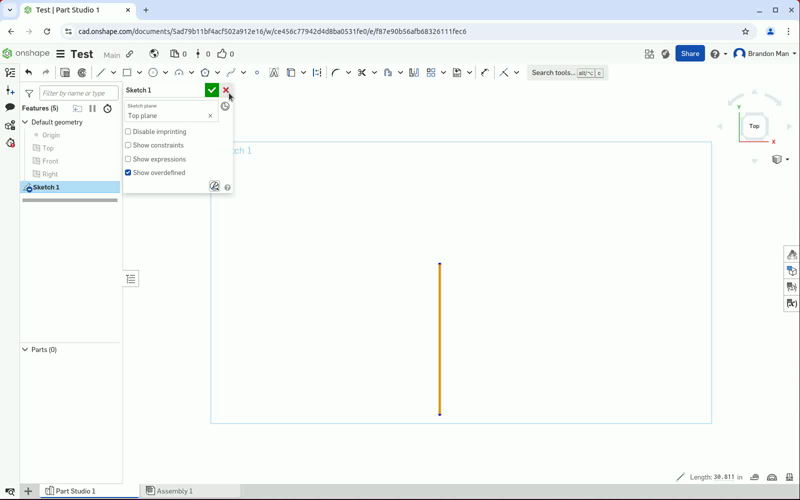
key(shift+h)
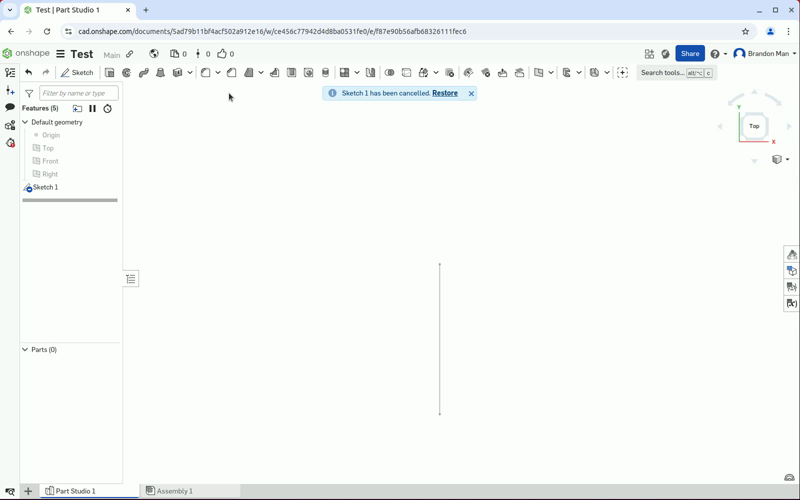
mouse_move(73, 352)
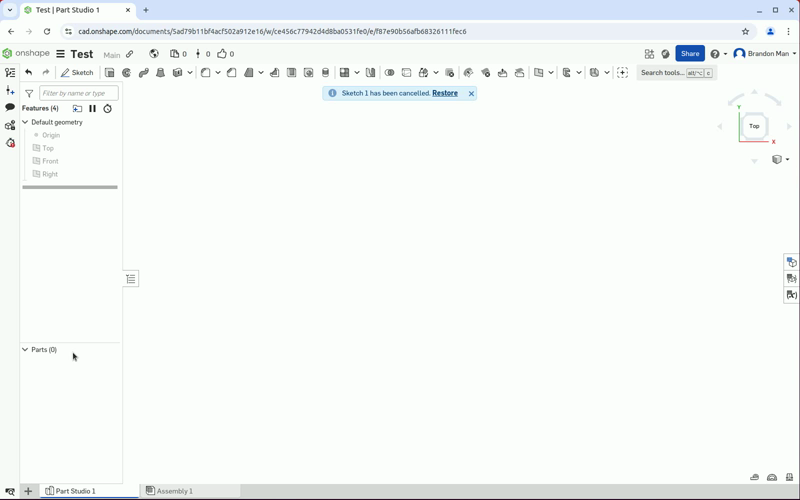
key(y)
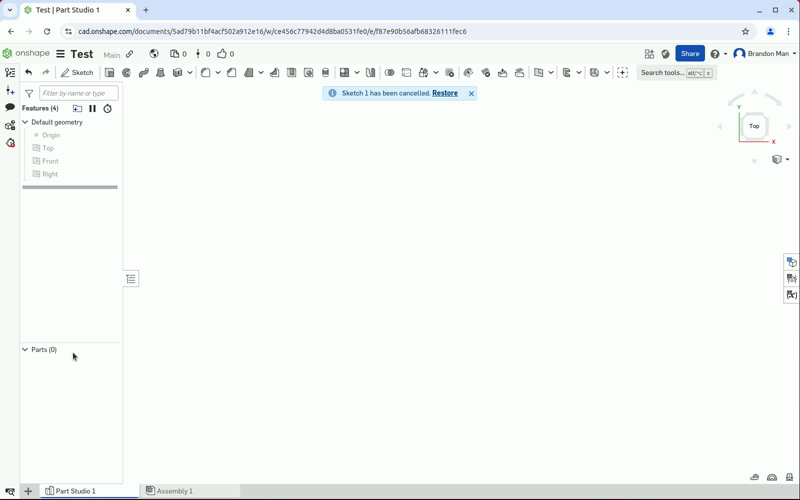
key(shift+p)
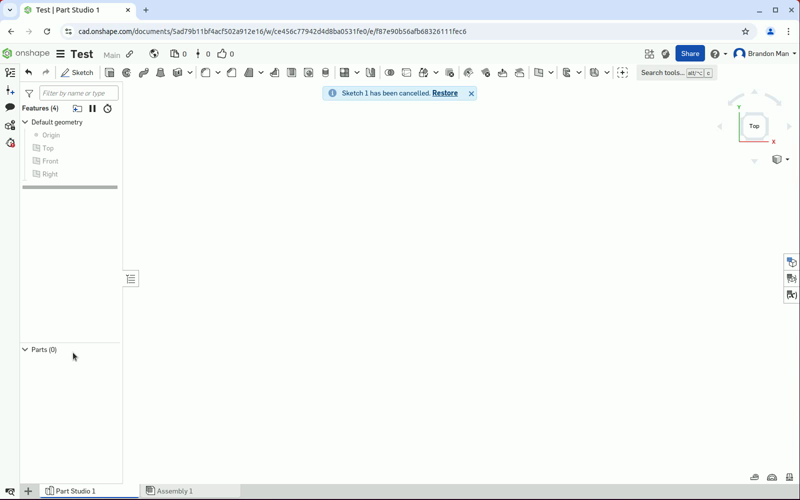
key(space)
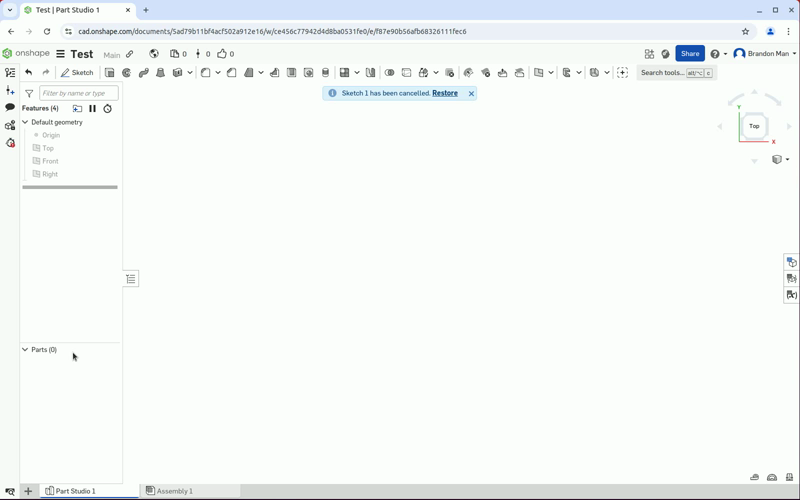
key_down(shift)
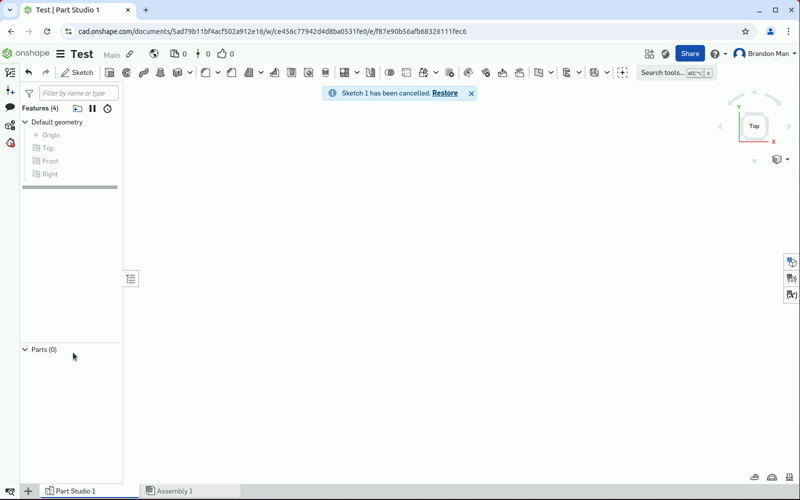
key(up)
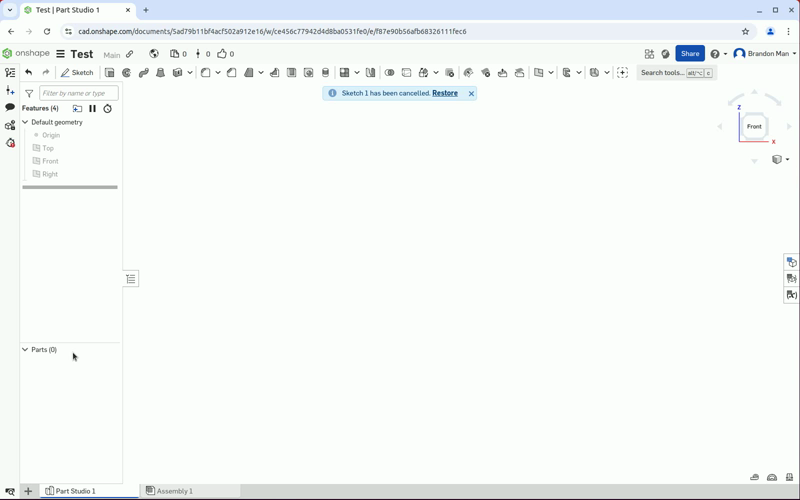
key_up(shift)
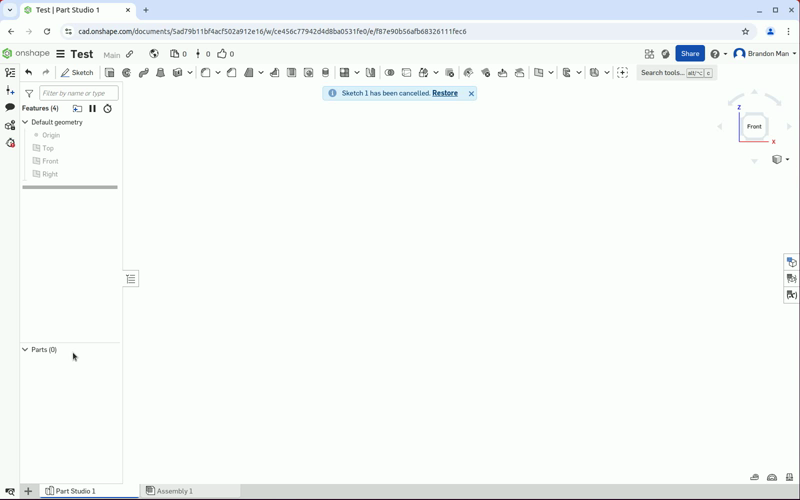
mouse_move(73, 352)
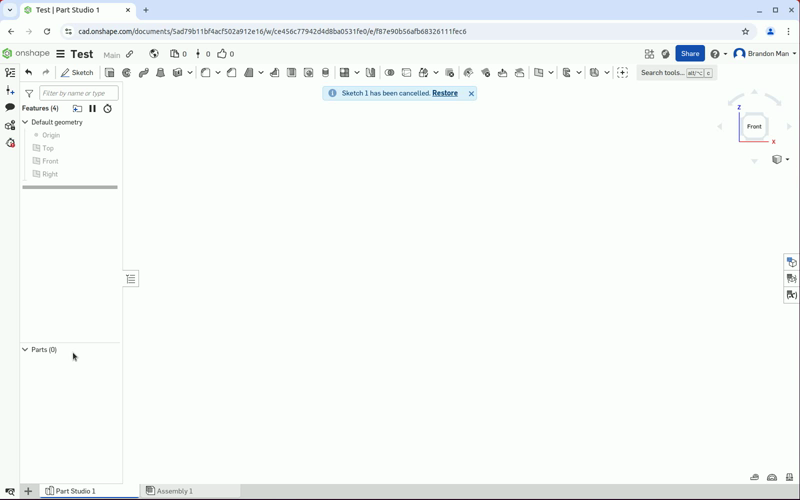
key(shift+y)
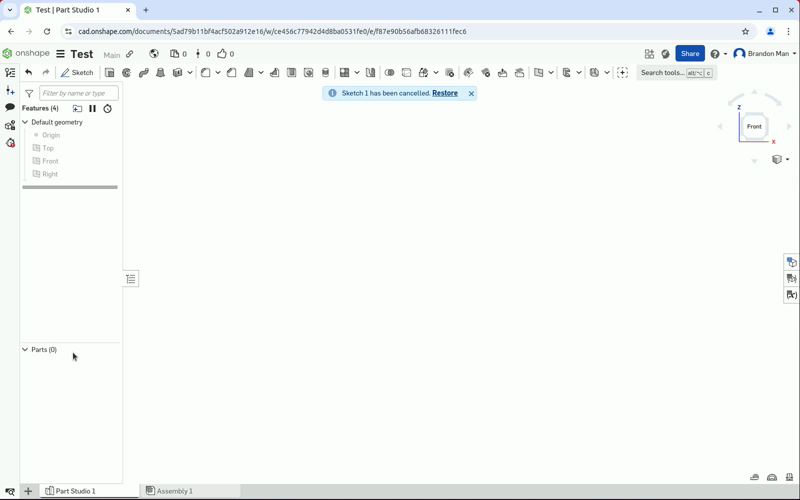
key(shift+s)
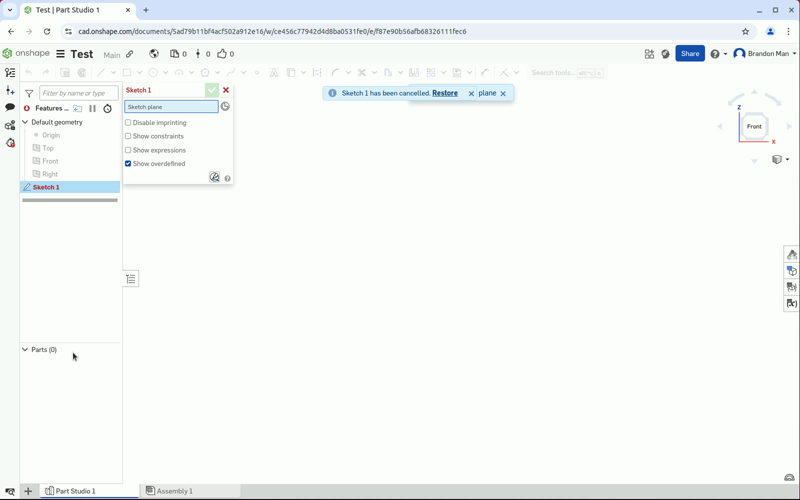
mouse_move(73, 163)
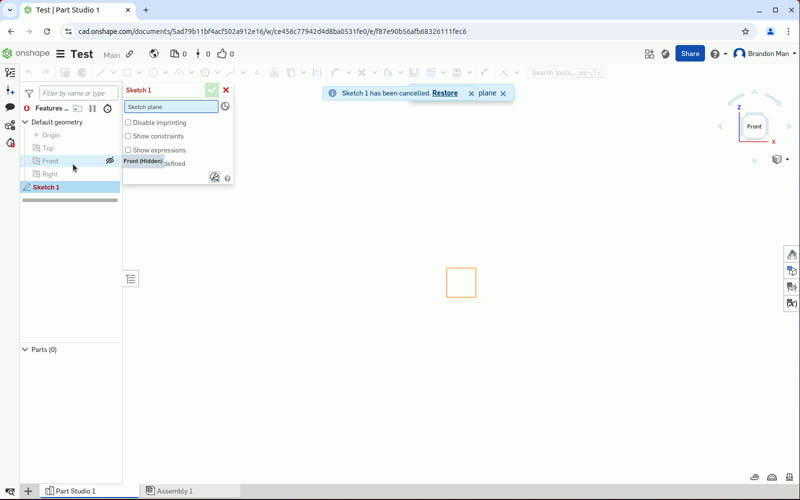
click(73, 163)
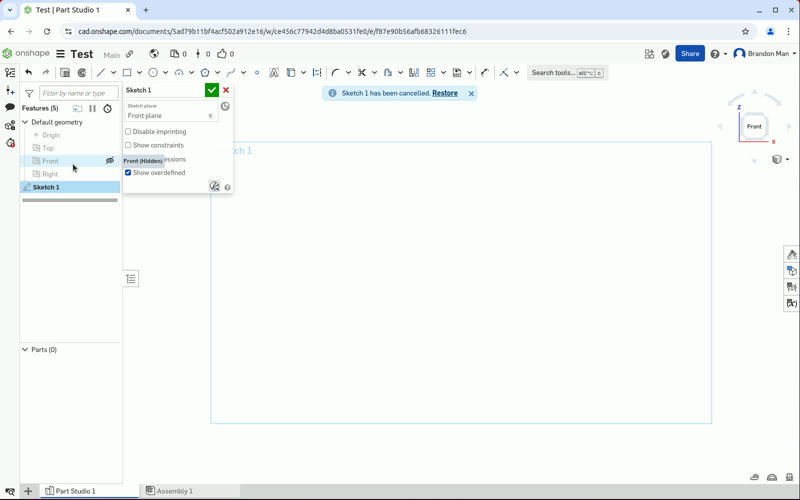
mouse_move(73, 352)
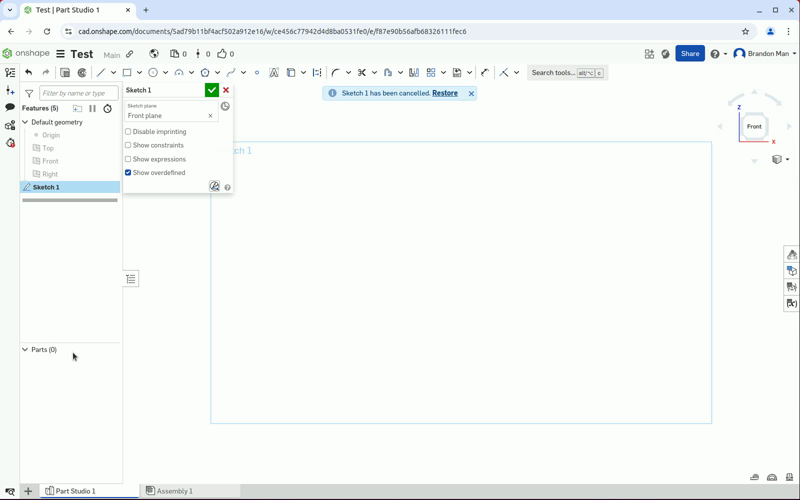
key(y)
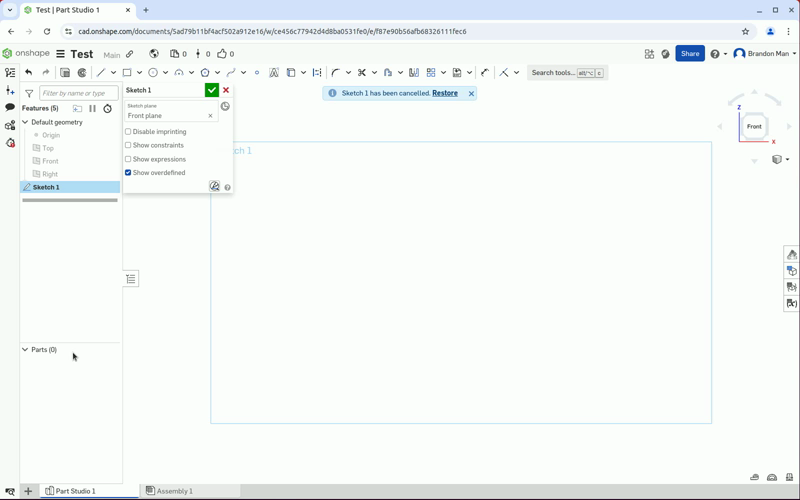
key(l)
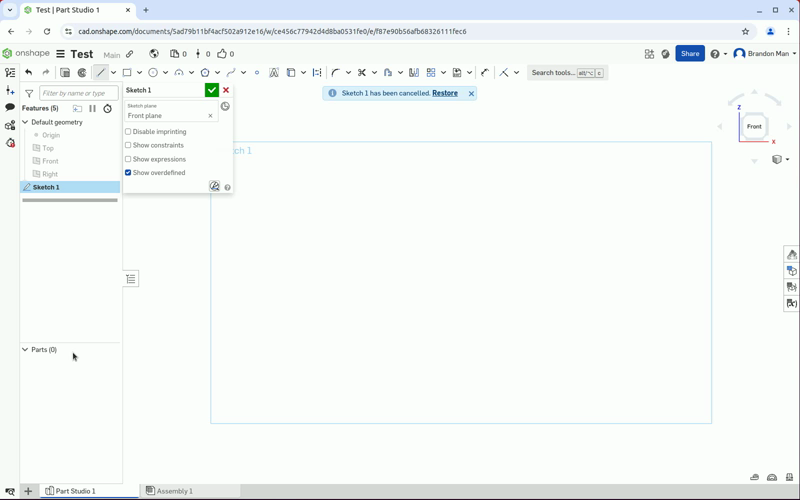
key_down(shift)
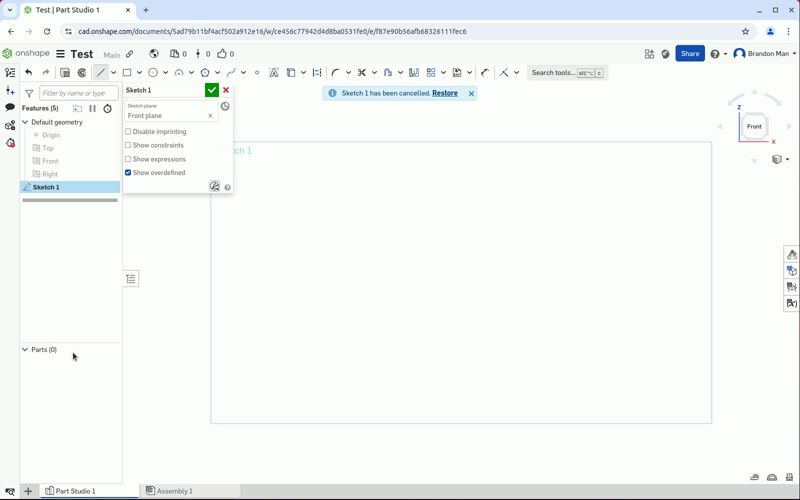
mouse_move(460, 282)
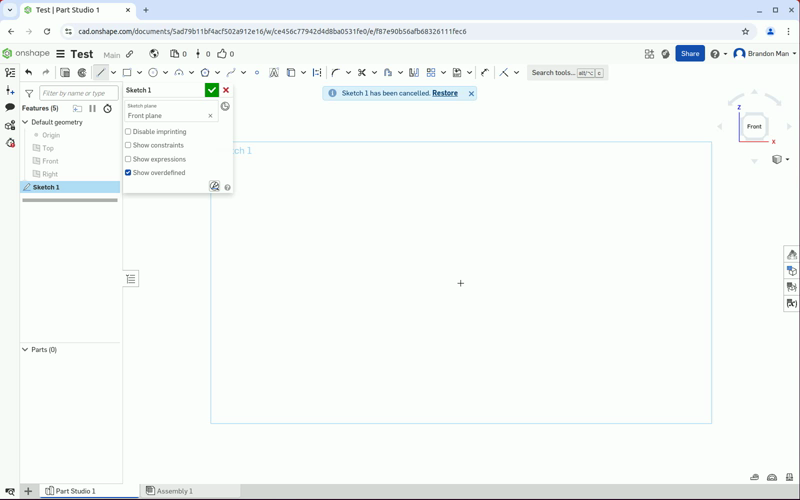
click(460, 282)
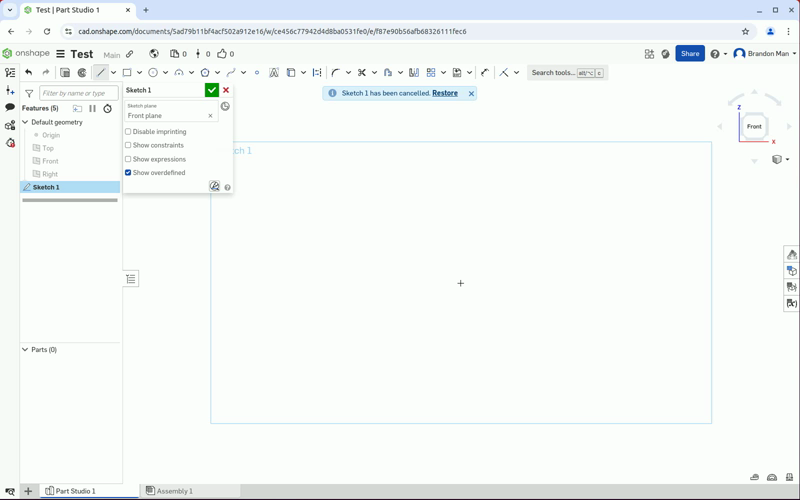
key_up(shift)
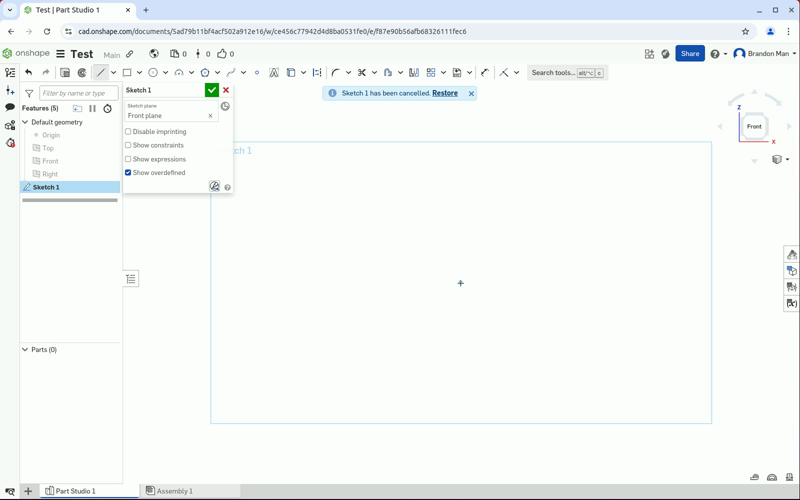
key_down(shift)
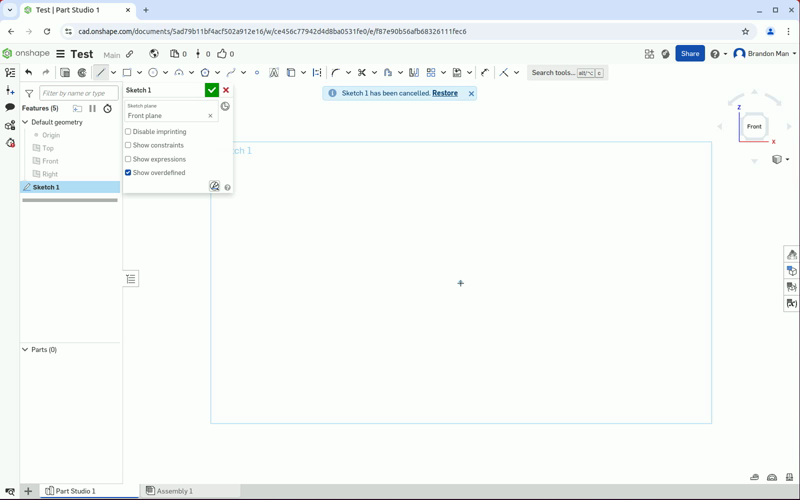
mouse_move(490, 282)
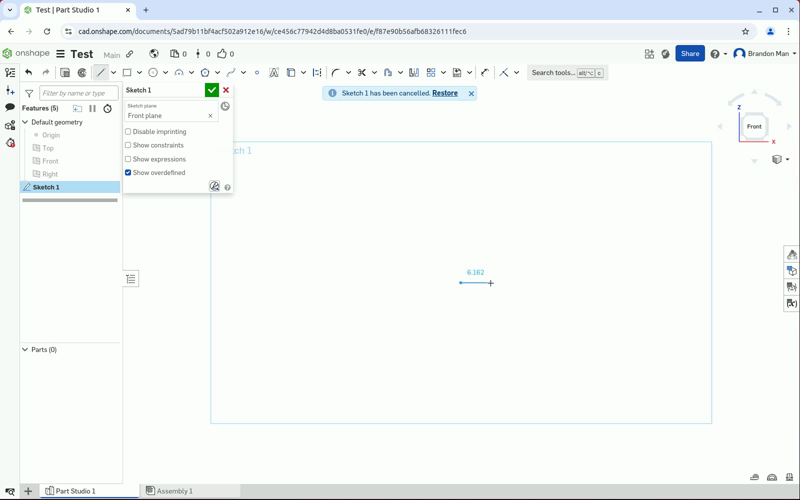
mouse_move(485, 282)
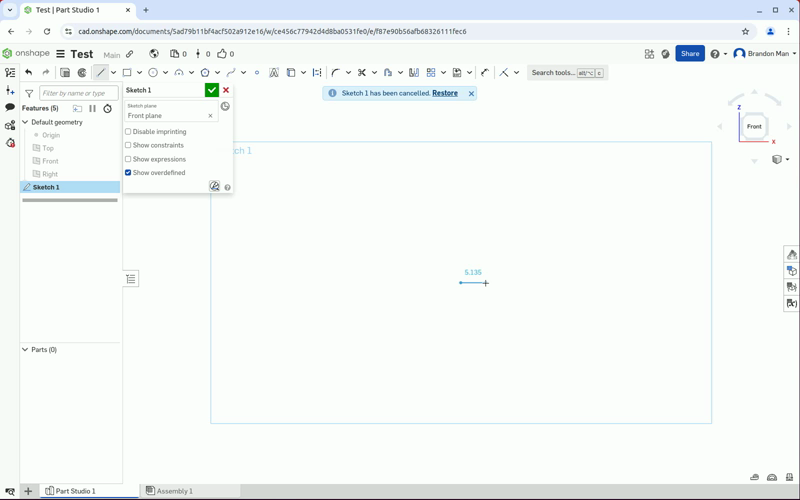
click(485, 282)
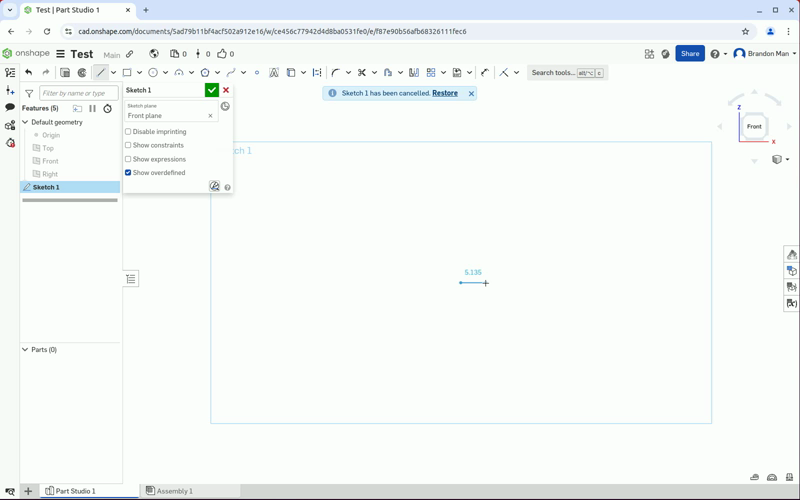
key_up(shift)
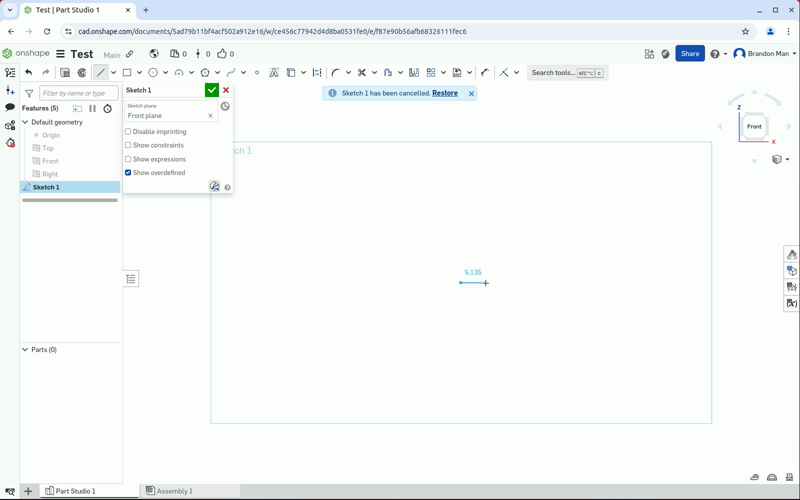
key_down(shift)
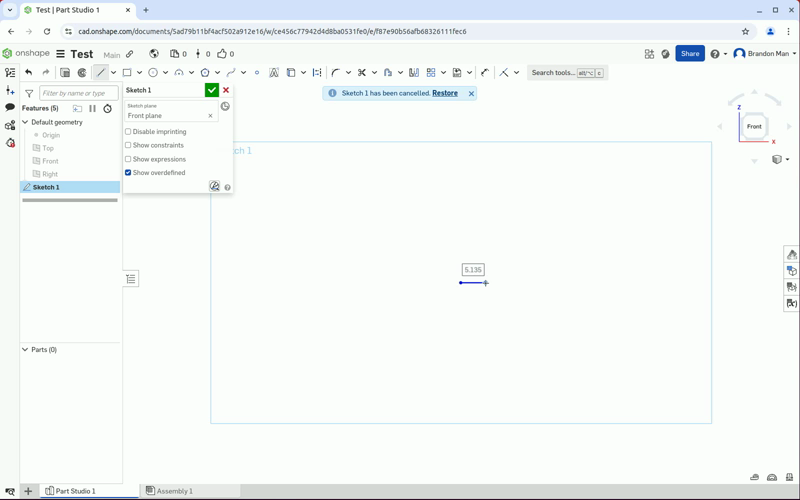
mouse_move(515, 282)
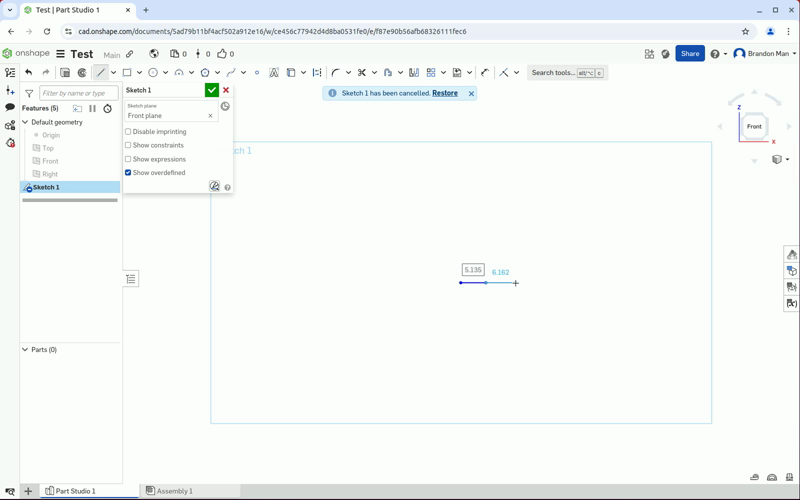
mouse_move(485, 227)
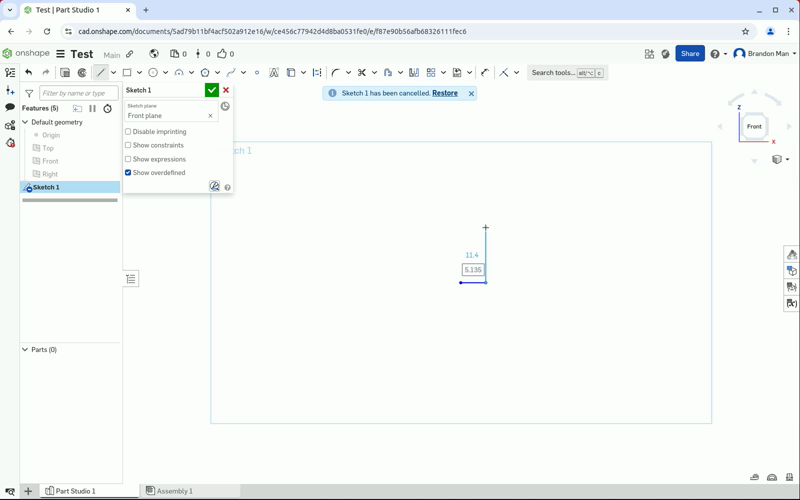
click(485, 227)
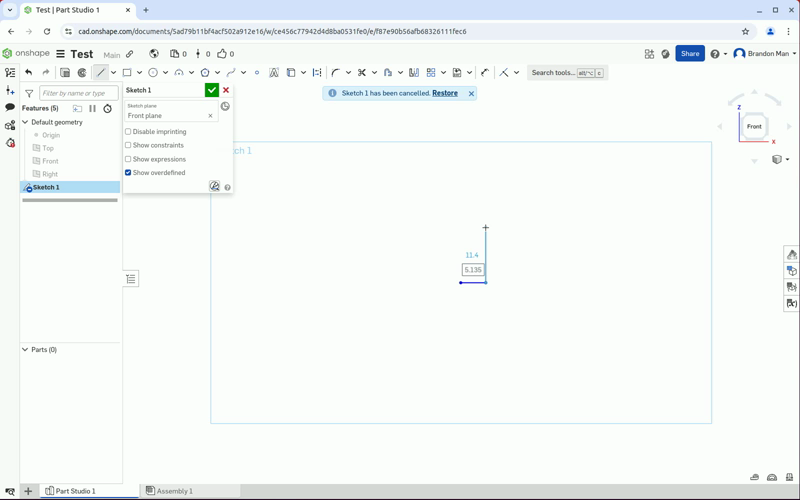
key_up(shift)
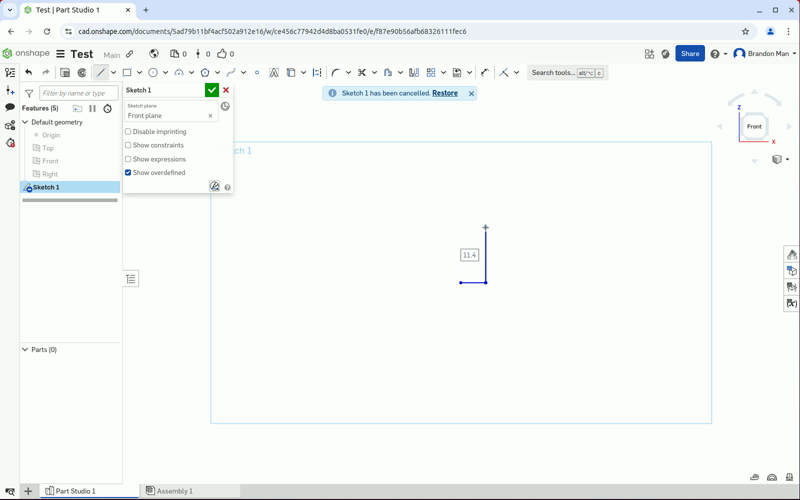
key_down(shift)
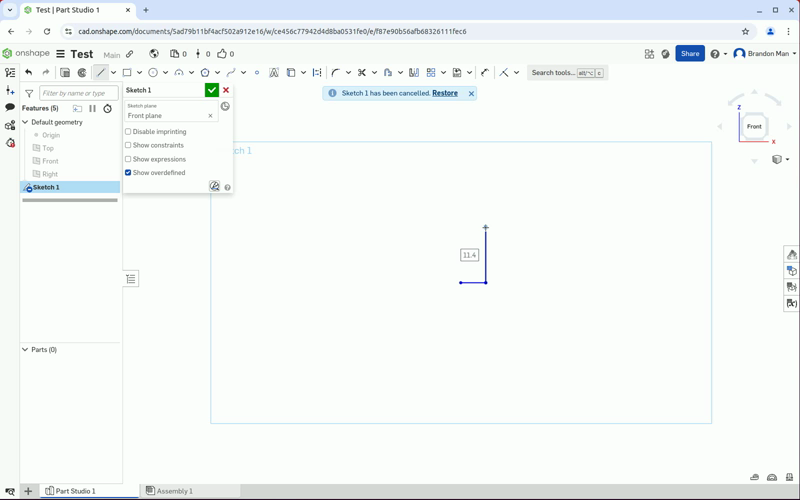
mouse_move(515, 227)
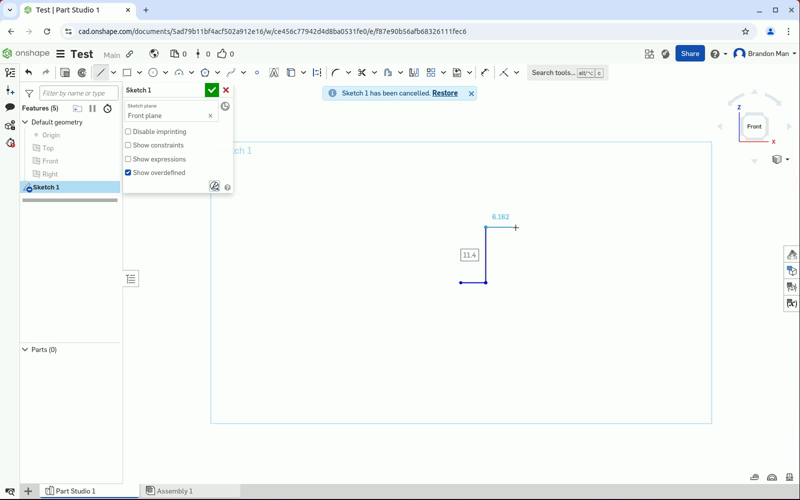
mouse_move(512, 227)
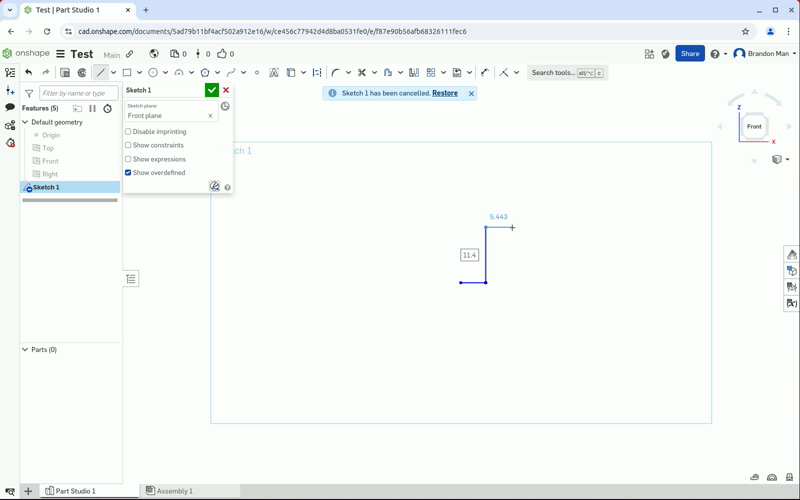
click(512, 227)
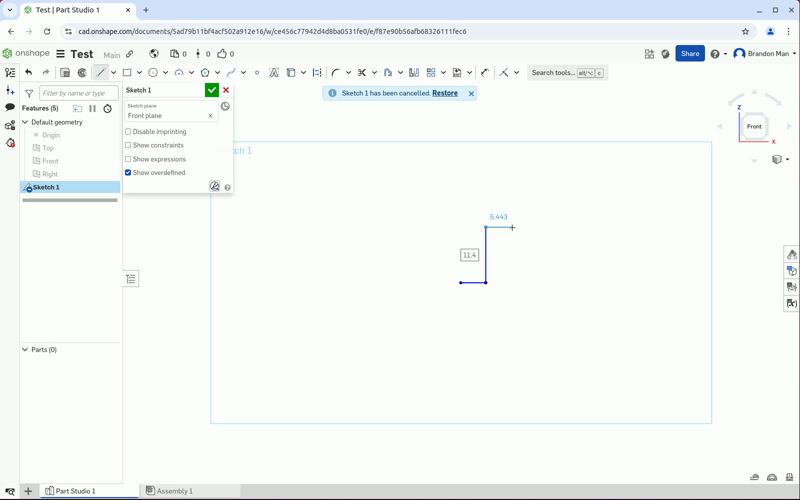
key_up(shift)
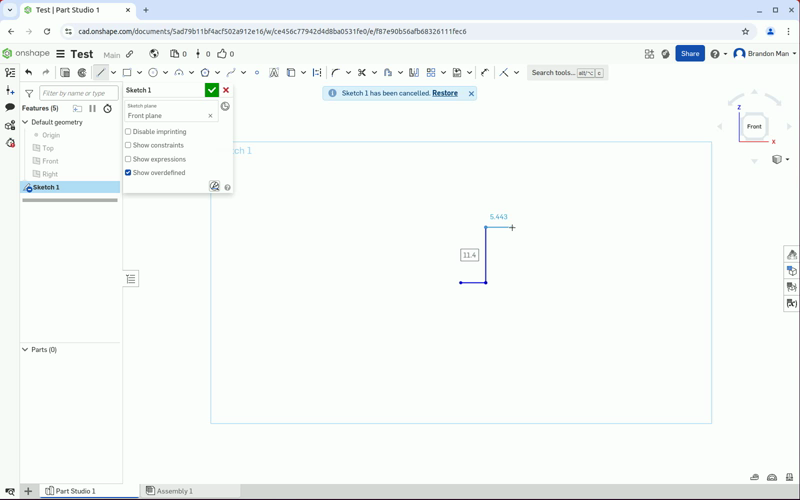
key_down(shift)
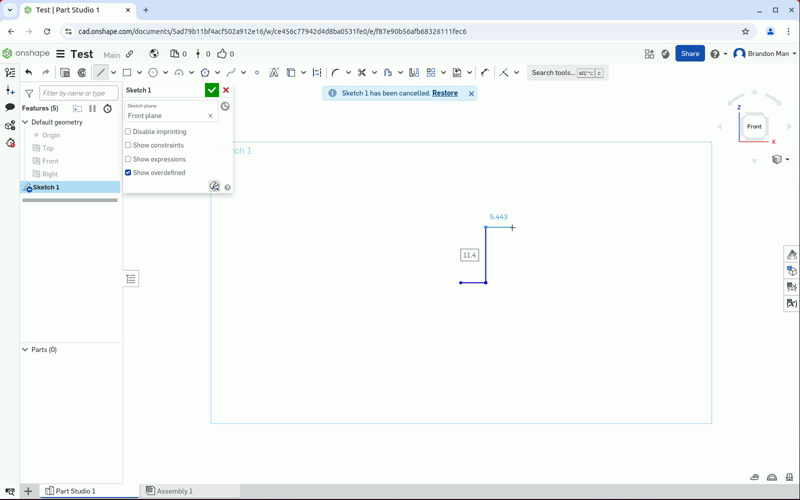
mouse_move(542, 227)
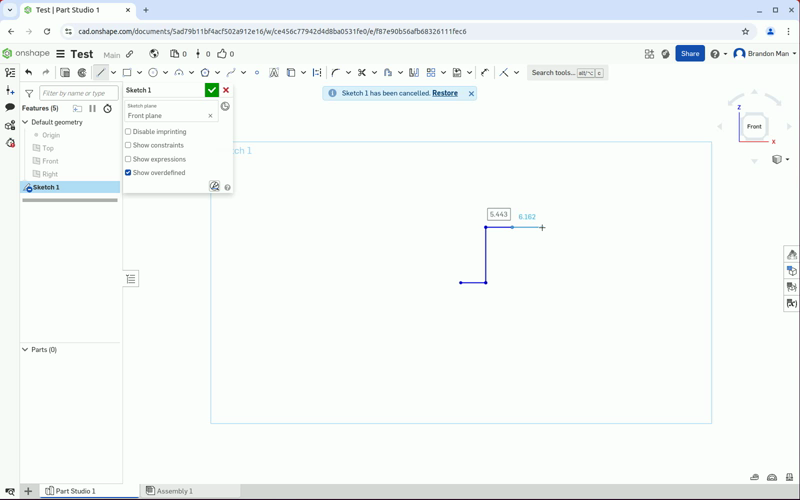
mouse_move(512, 201)
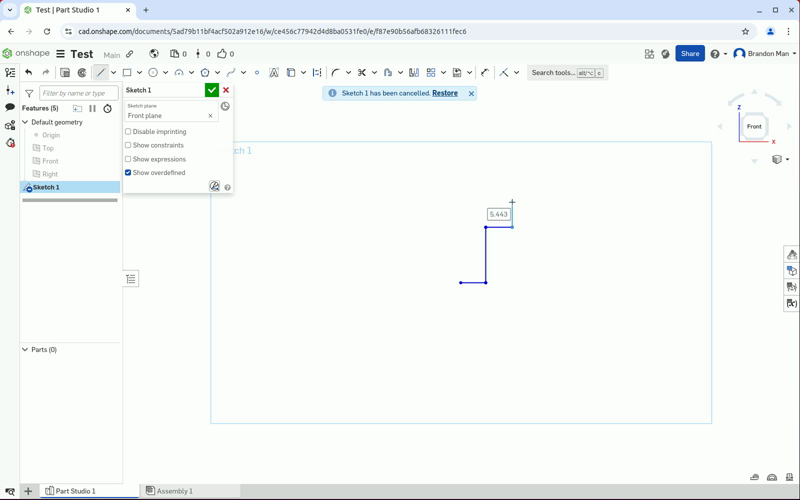
click(512, 201)
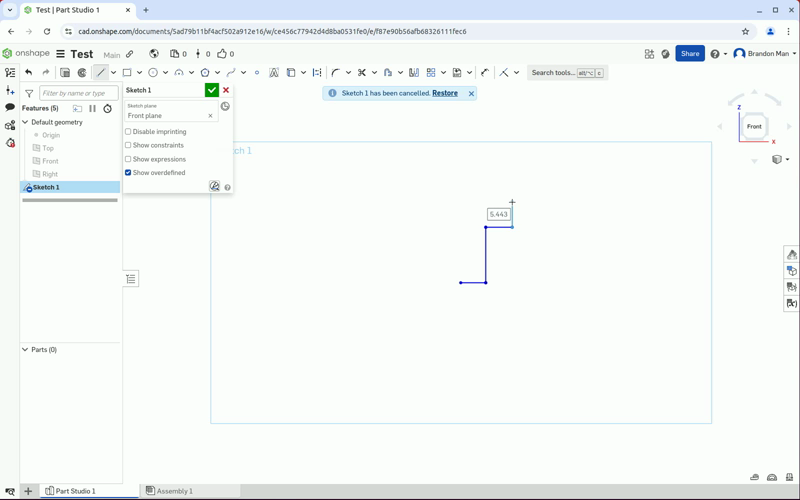
key_up(shift)
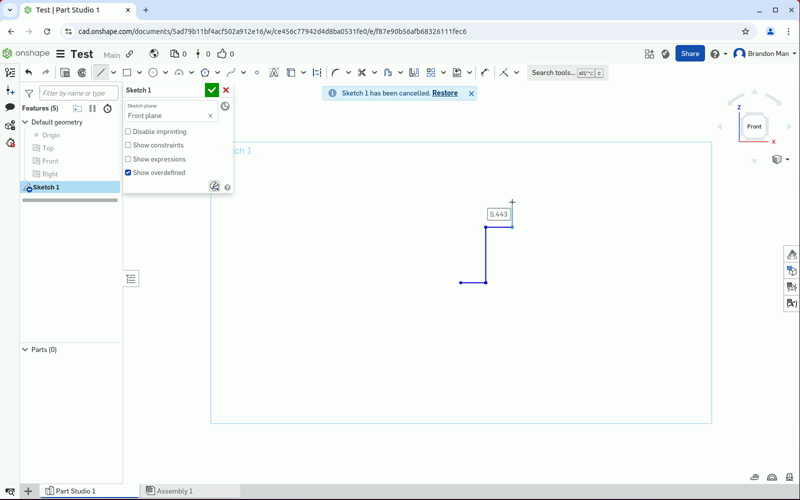
key_down(shift)
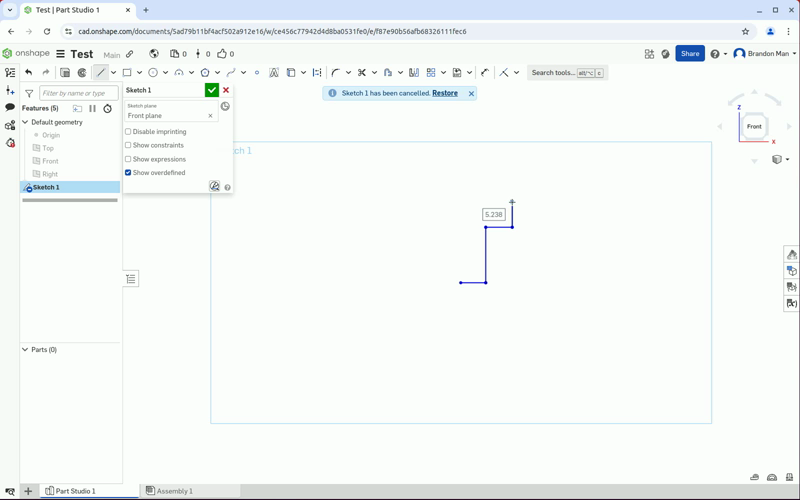
mouse_move(542, 201)
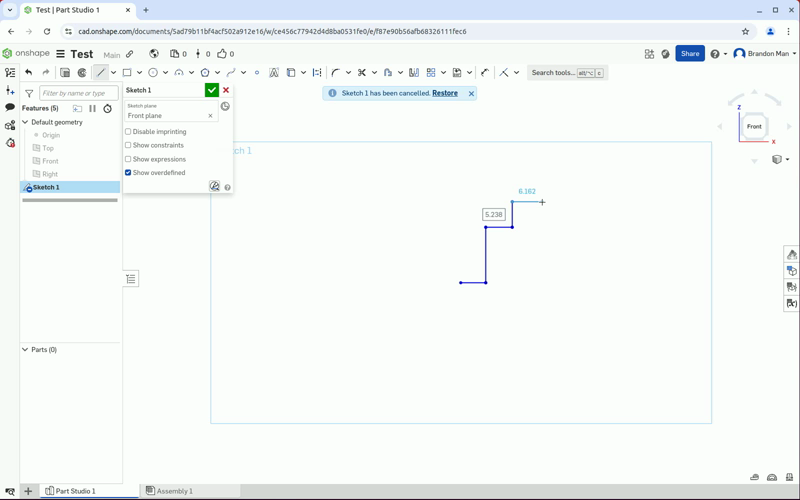
mouse_move(460, 201)
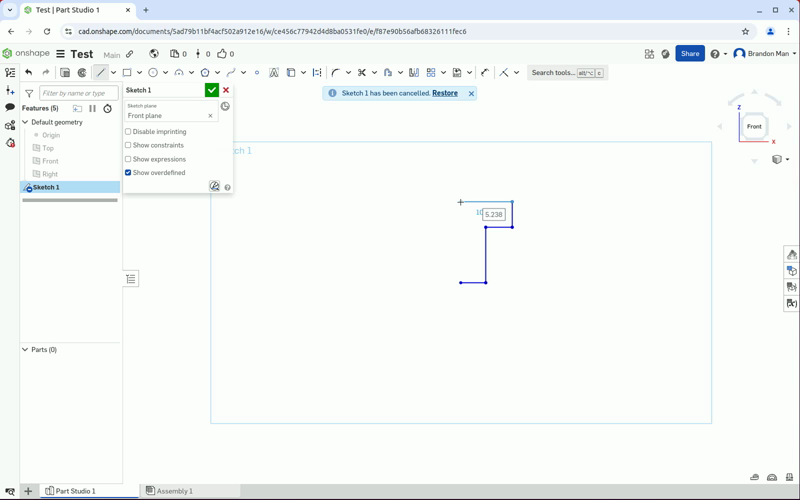
click(460, 201)
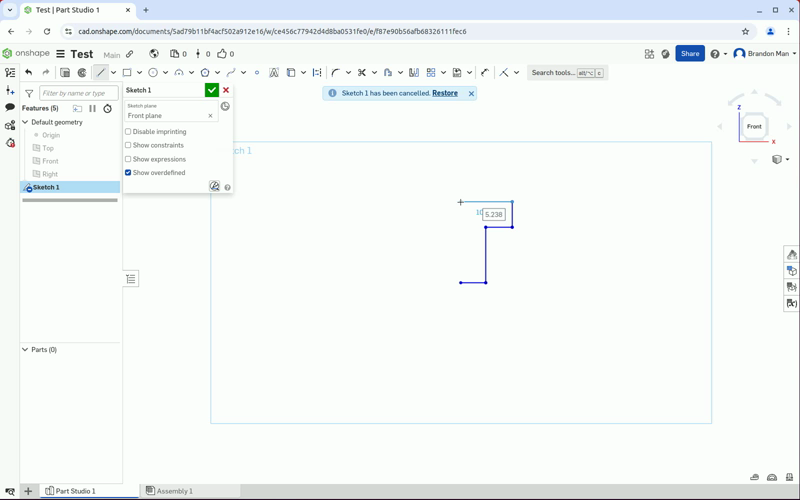
key_up(shift)
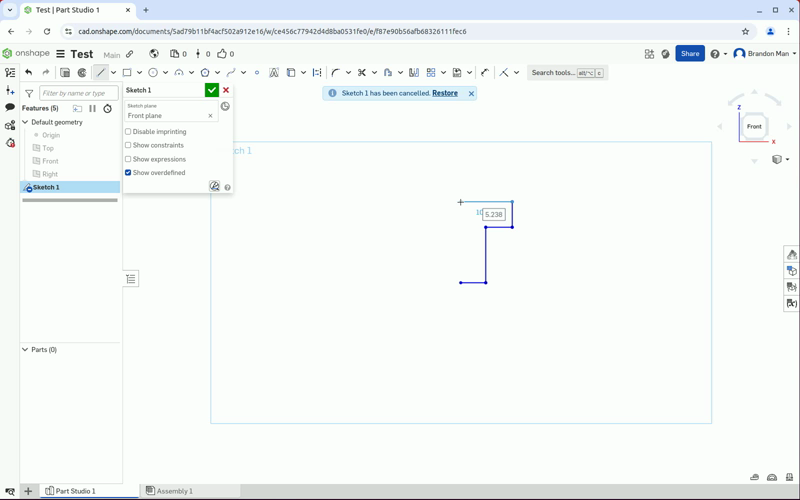
key_down(shift)
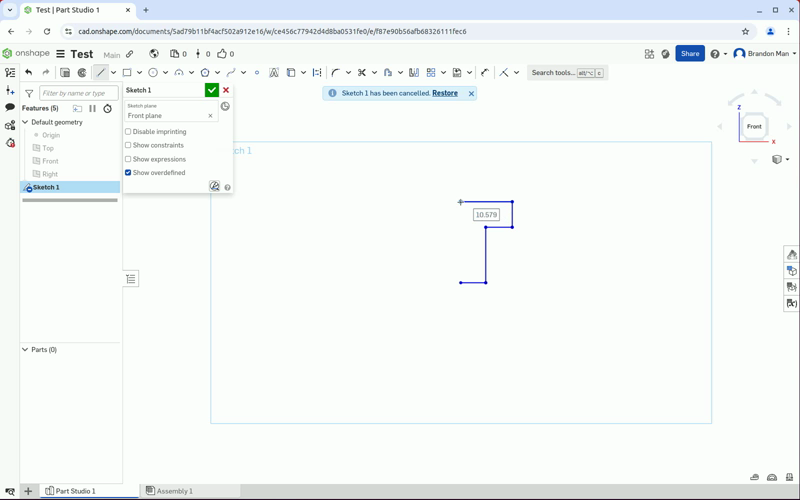
mouse_move(460, 282)
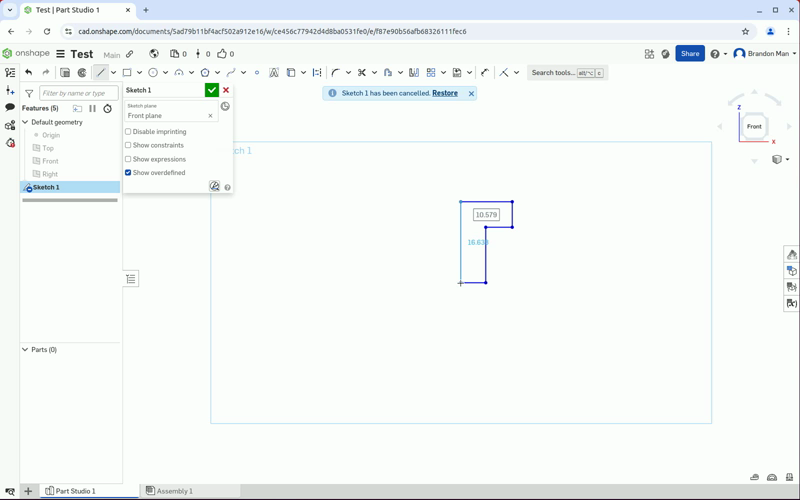
key_up(shift)
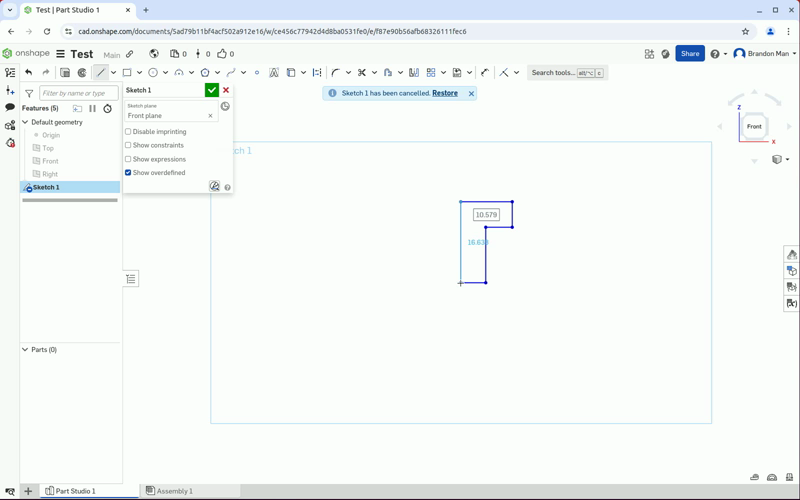
click(460, 282)
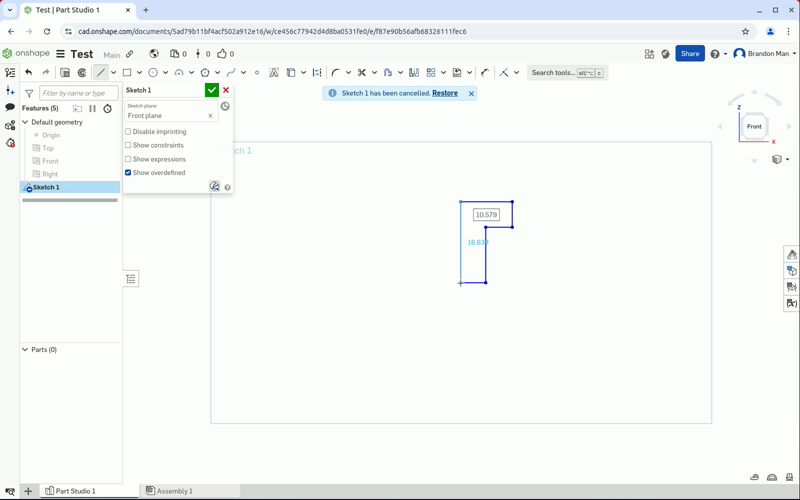
key(esc)
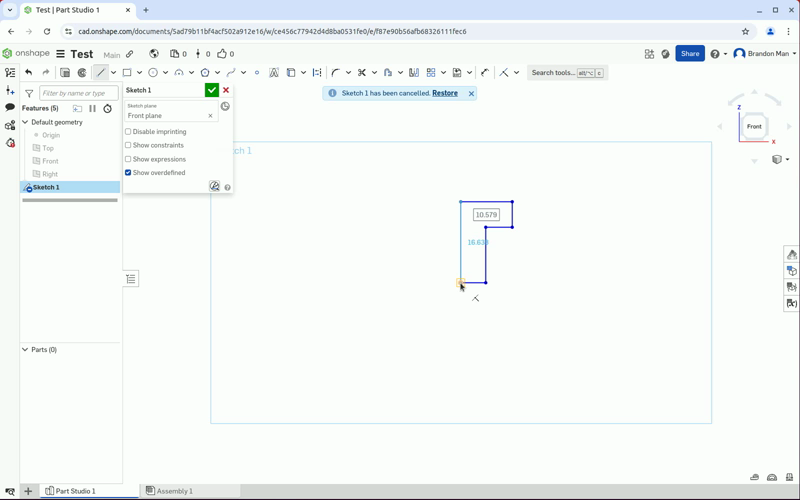
mouse_move(508, 218)
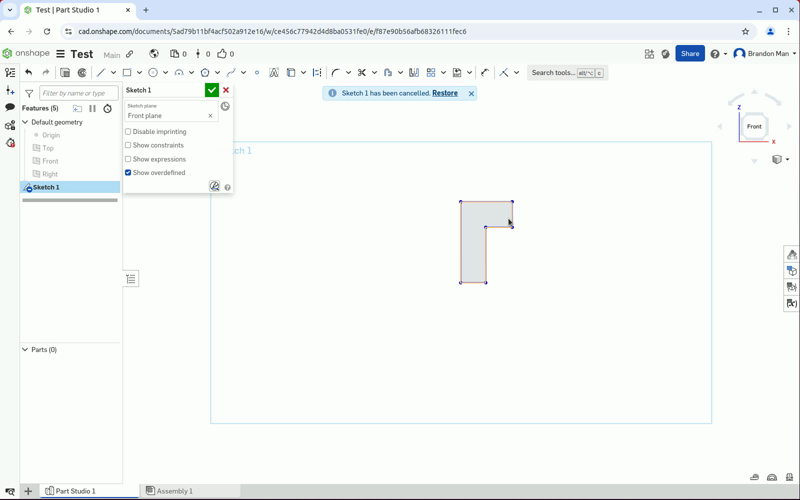
click(508, 218)
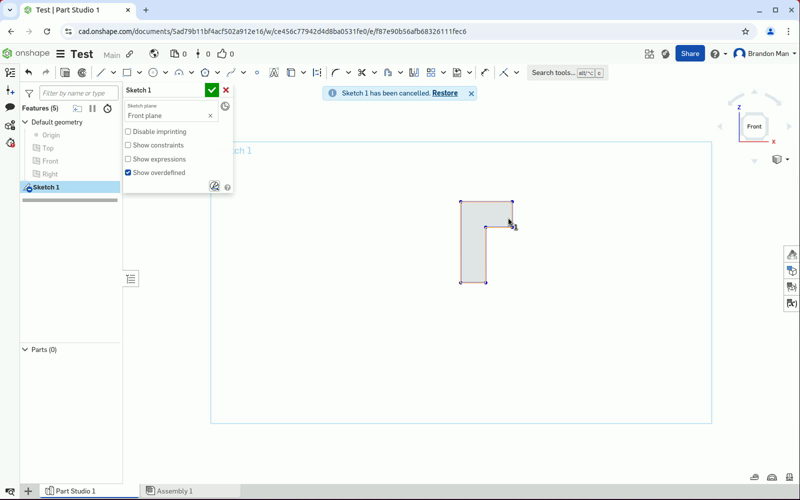
mouse_move(73, 352)
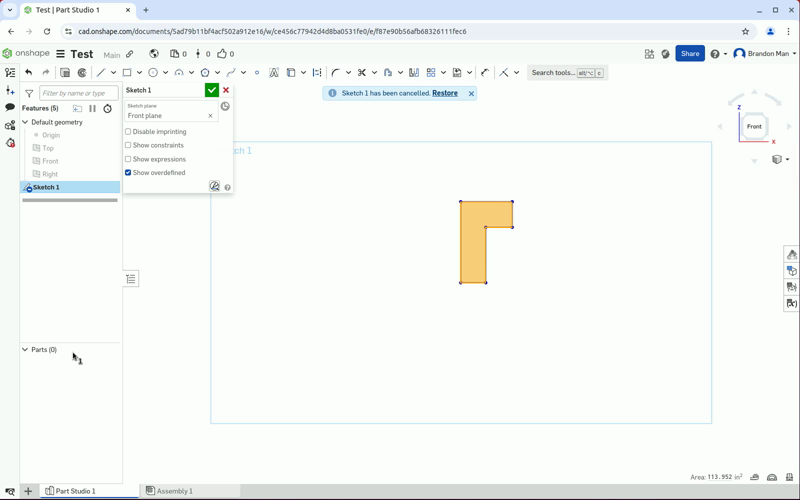
key(shift+y)
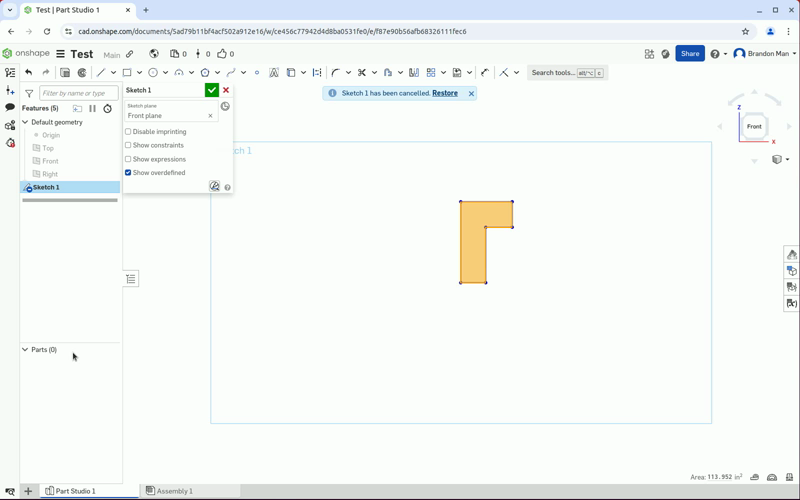
key(shift+e)
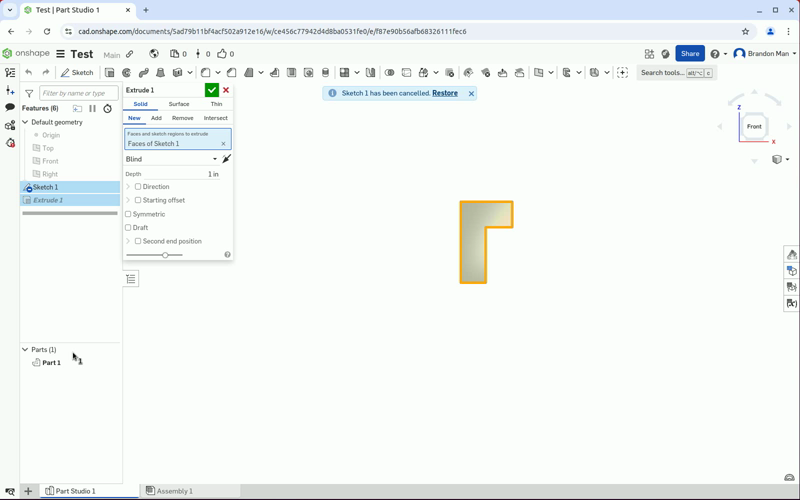
mouse_move(143, 106)
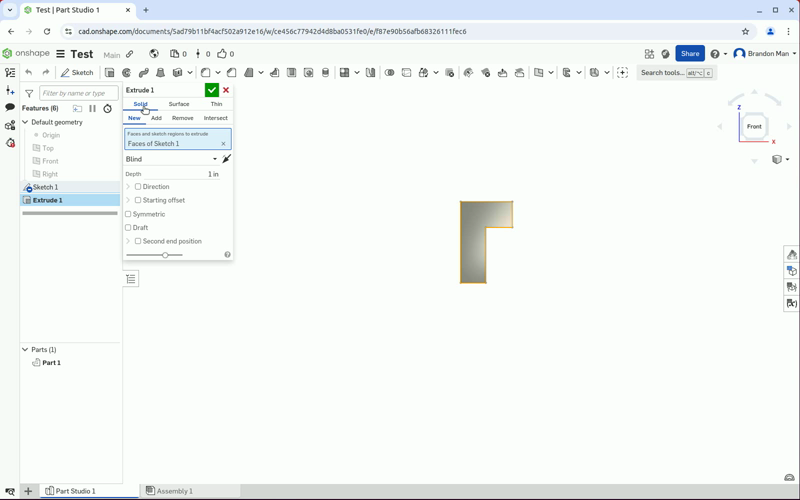
click(143, 106)
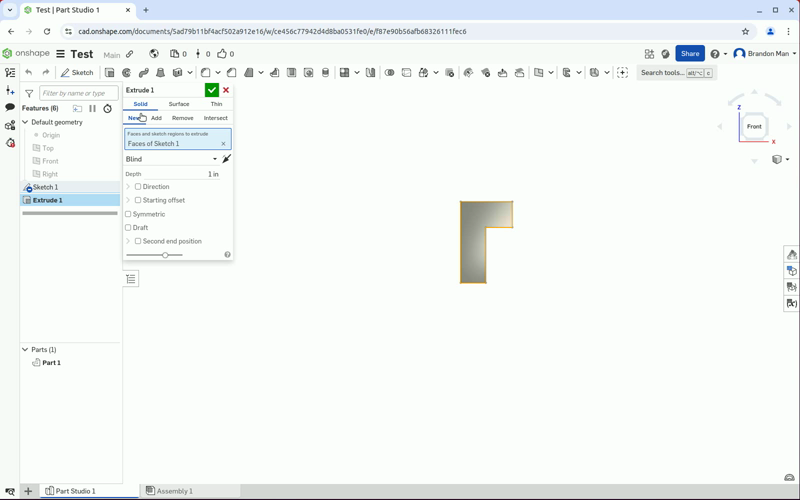
mouse_move(137, 120)
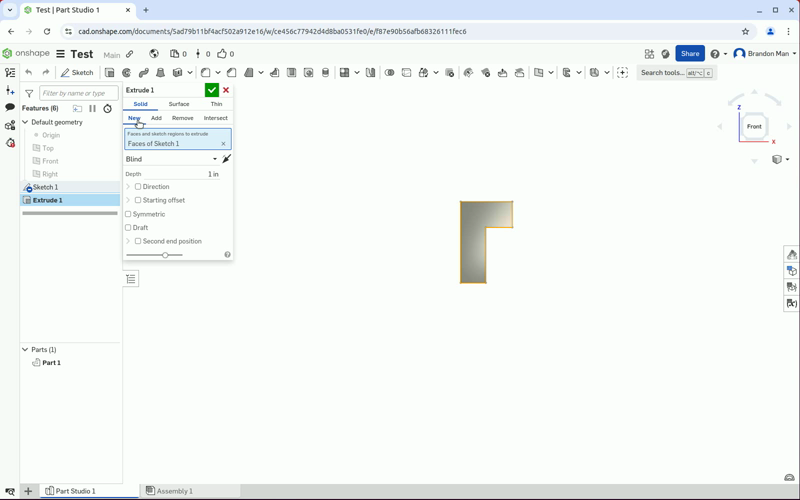
click(137, 120)
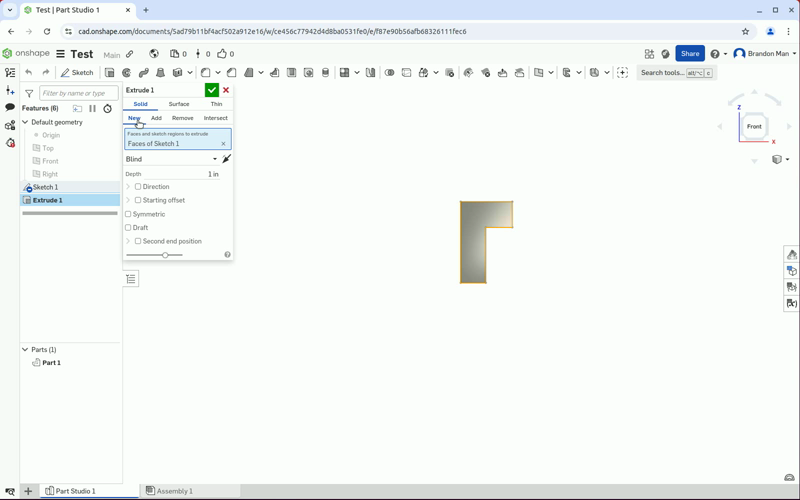
key(tab, 4)
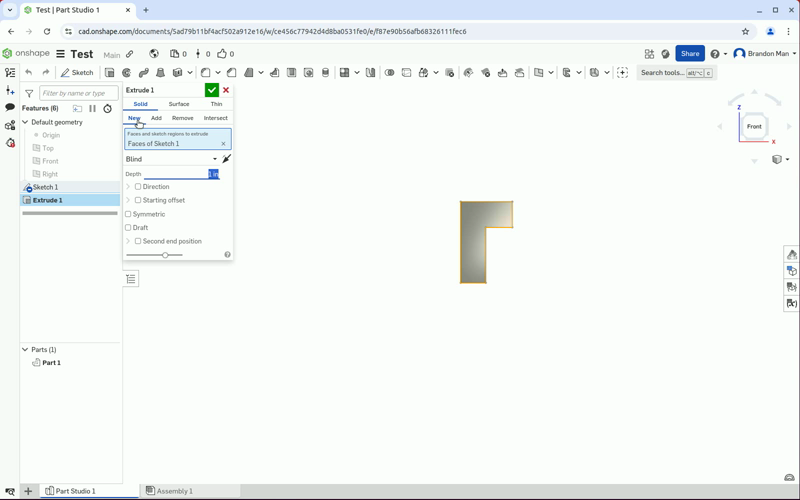
text(-14.443)
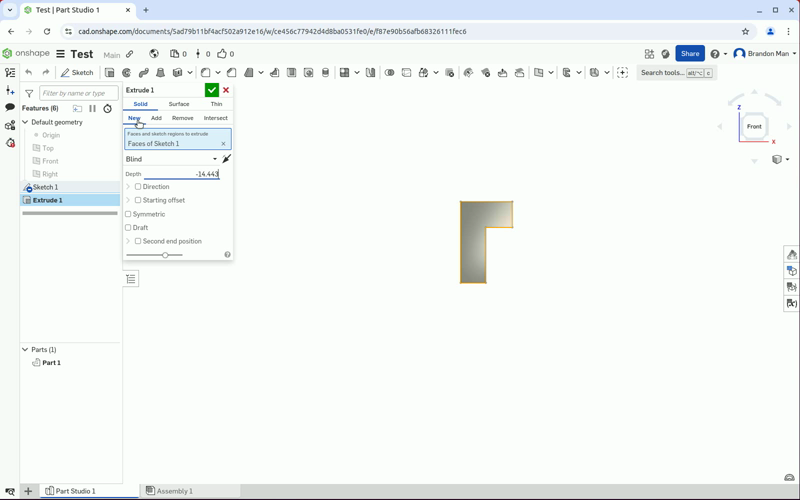
key(enter)
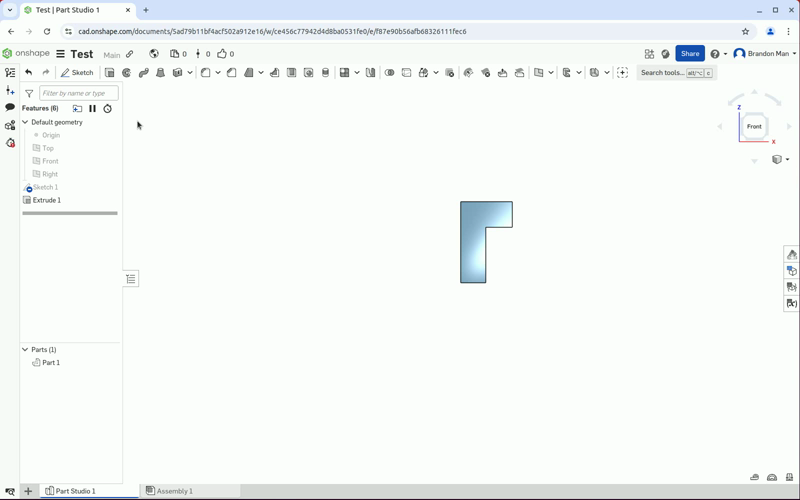
key(shift+h)
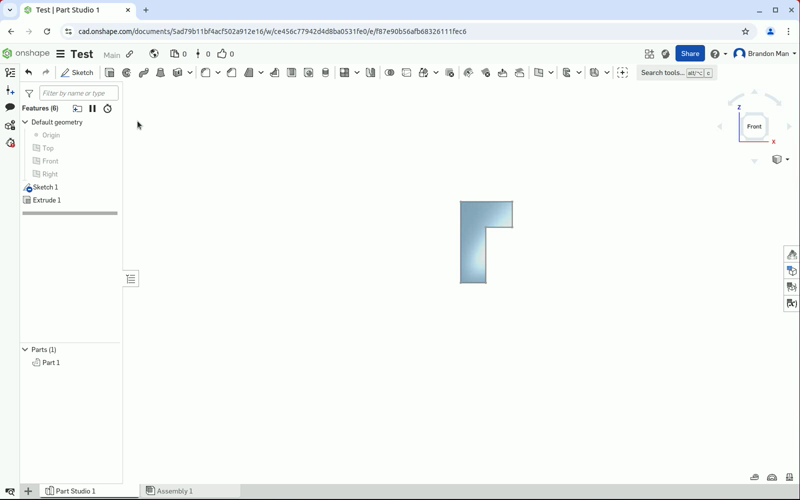
key(shift+h)
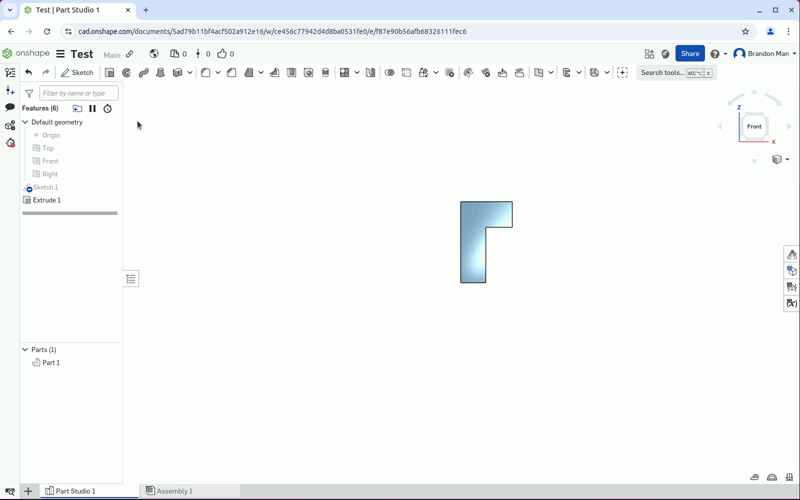
mouse_move(73, 189)
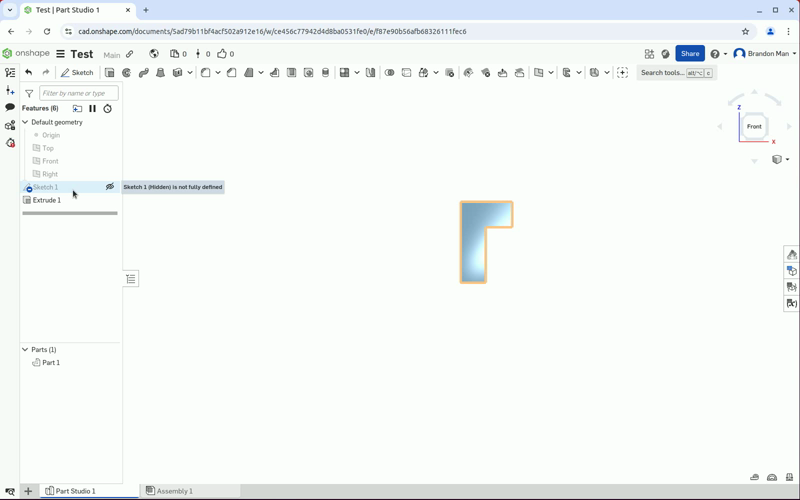
click(73, 189)
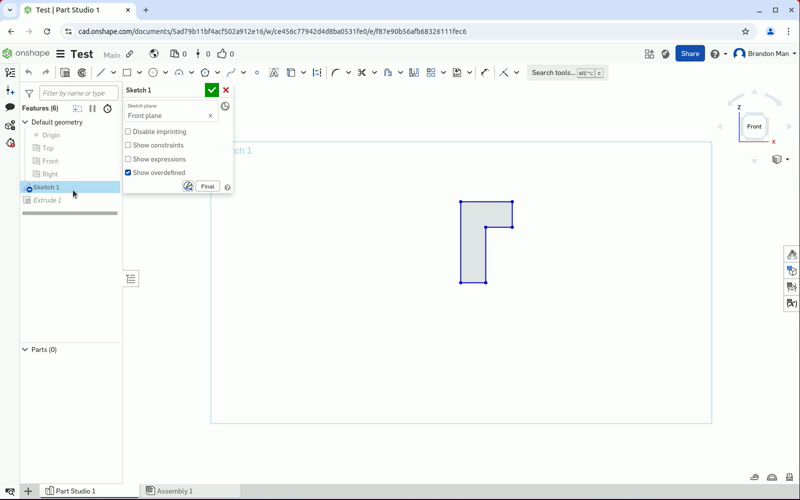
mouse_move(229, 92)
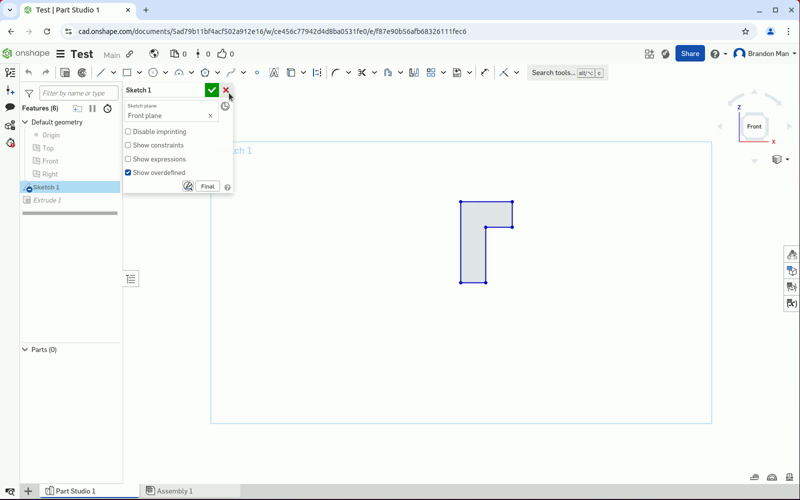
click(229, 92)
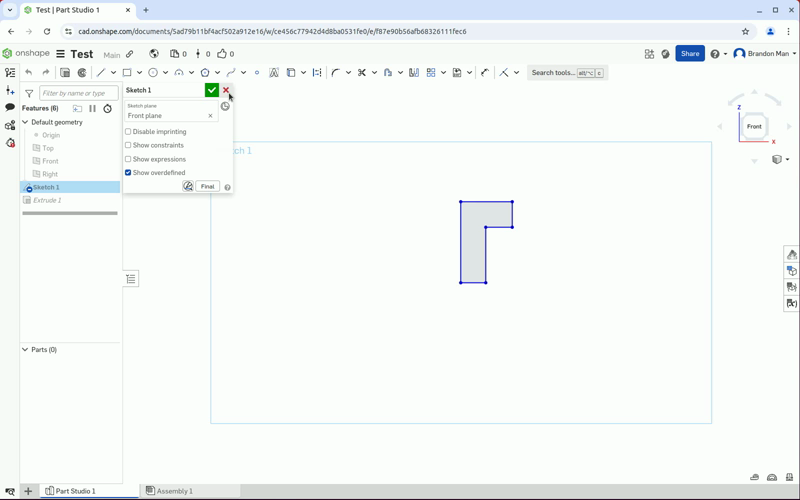
key(shift+s)
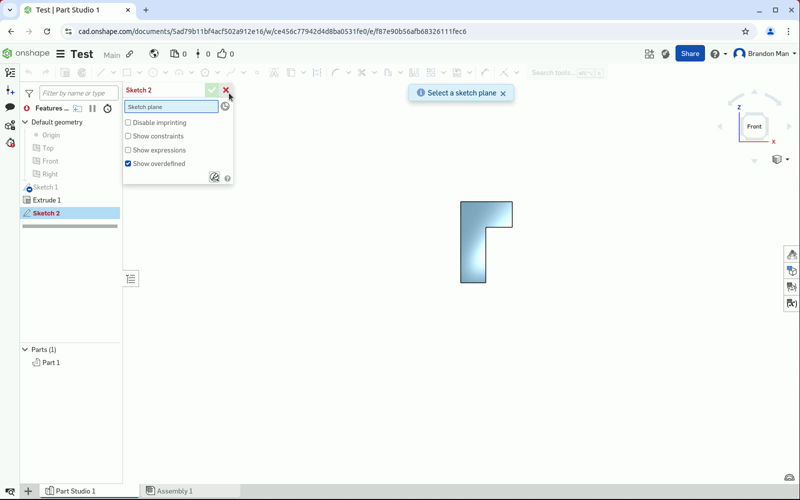
mouse_move(73, 163)
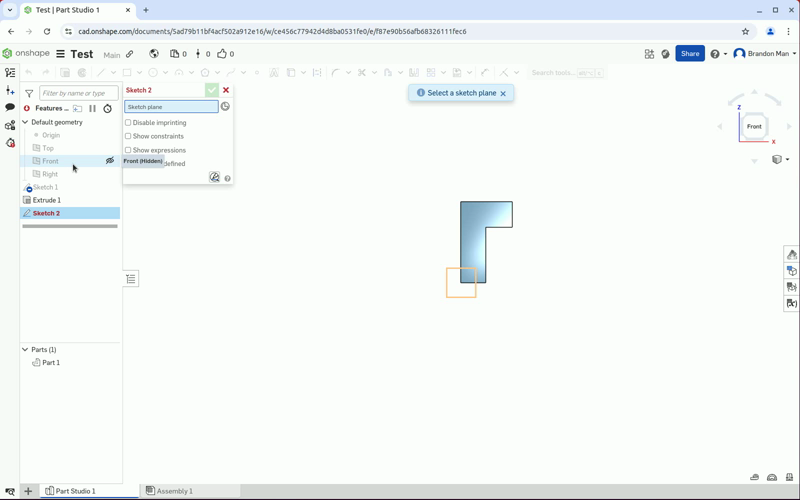
click(73, 163)
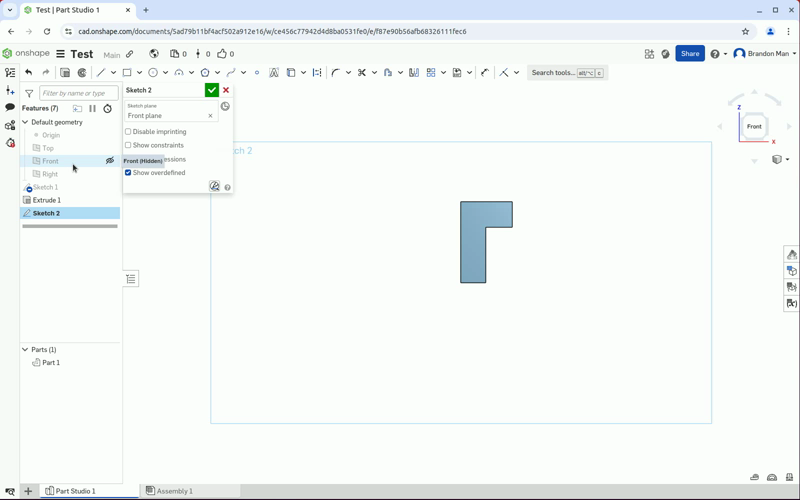
mouse_move(73, 352)
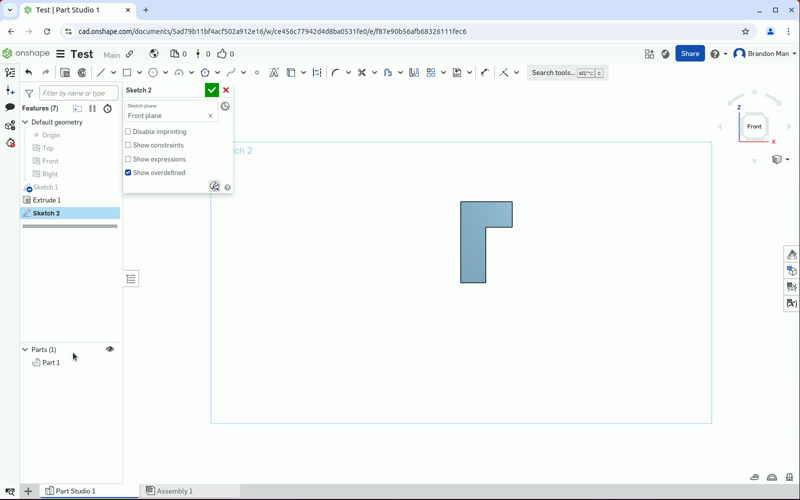
key(y)
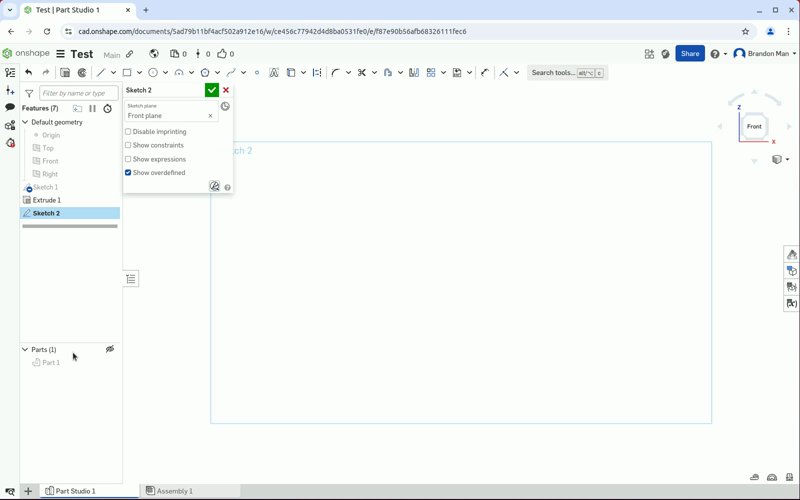
key(l)
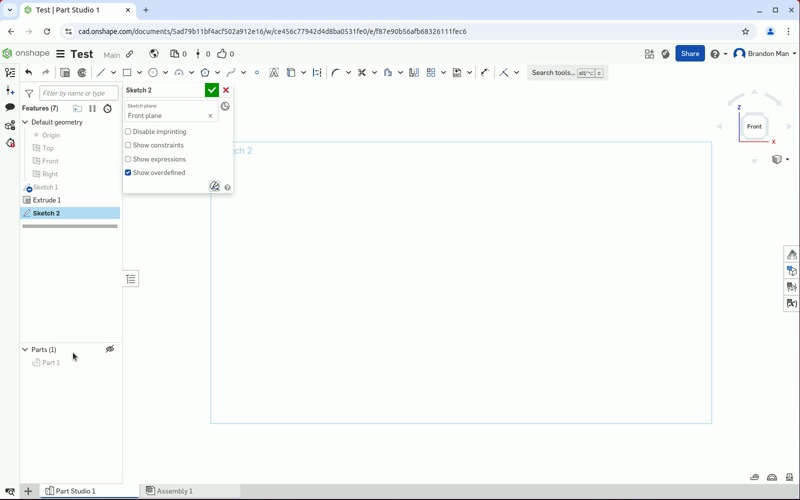
key_down(shift)
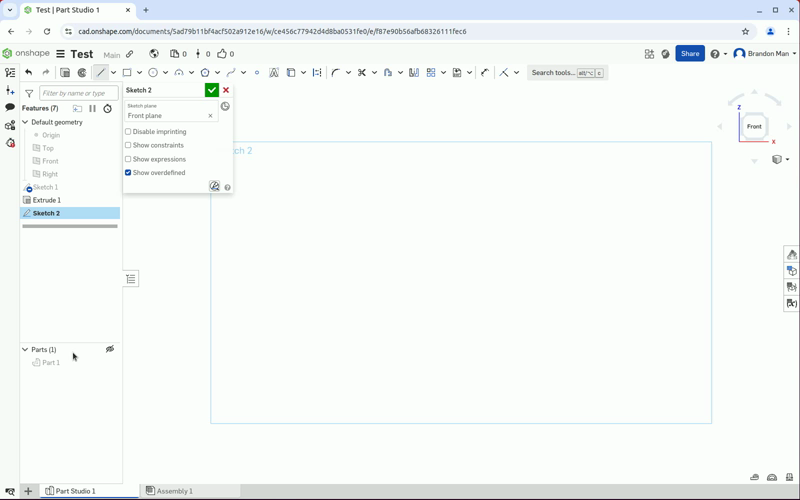
mouse_move(404, 185)
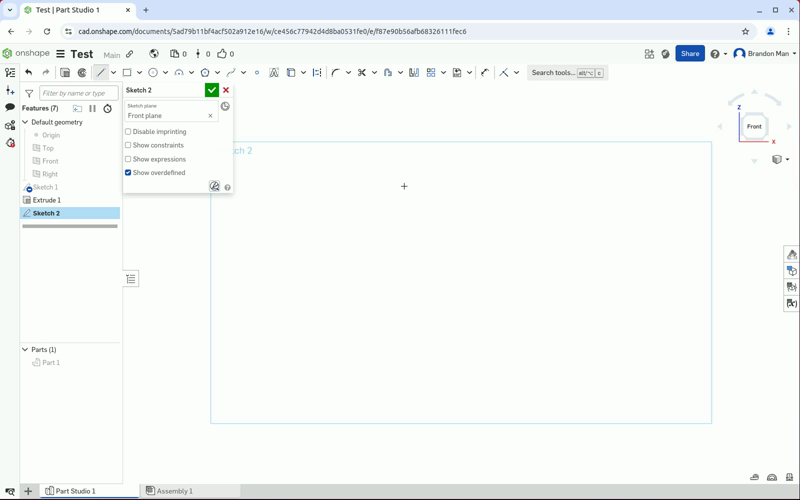
click(404, 185)
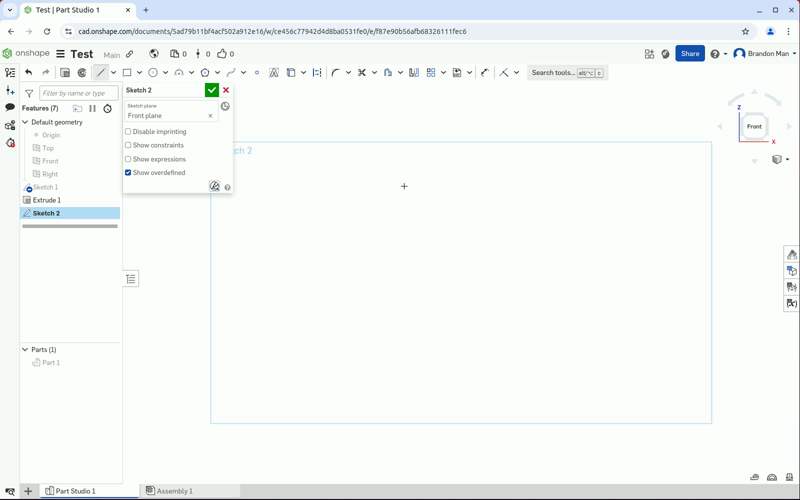
key_up(shift)
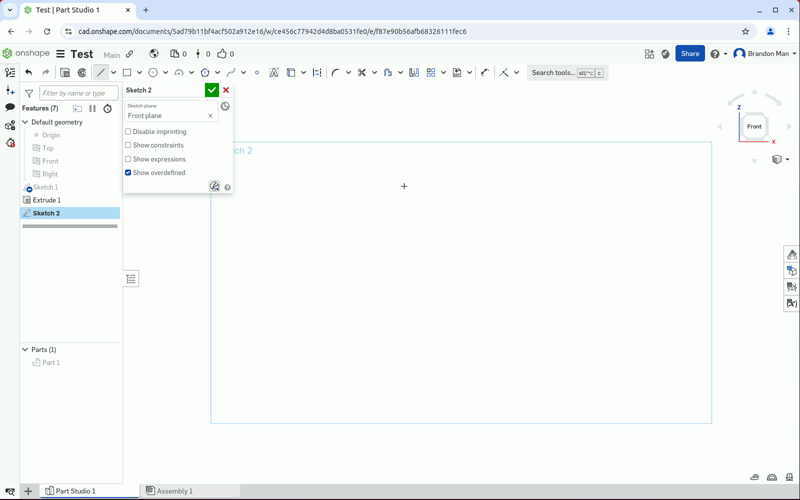
key_down(shift)
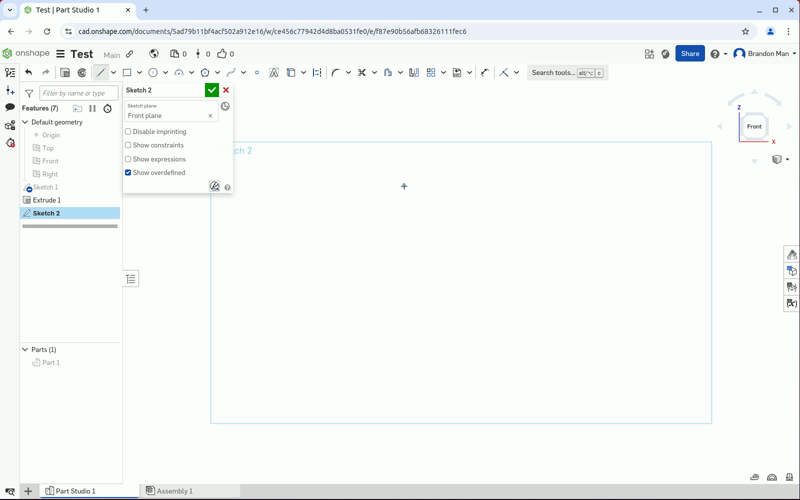
mouse_move(528, 185)
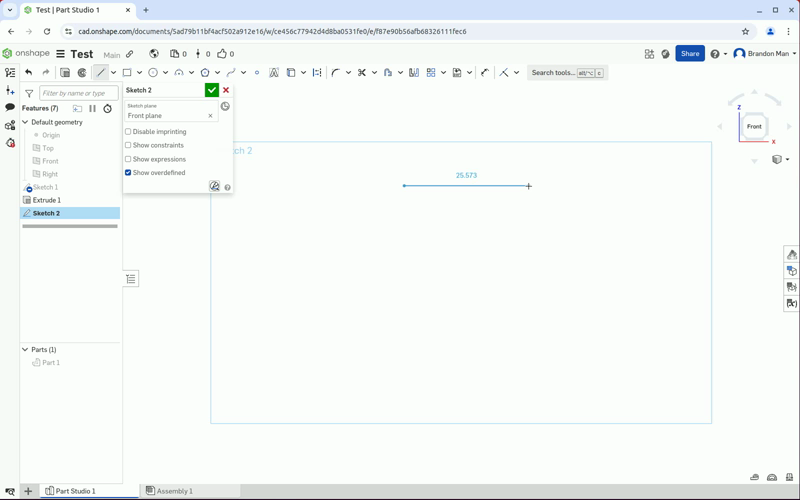
click(528, 185)
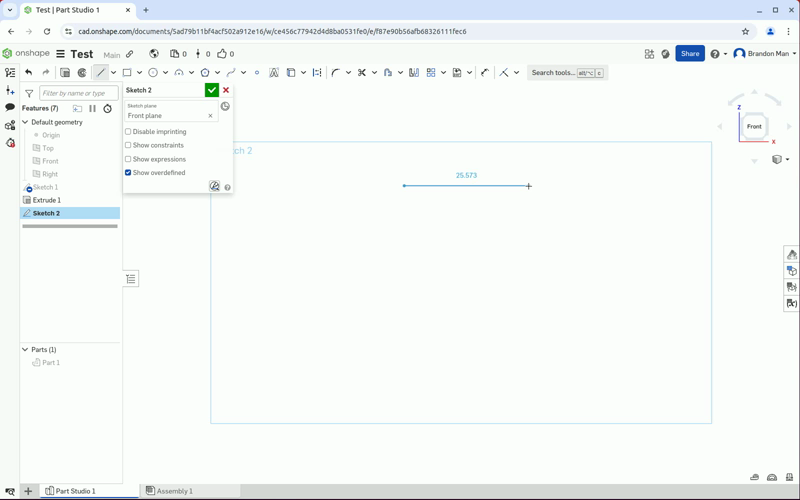
key_up(shift)
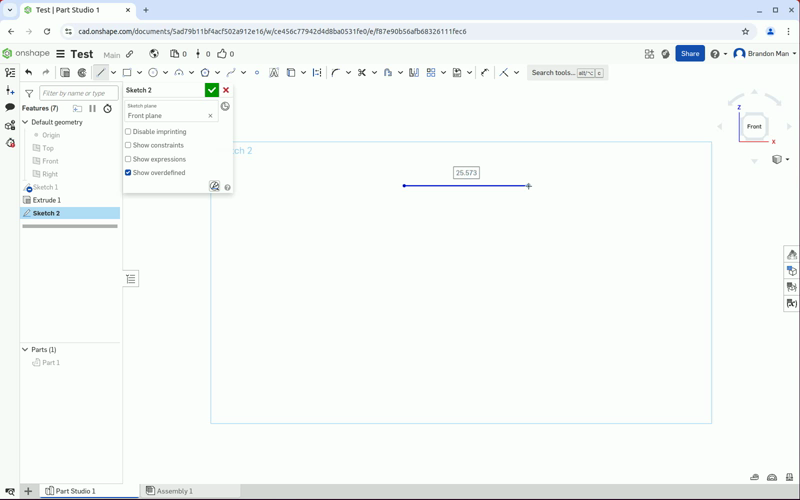
key_down(shift)
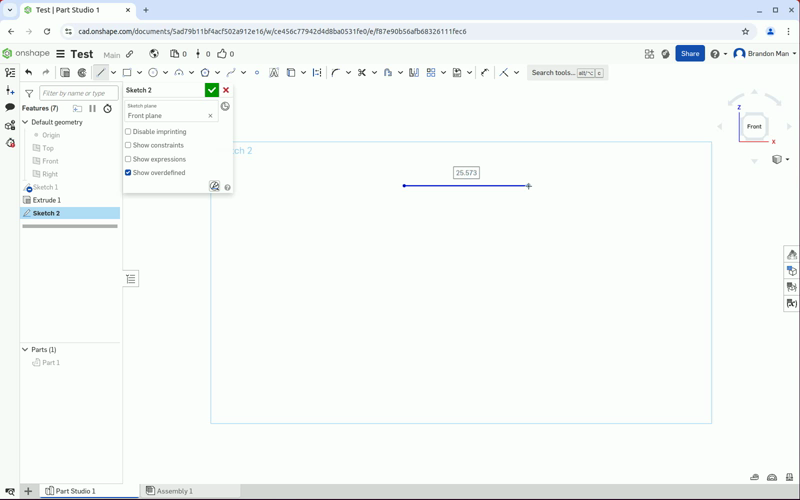
mouse_move(558, 185)
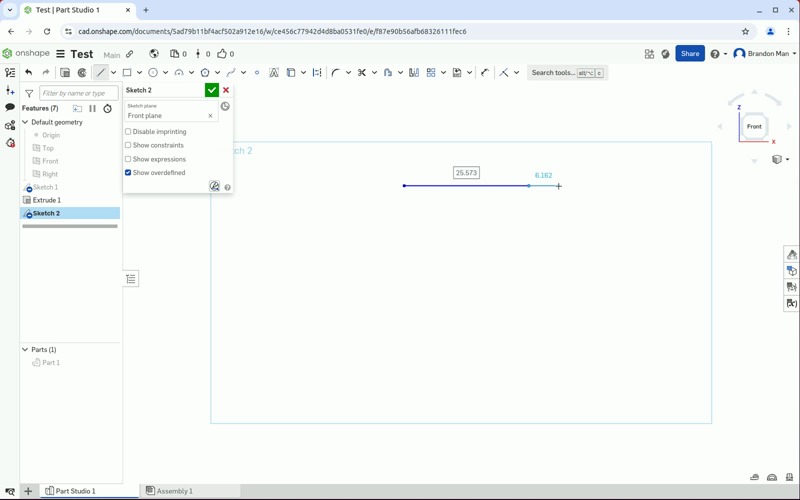
mouse_move(528, 227)
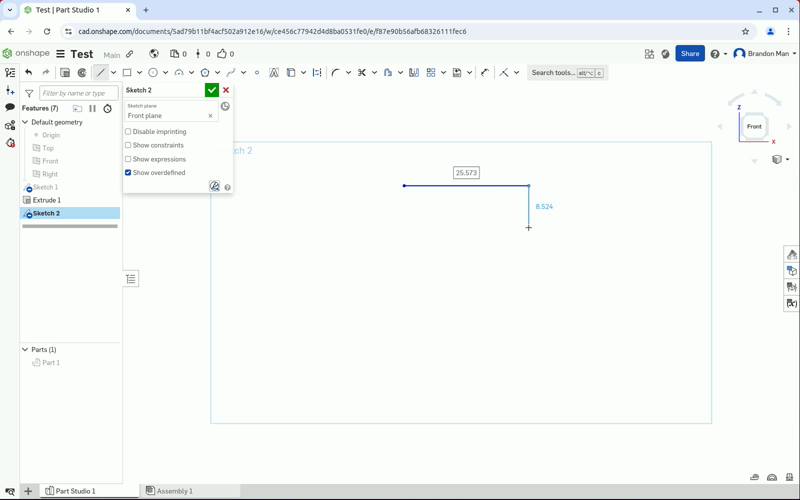
click(528, 227)
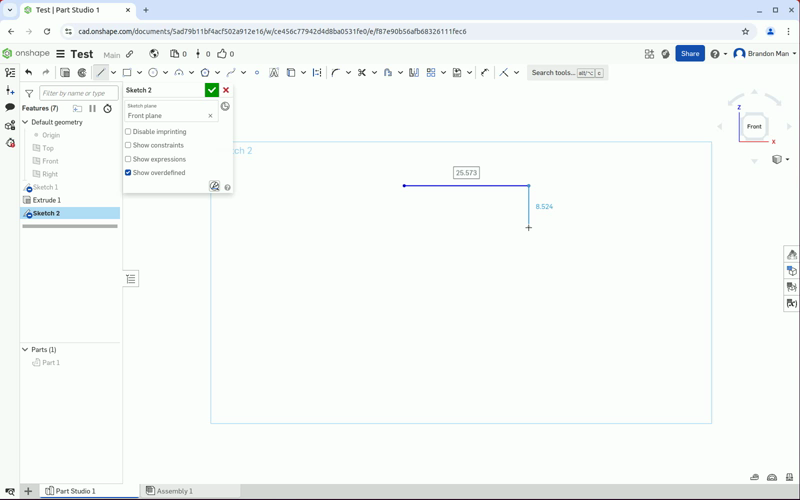
key_up(shift)
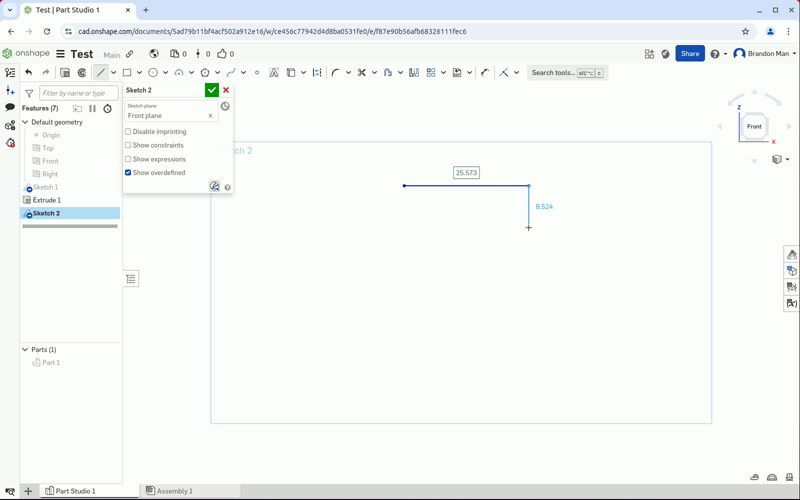
key_down(shift)
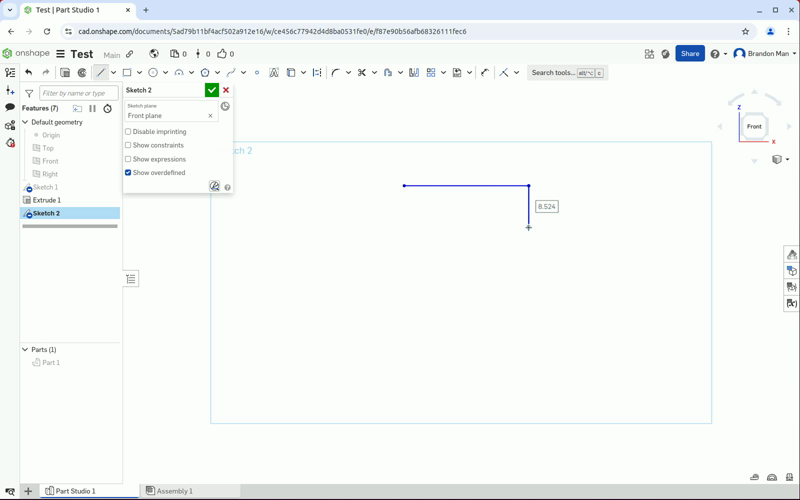
mouse_move(558, 227)
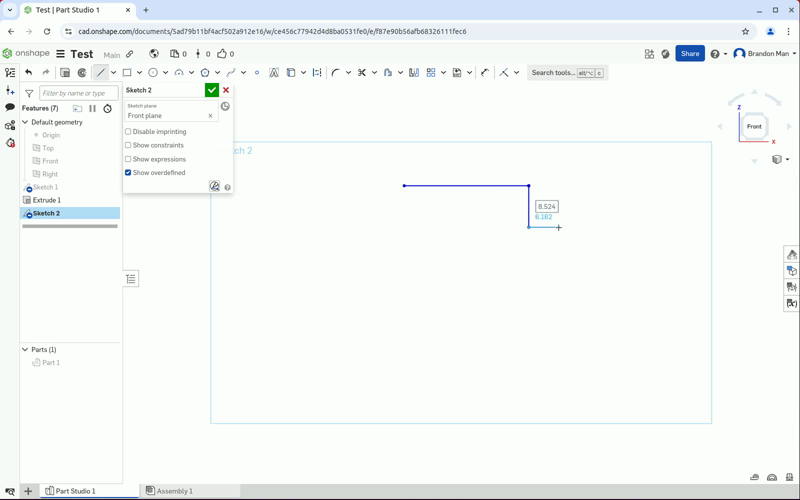
mouse_move(535, 227)
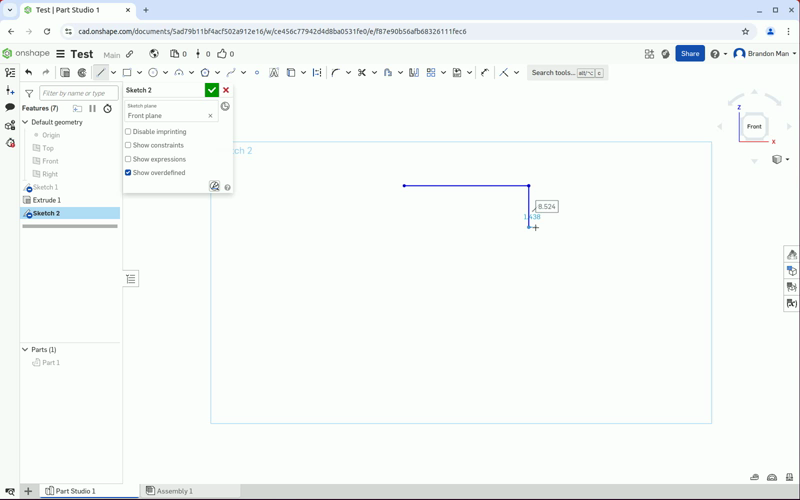
scroll(6)
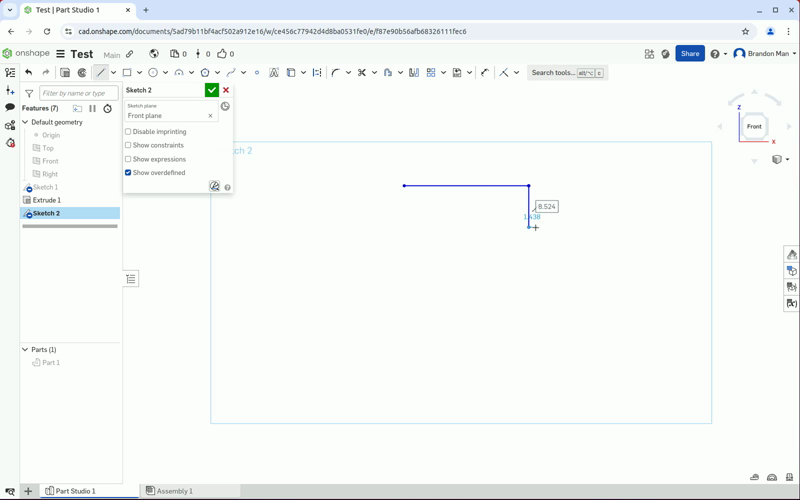
scroll(6)
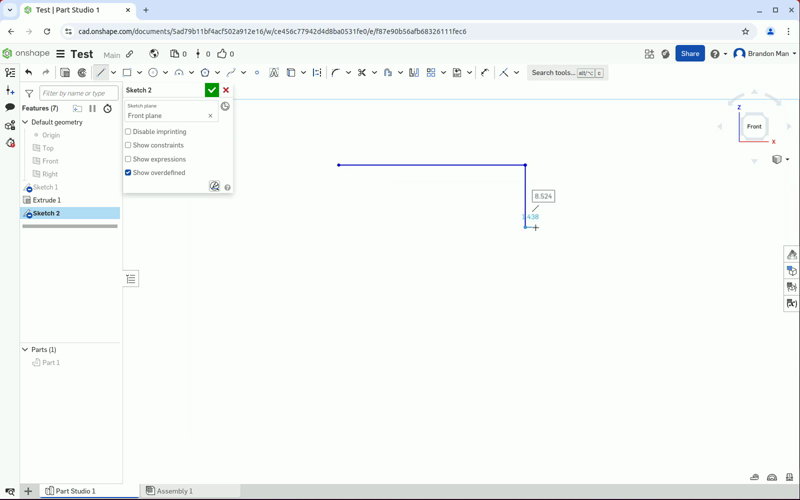
scroll(6)
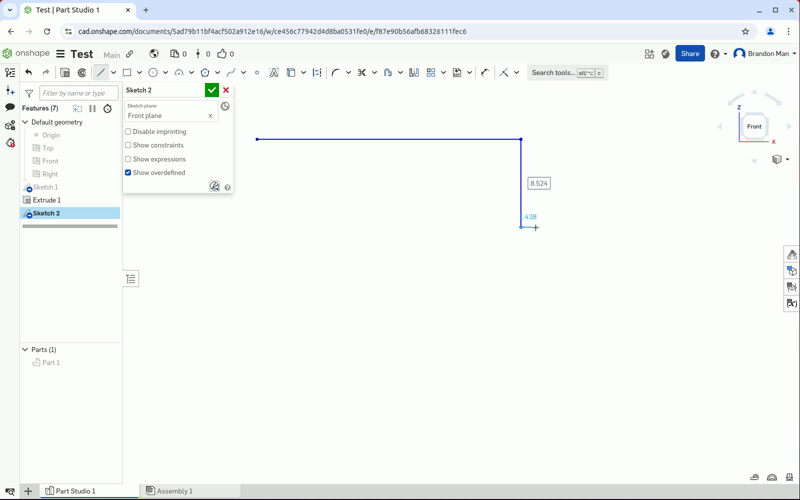
scroll(6)
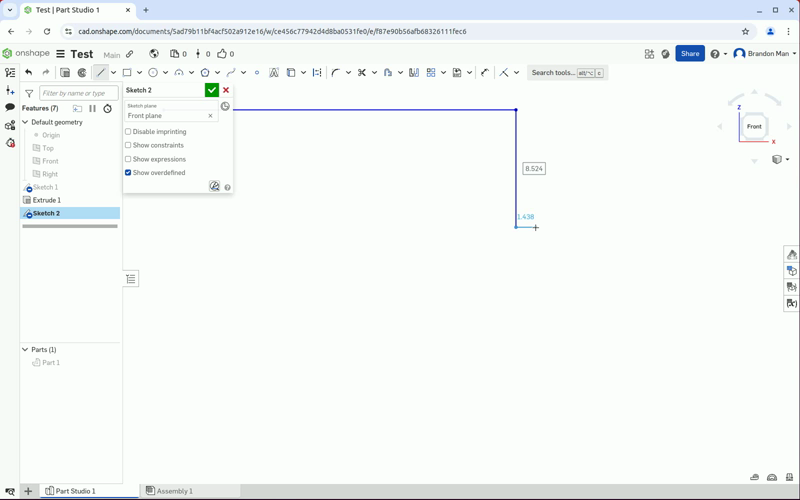
scroll(6)
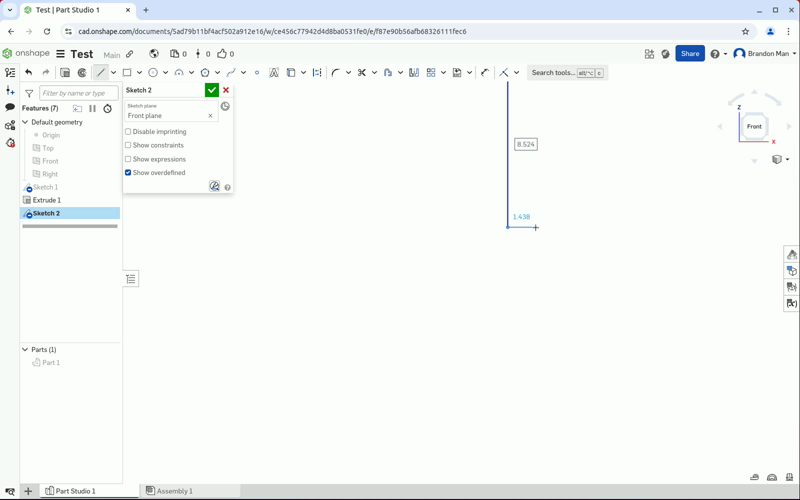
scroll(6)
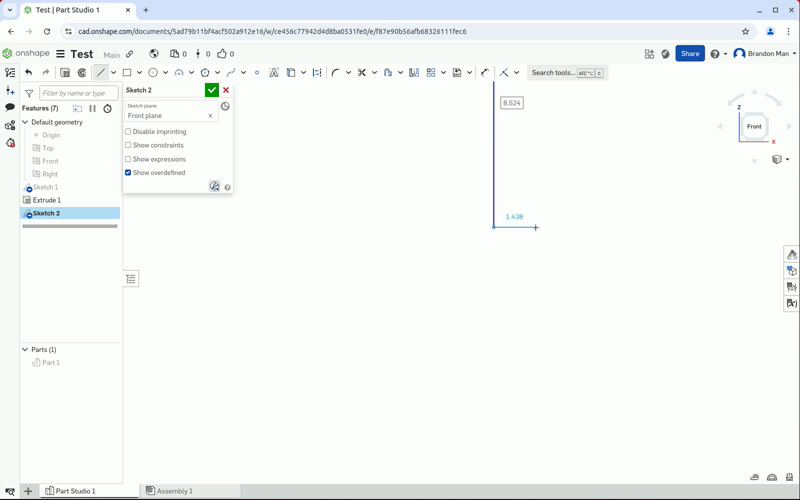
scroll(6)
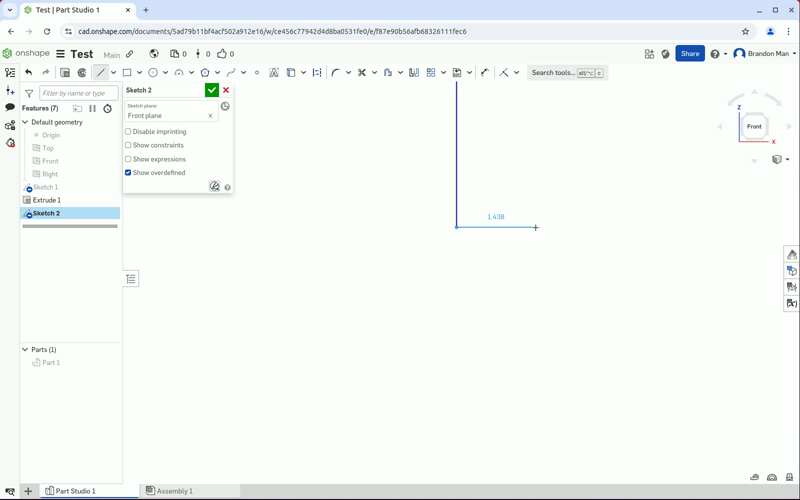
click(535, 227)
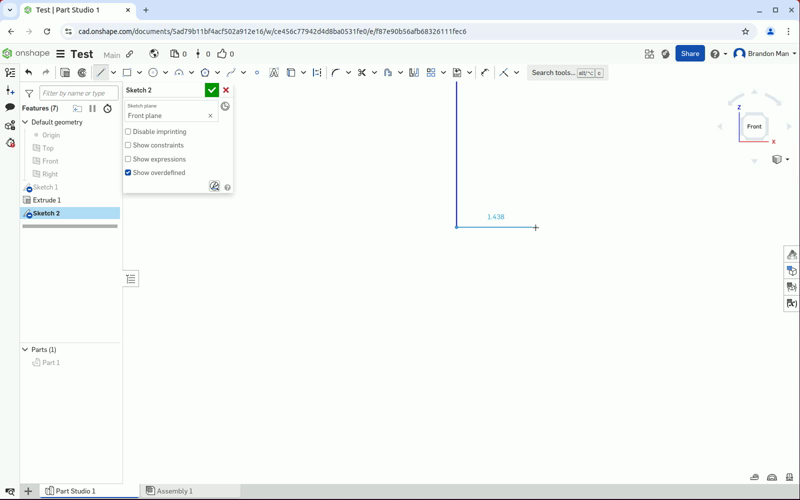
scroll(-6)
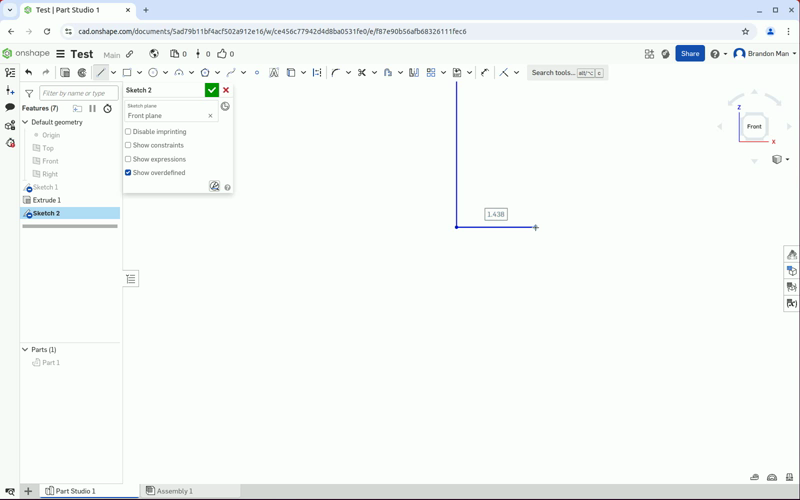
scroll(-6)
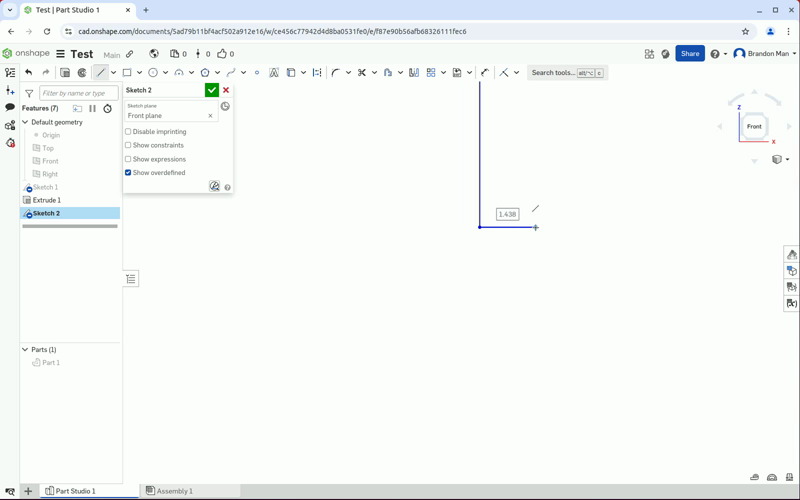
scroll(-6)
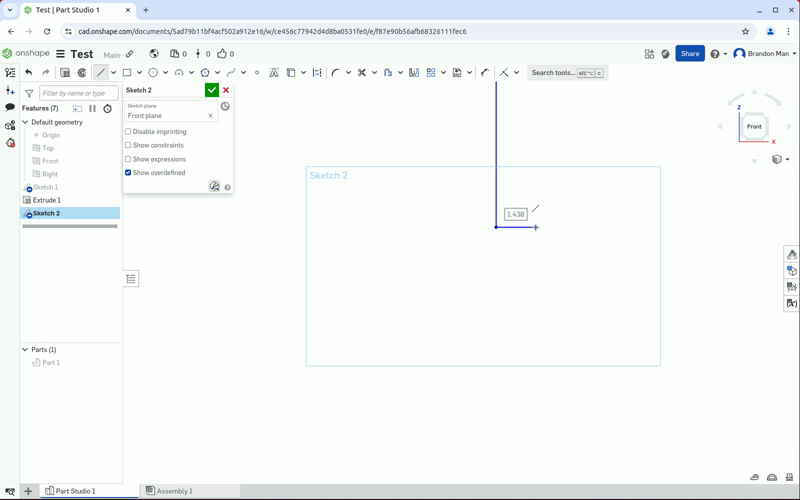
scroll(-6)
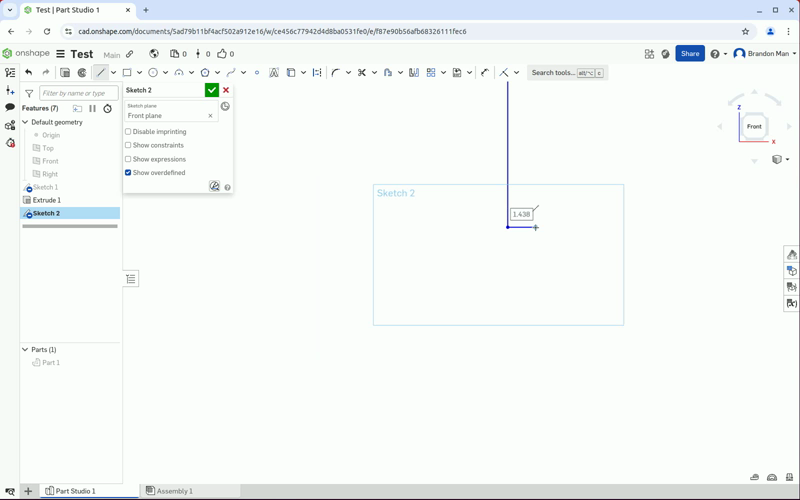
scroll(-6)
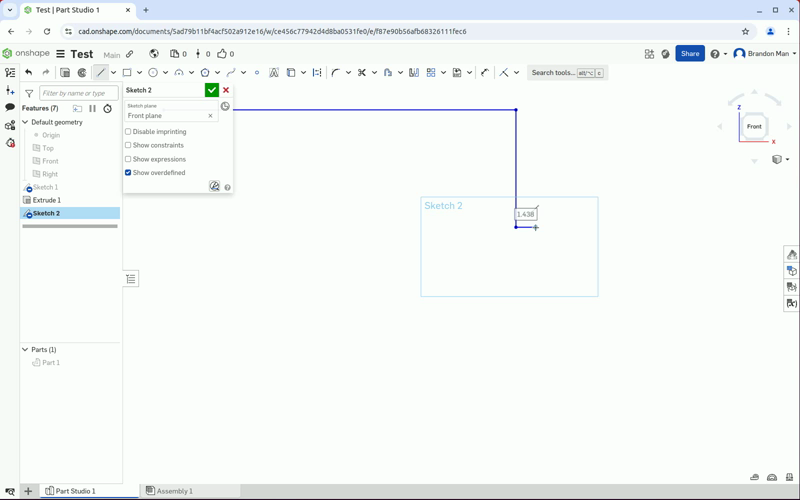
scroll(-6)
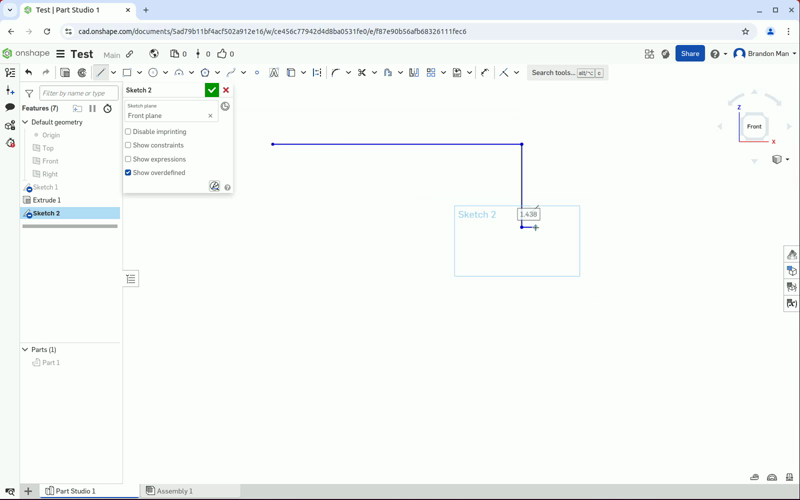
scroll(-6)
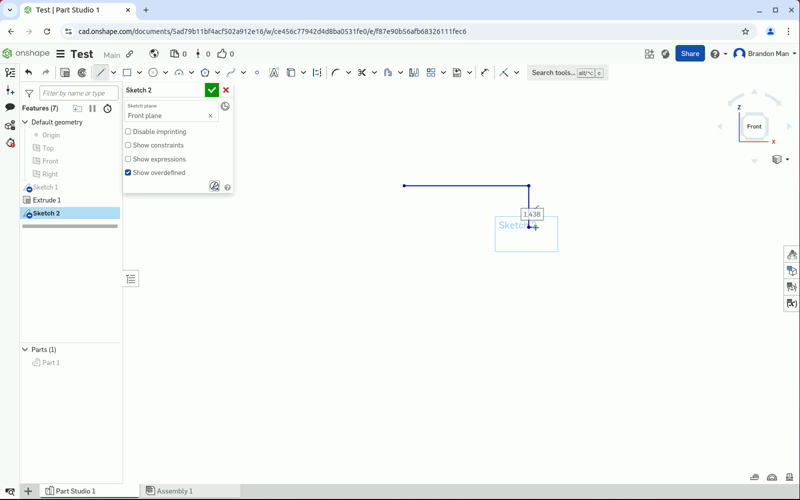
key_up(shift)
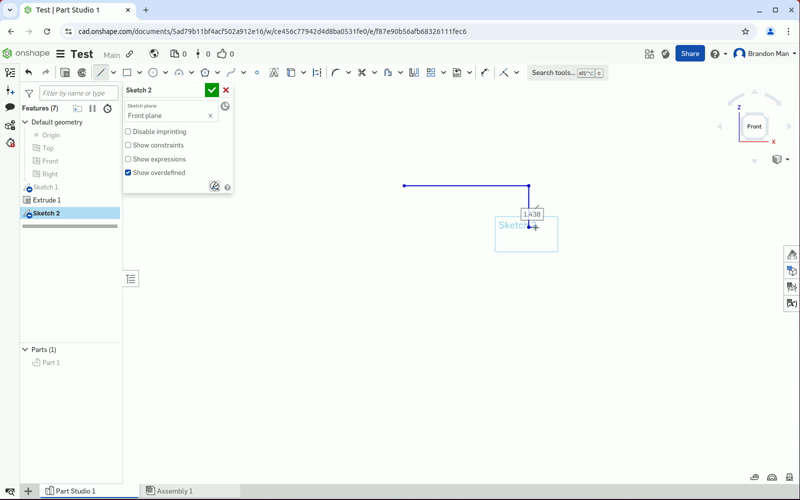
key_down(shift)
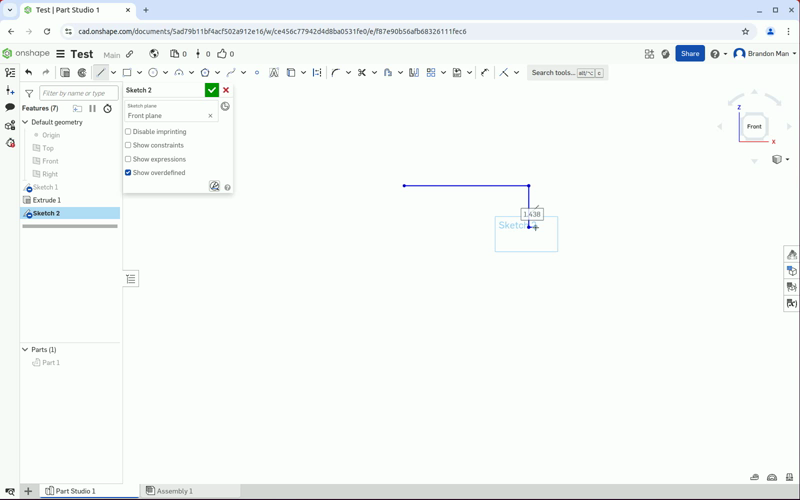
mouse_move(565, 227)
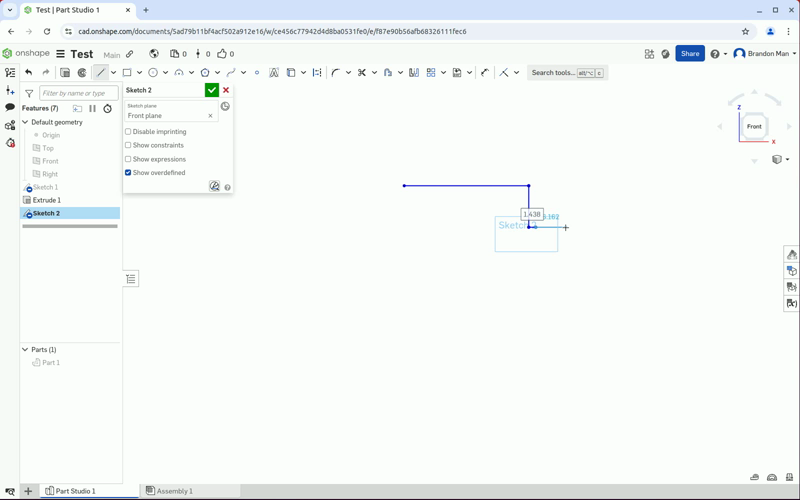
mouse_move(535, 170)
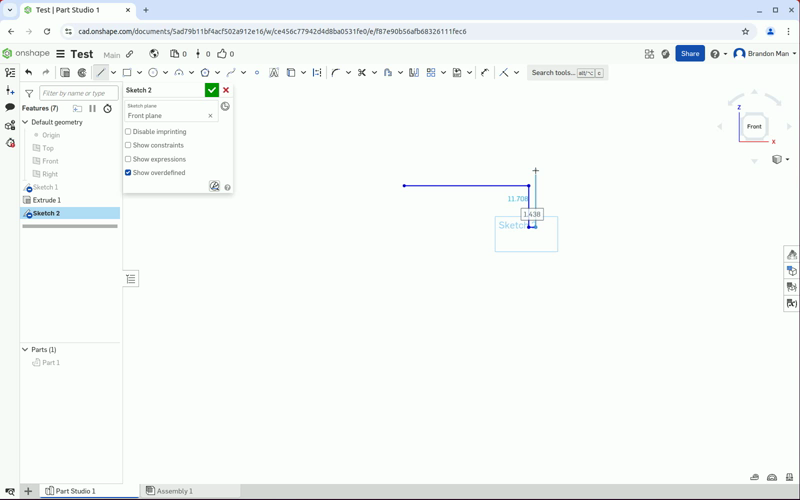
click(535, 170)
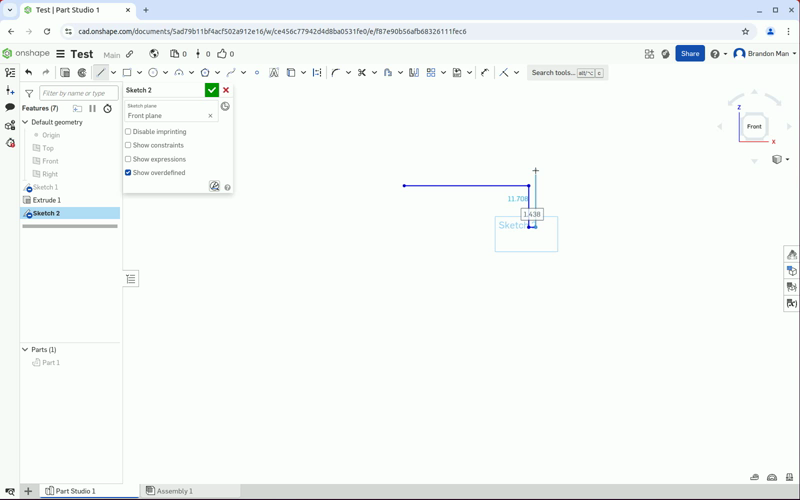
key_up(shift)
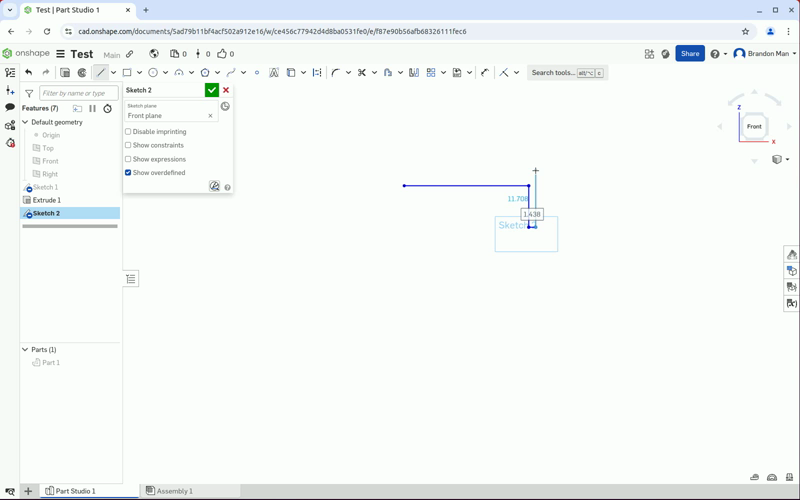
key_down(shift)
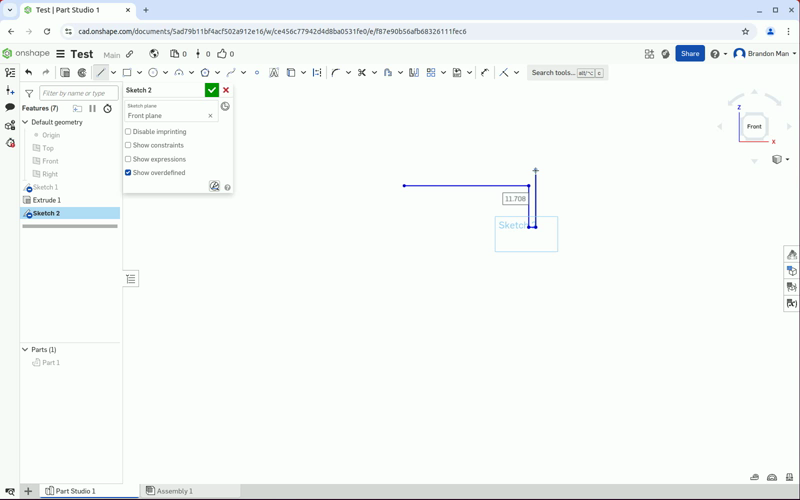
mouse_move(404, 170)
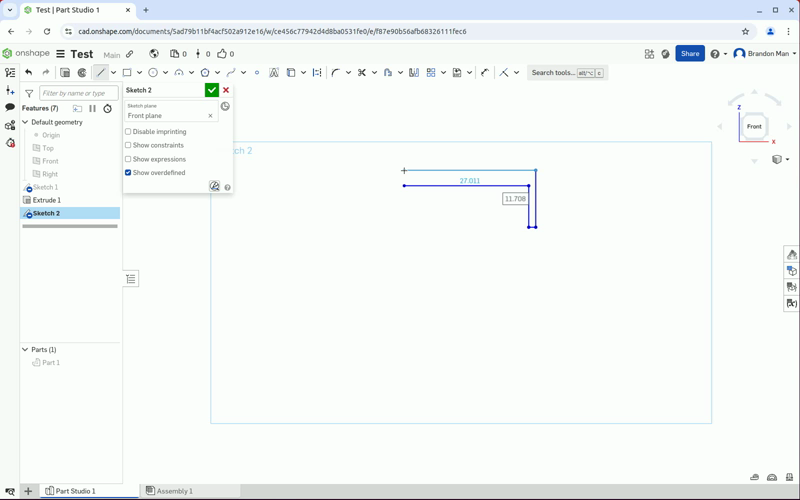
click(404, 170)
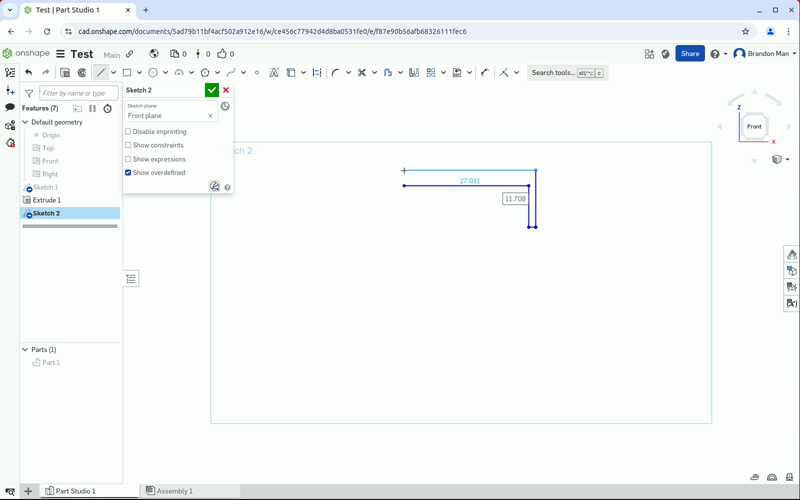
key_up(shift)
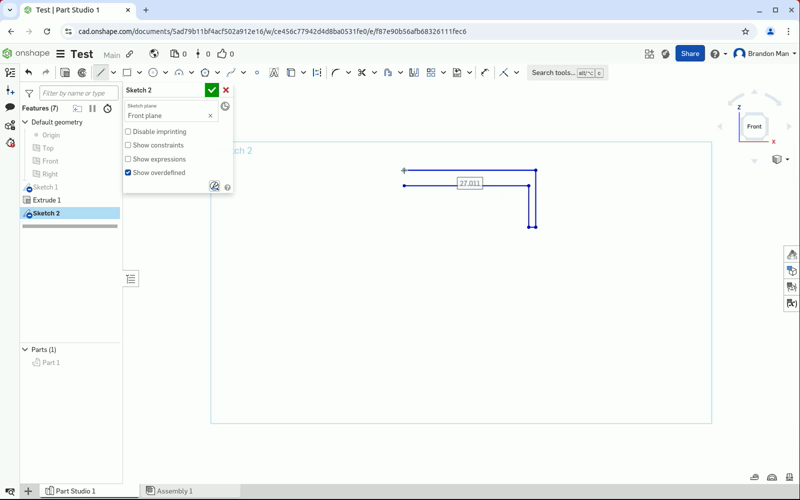
mouse_move(434, 170)
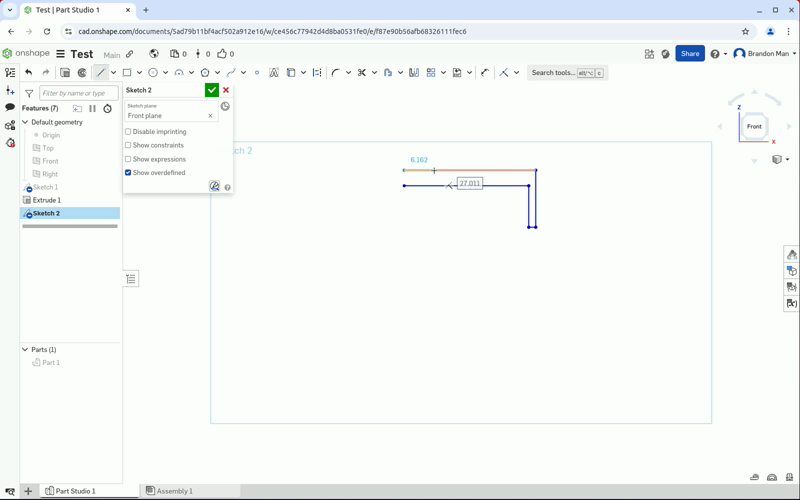
key_down(shift)
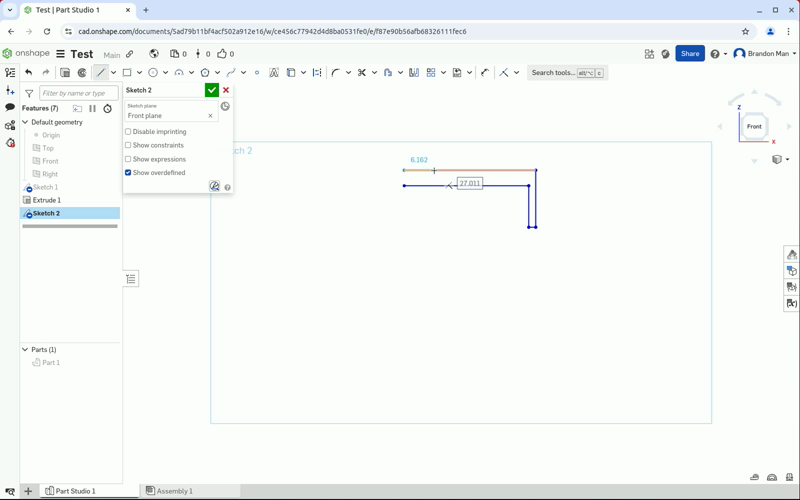
mouse_move(404, 185)
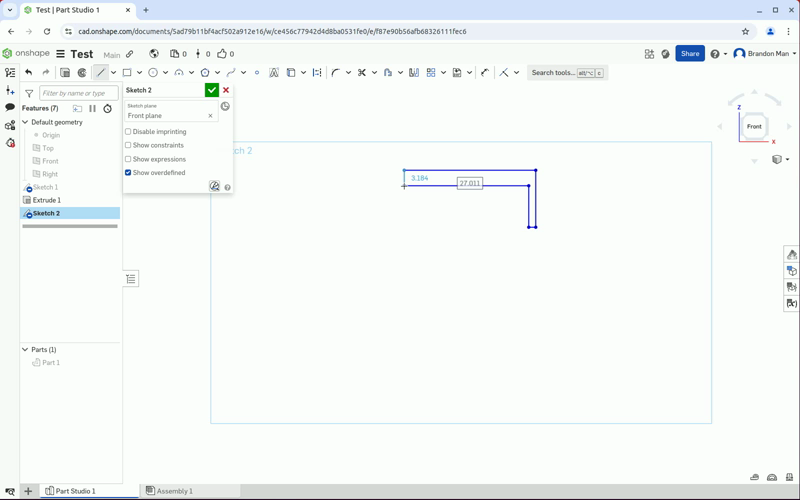
key_up(shift)
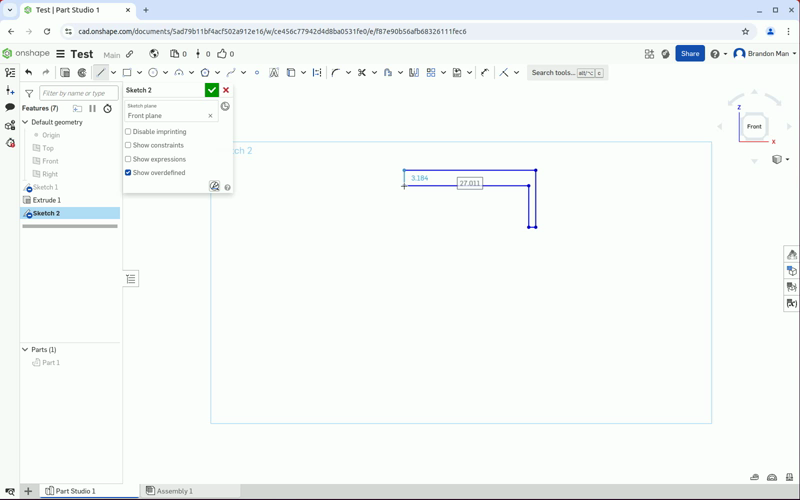
click(404, 185)
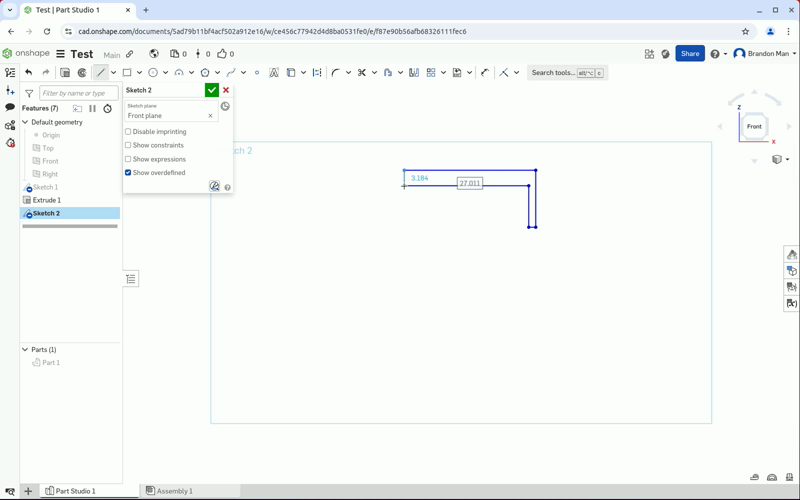
key(esc)
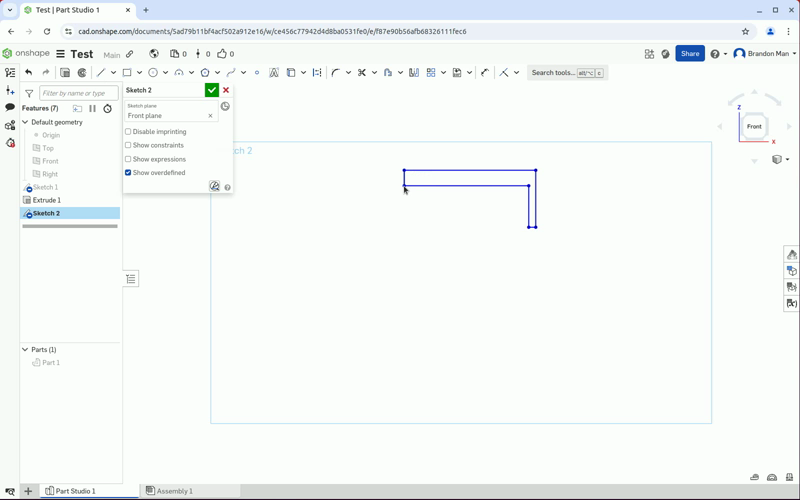
mouse_move(485, 180)
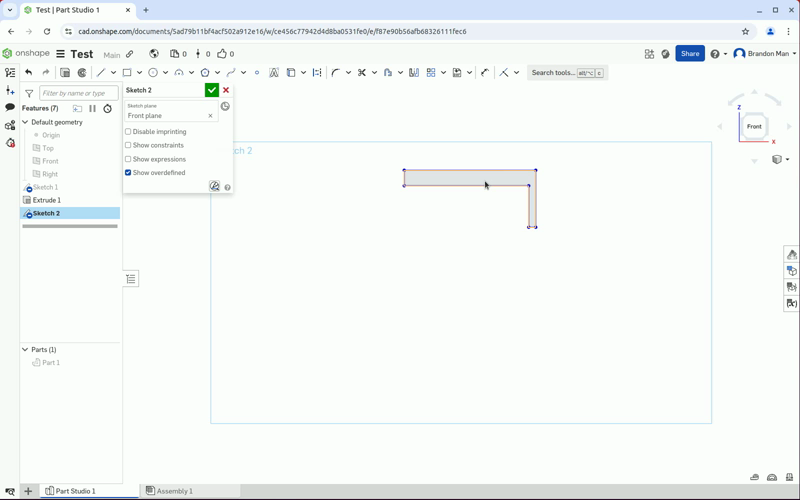
click(485, 180)
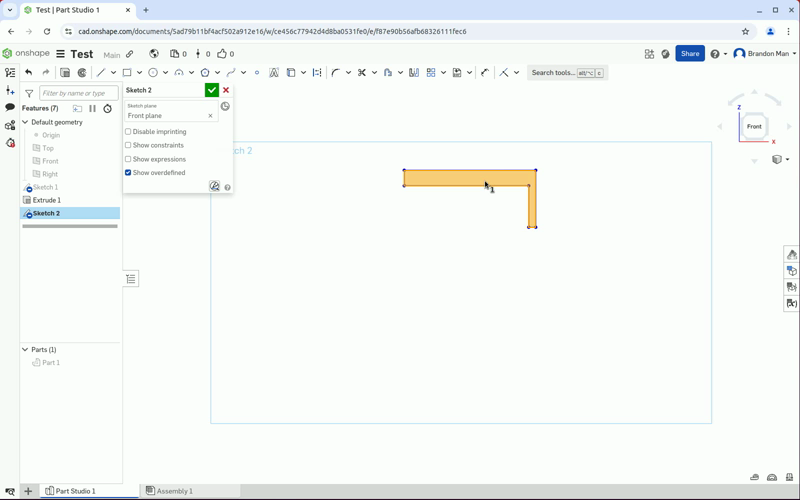
mouse_move(73, 352)
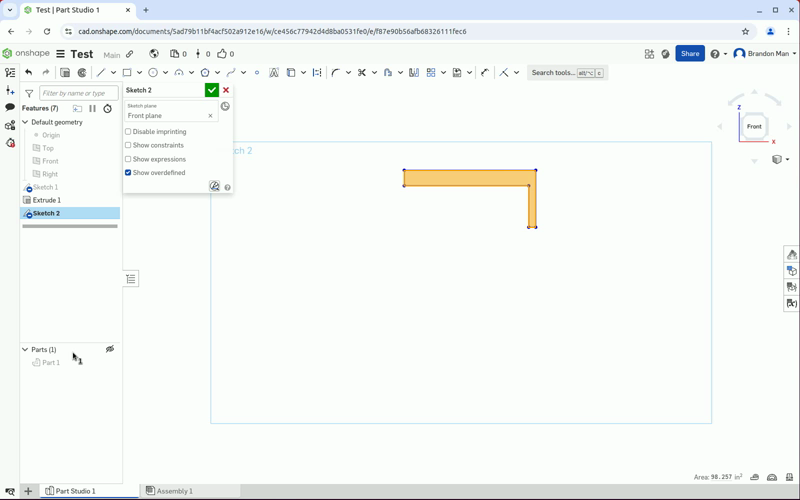
key(shift+y)
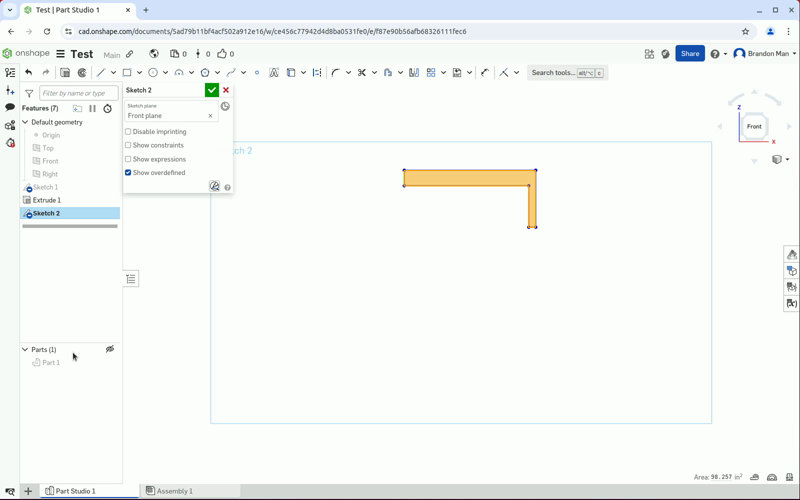
key(shift+e)
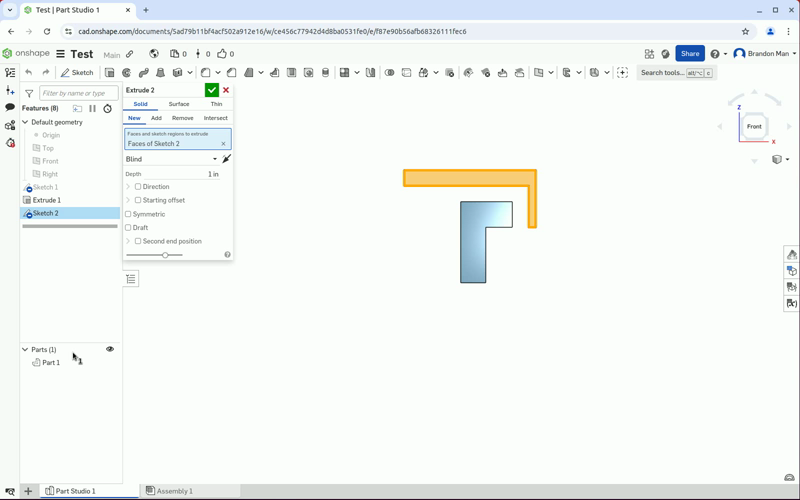
mouse_move(143, 106)
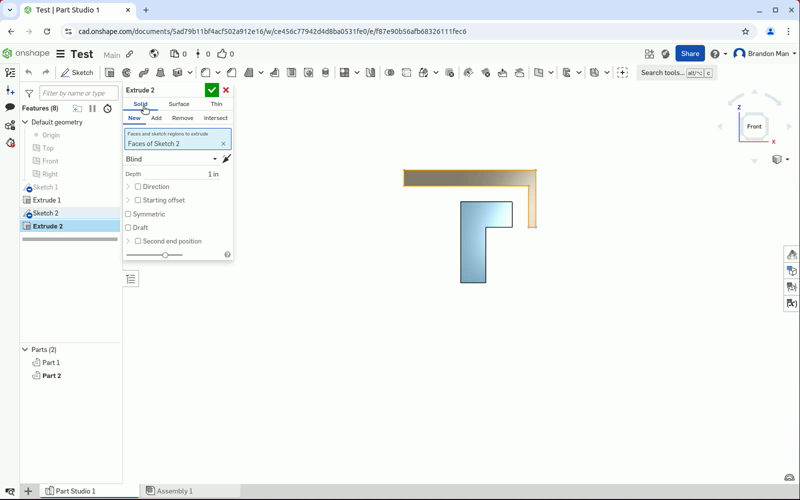
click(143, 106)
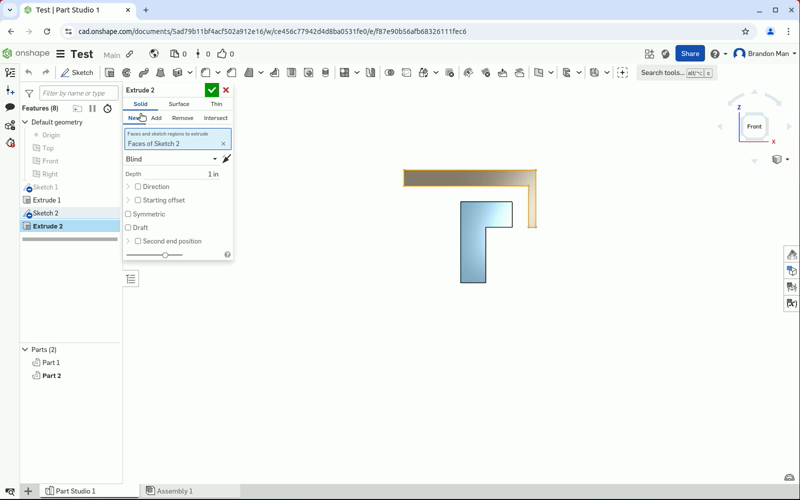
mouse_move(137, 120)
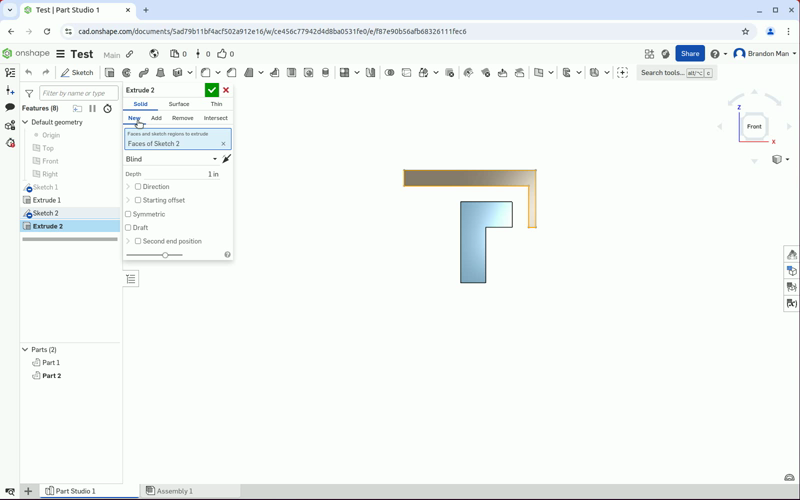
click(137, 120)
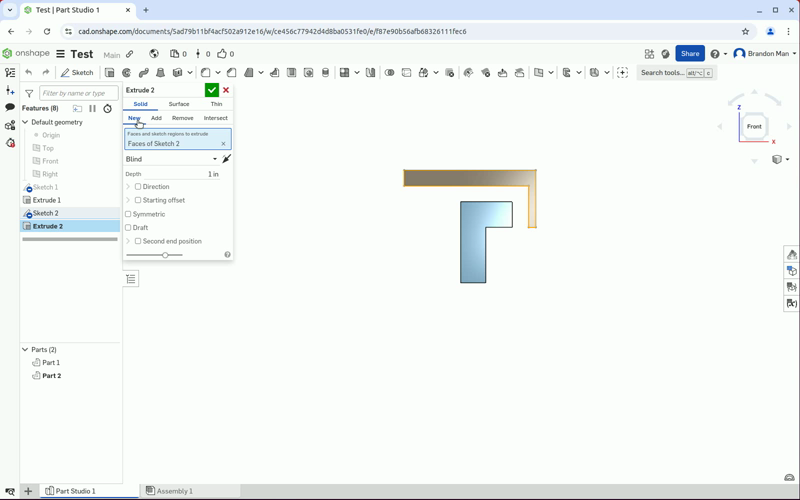
key(tab, 4)
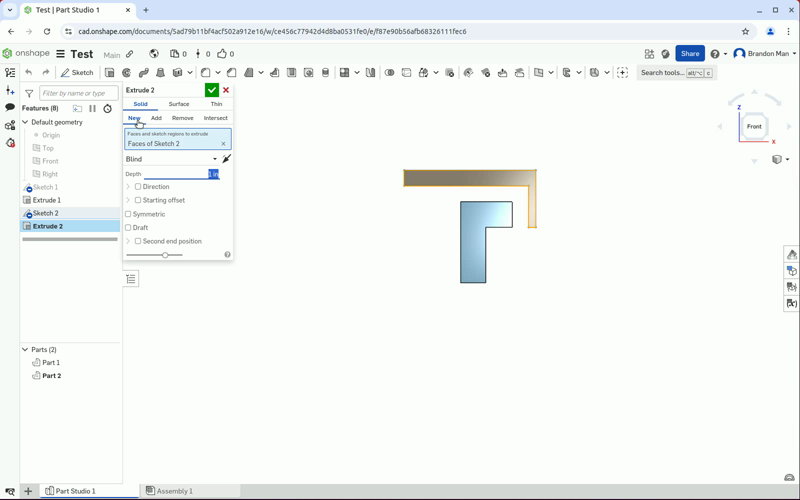
text(-14.443)
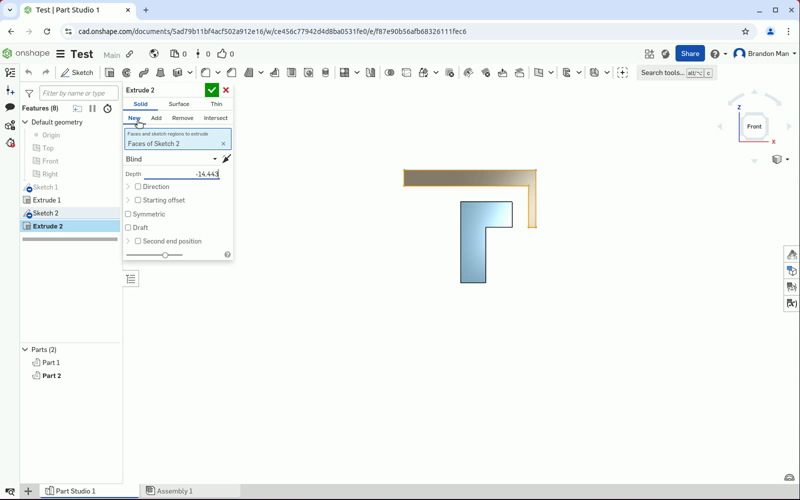
key(enter)
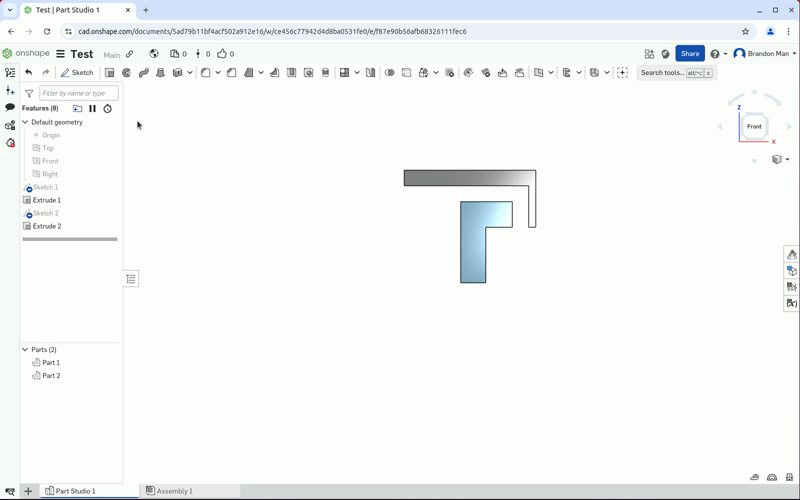
key(shift+h)
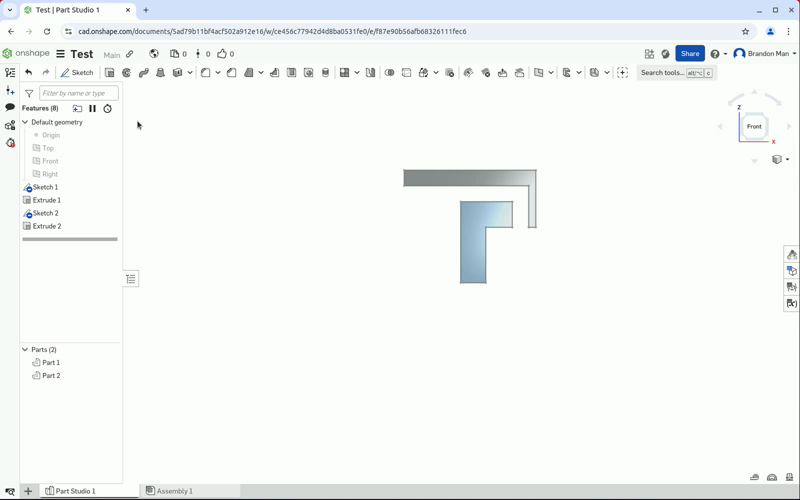
key(shift+h)
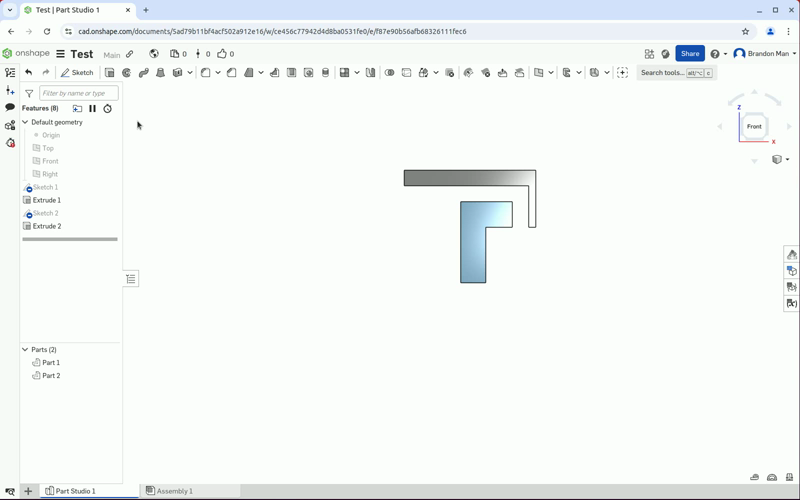
mouse_move(73, 189)
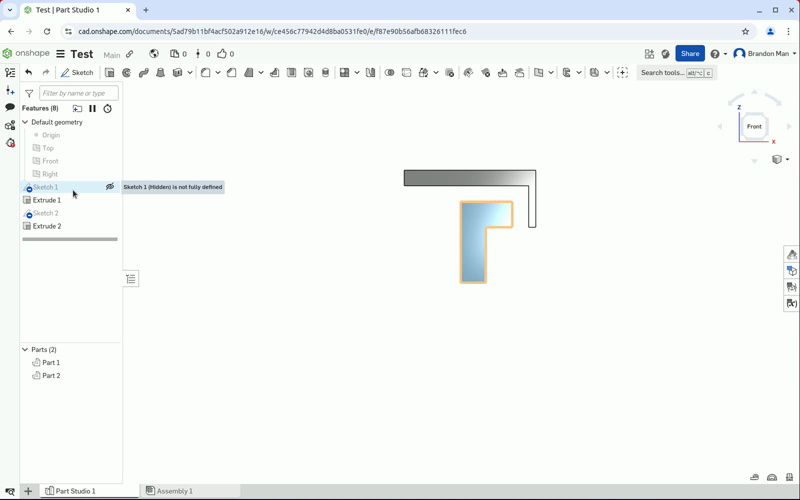
click(73, 189)
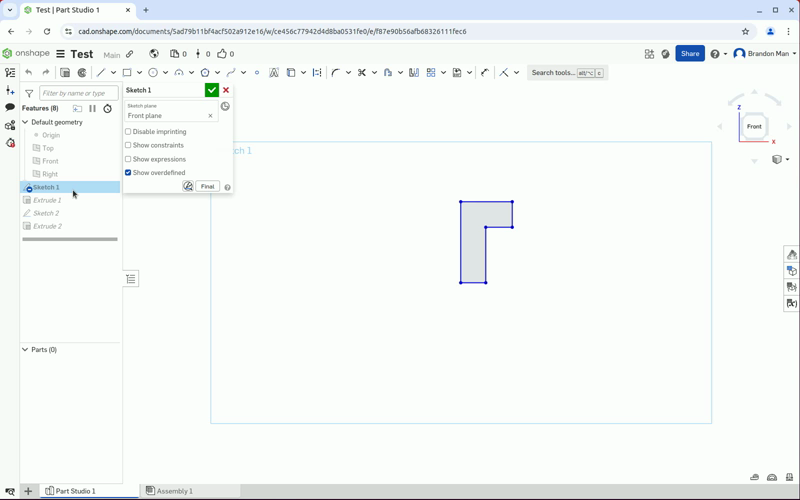
mouse_move(229, 92)
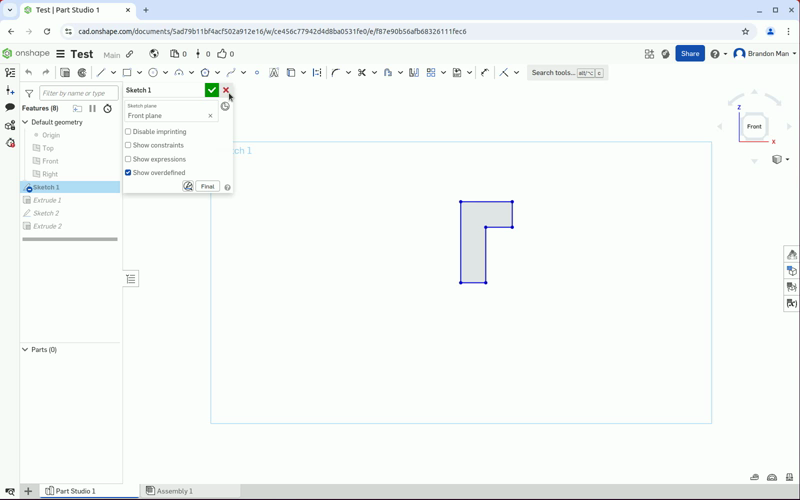
click(229, 92)
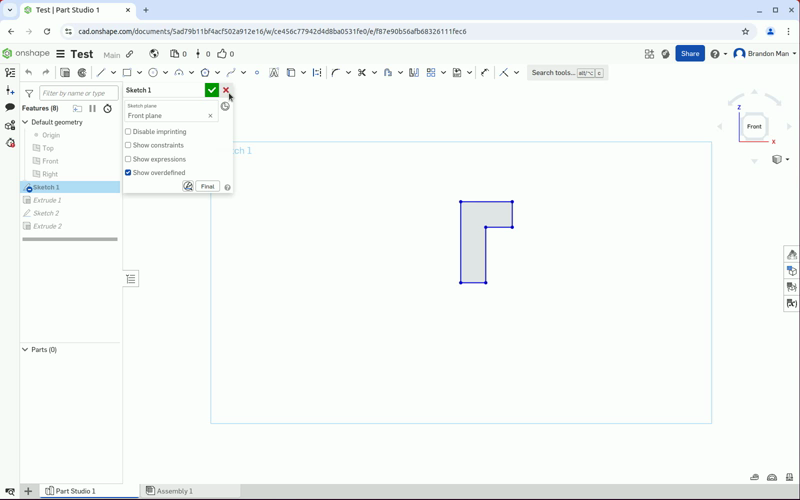
key(shift+s)
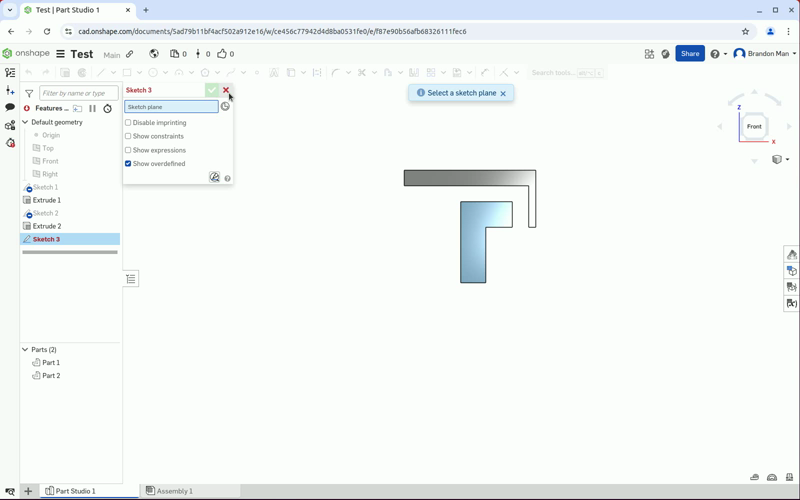
mouse_move(73, 163)
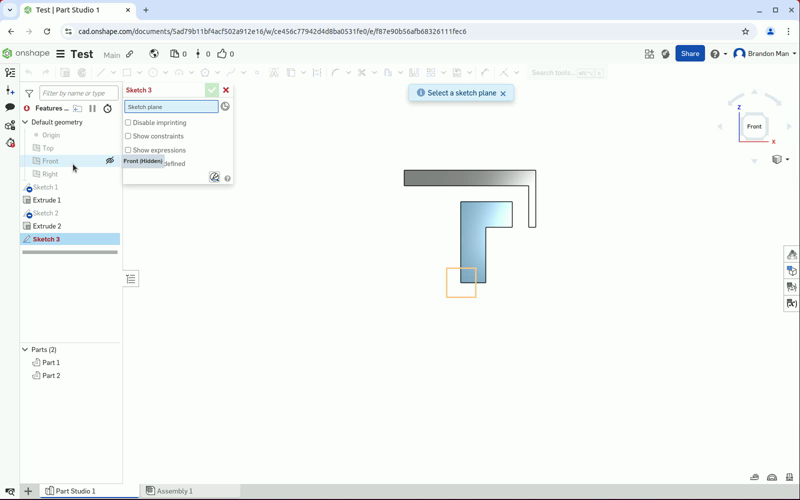
click(73, 163)
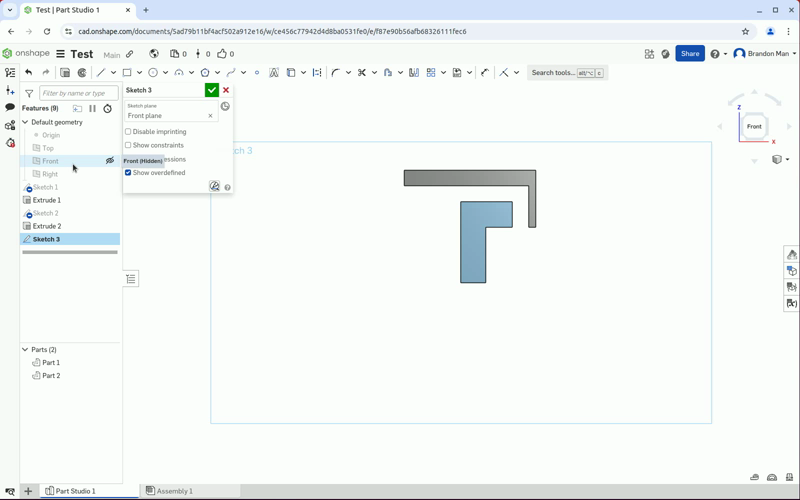
mouse_move(73, 352)
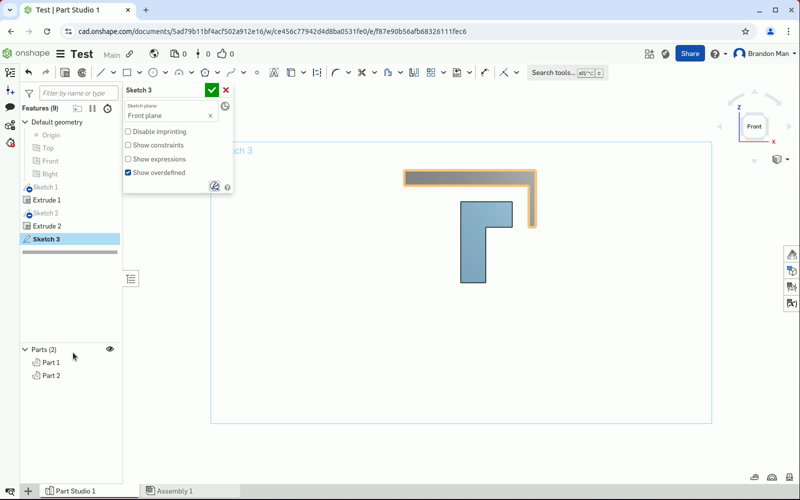
key(y)
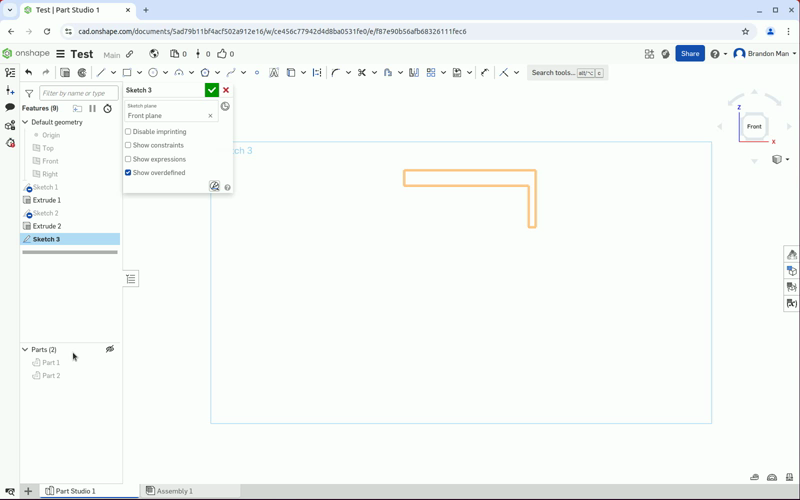
key(l)
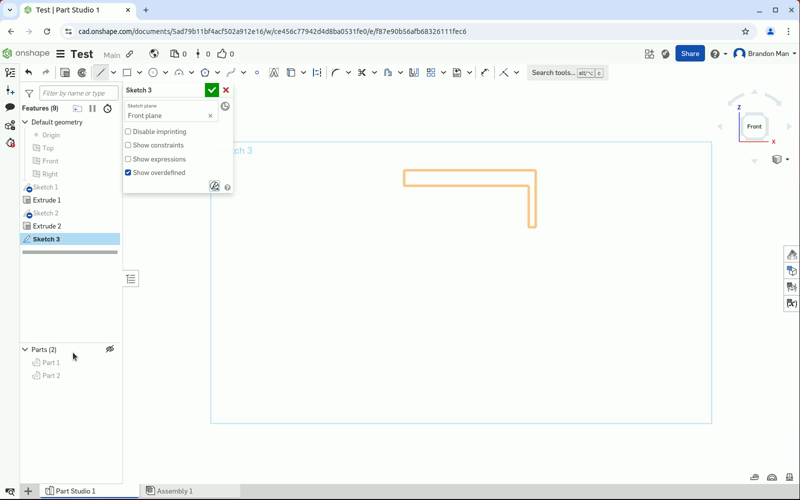
key_down(shift)
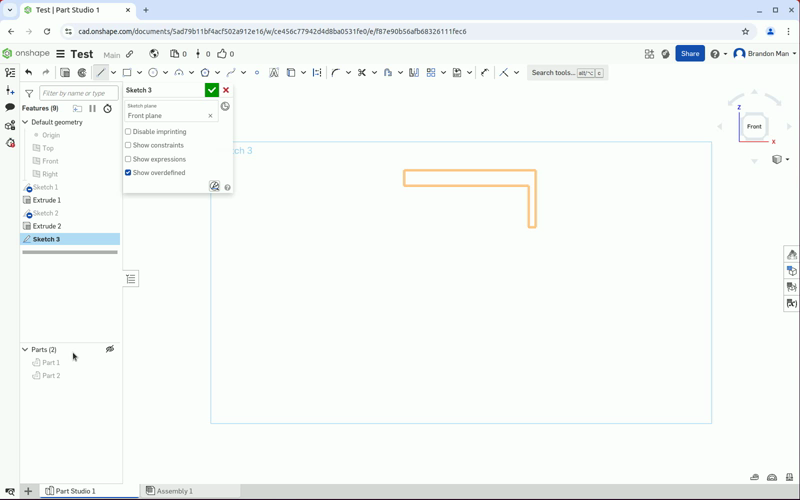
mouse_move(498, 243)
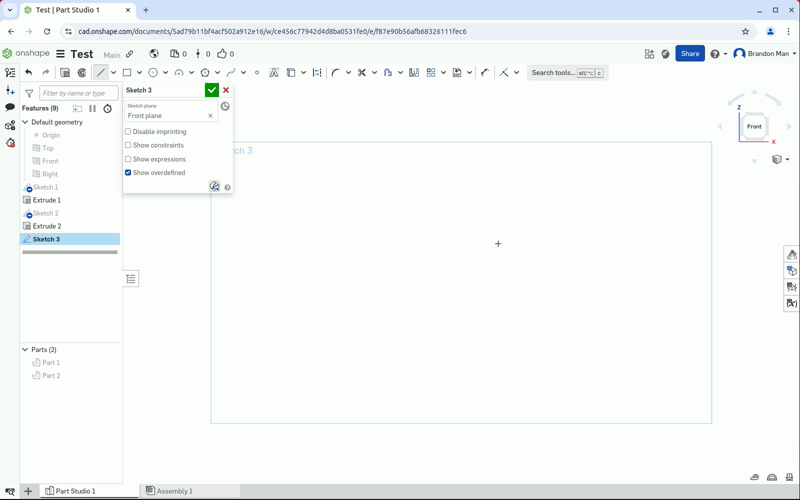
click(498, 243)
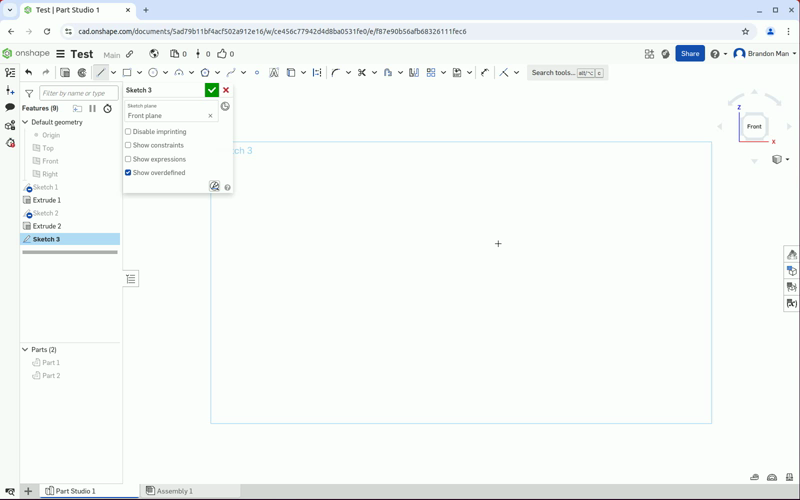
key_up(shift)
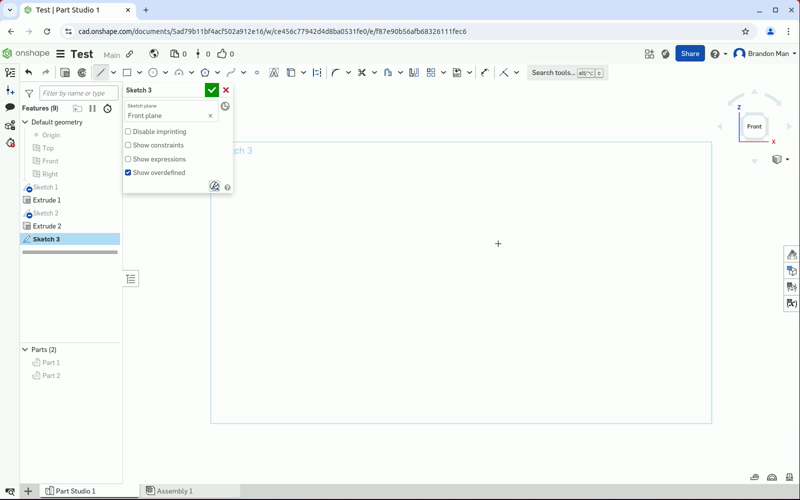
key_down(shift)
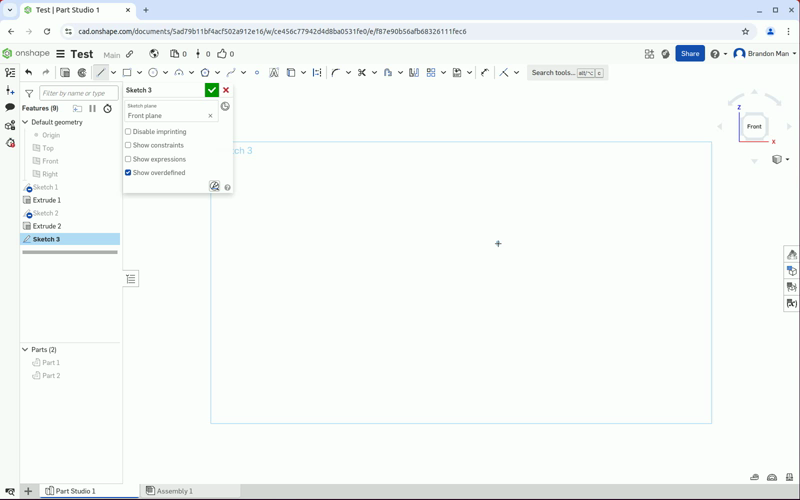
mouse_move(528, 243)
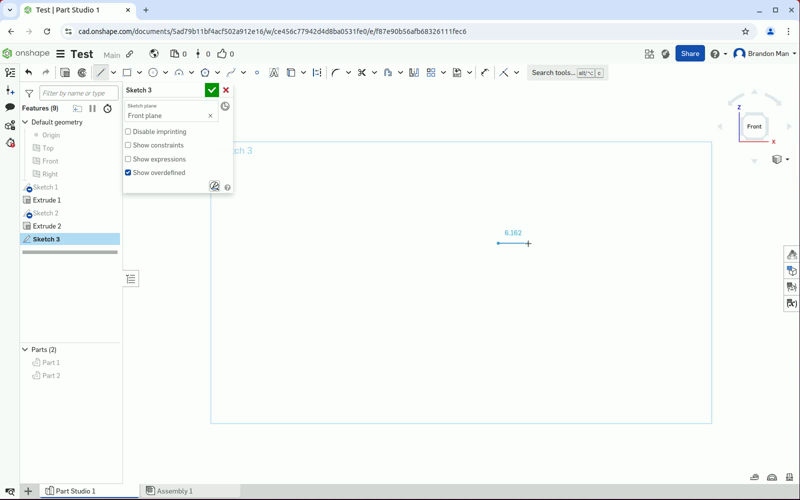
mouse_move(535, 243)
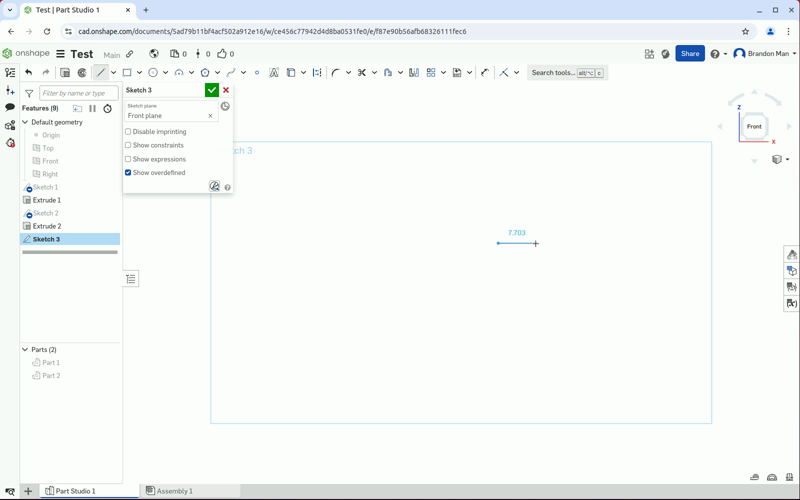
click(535, 243)
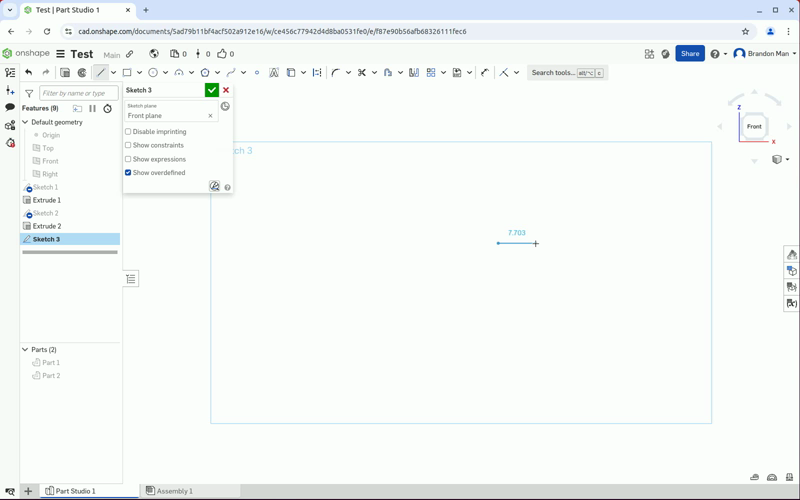
key_up(shift)
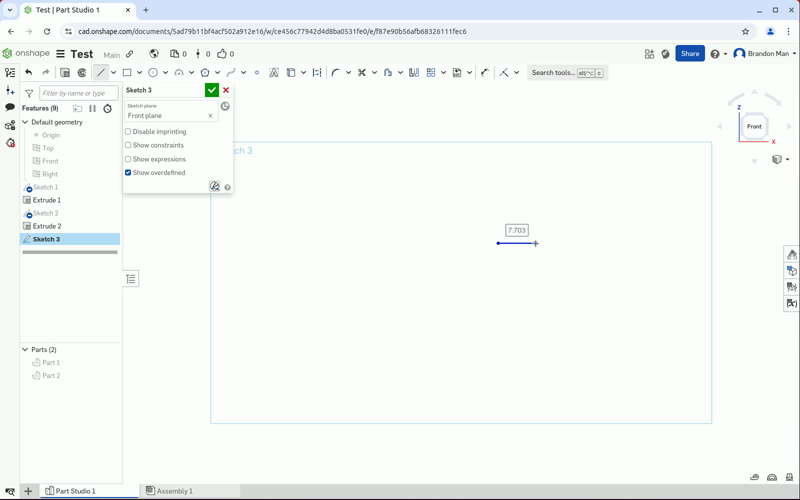
key_down(shift)
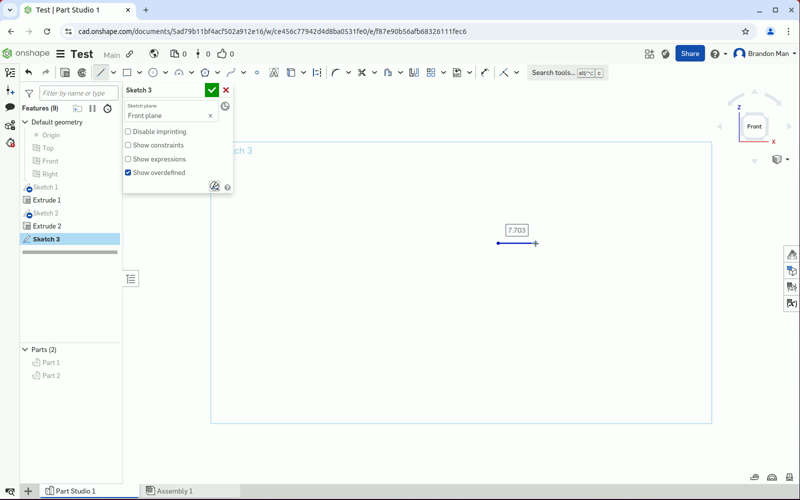
mouse_move(565, 243)
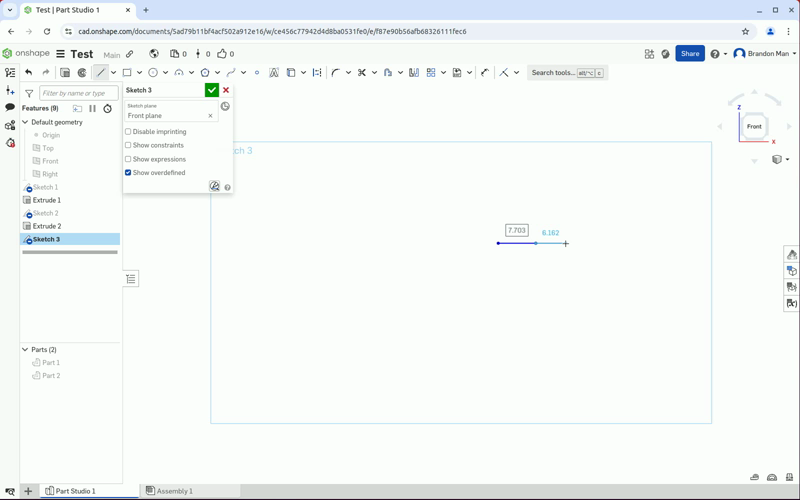
mouse_move(535, 227)
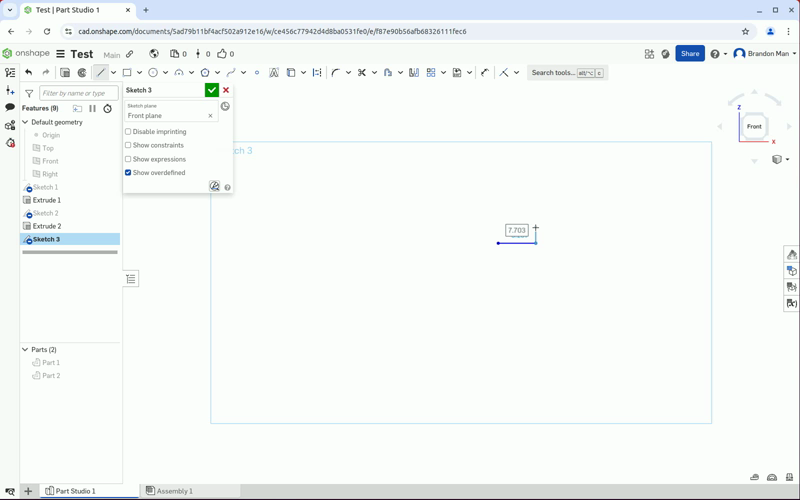
click(535, 227)
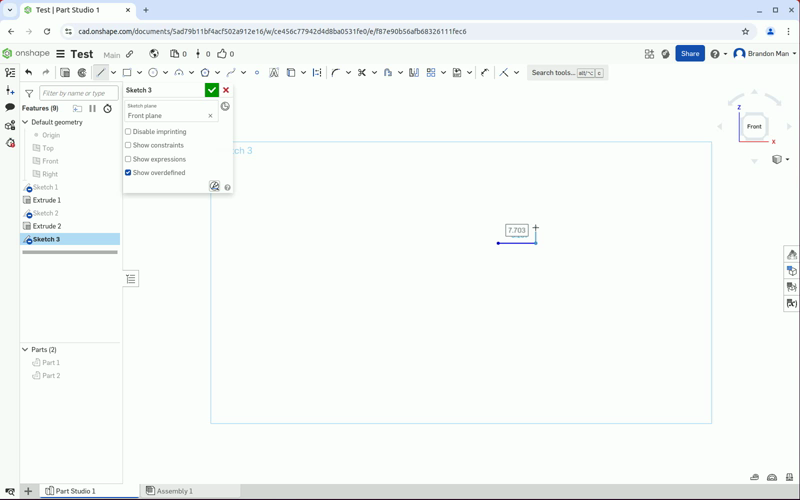
key_up(shift)
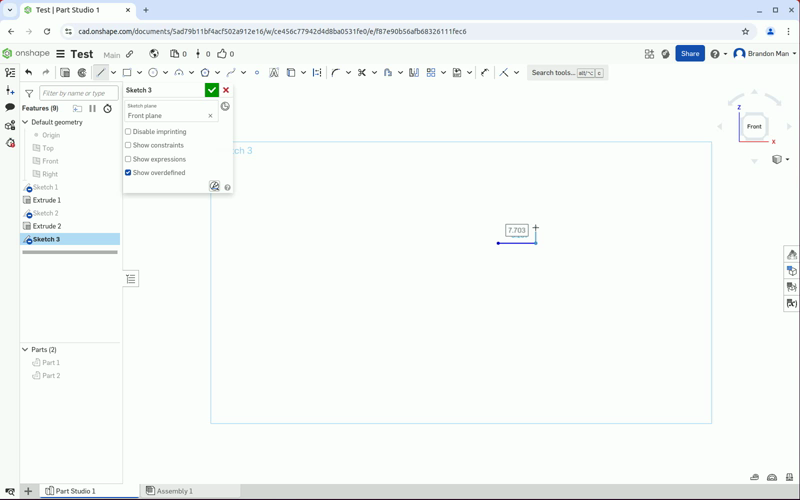
key_down(shift)
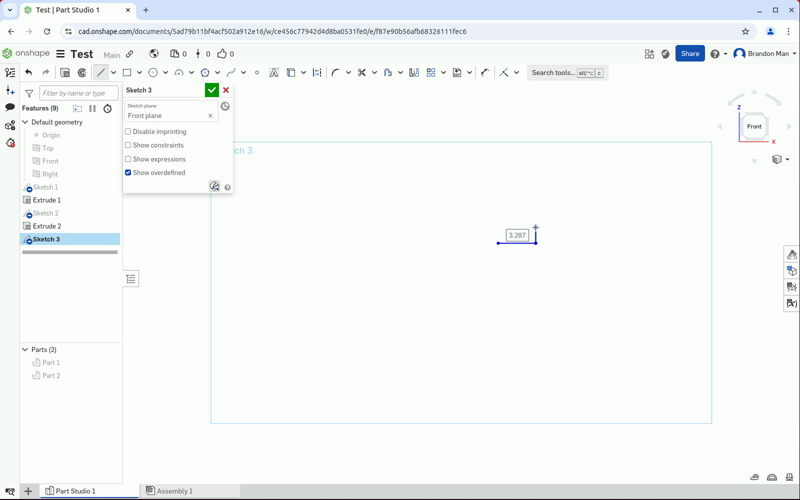
mouse_move(565, 227)
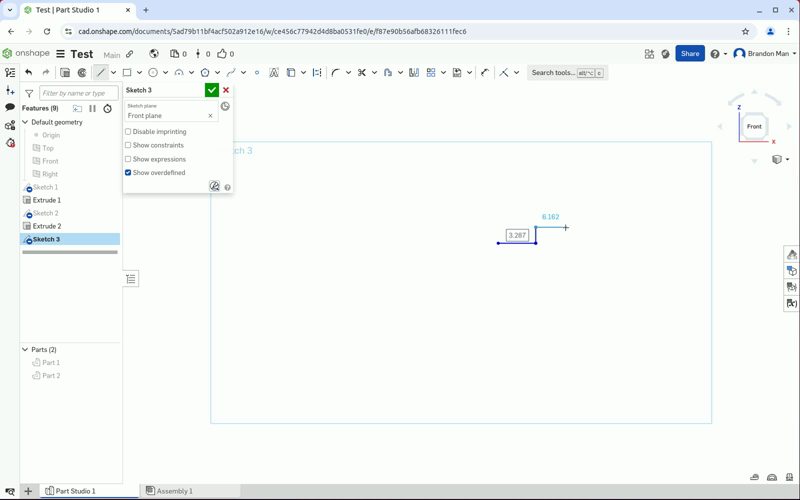
mouse_move(528, 227)
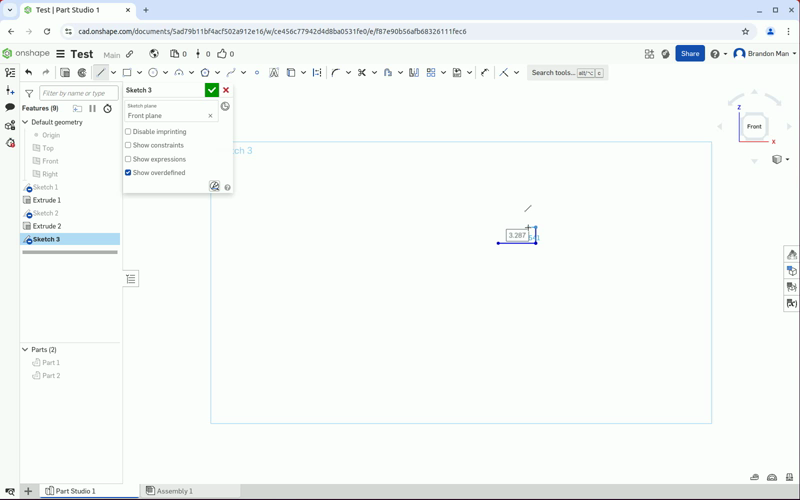
scroll(6)
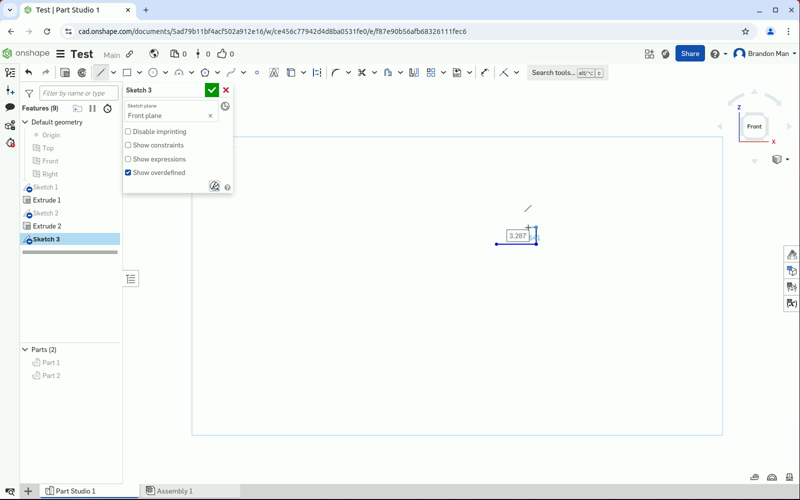
scroll(6)
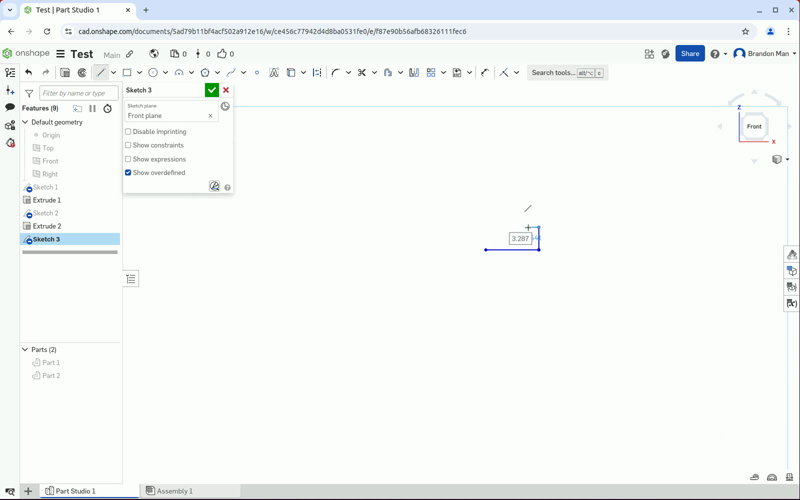
scroll(6)
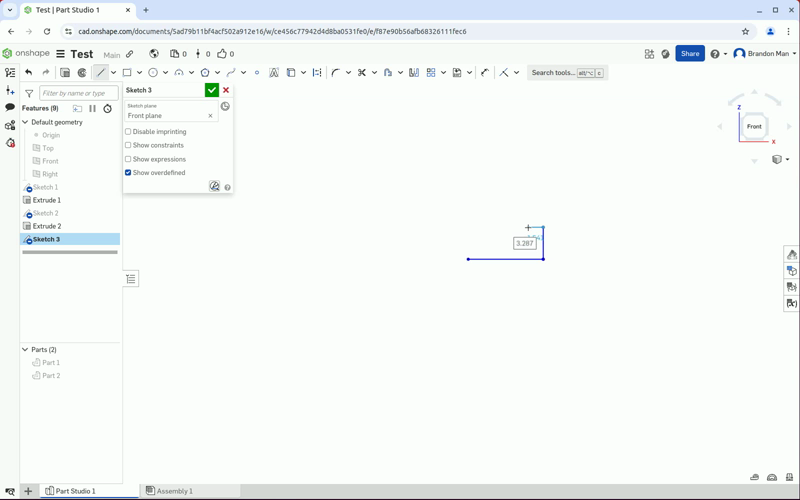
scroll(6)
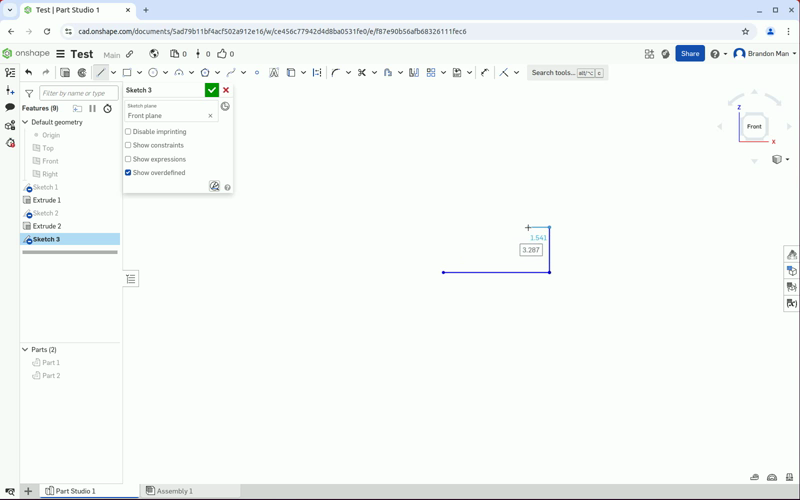
scroll(6)
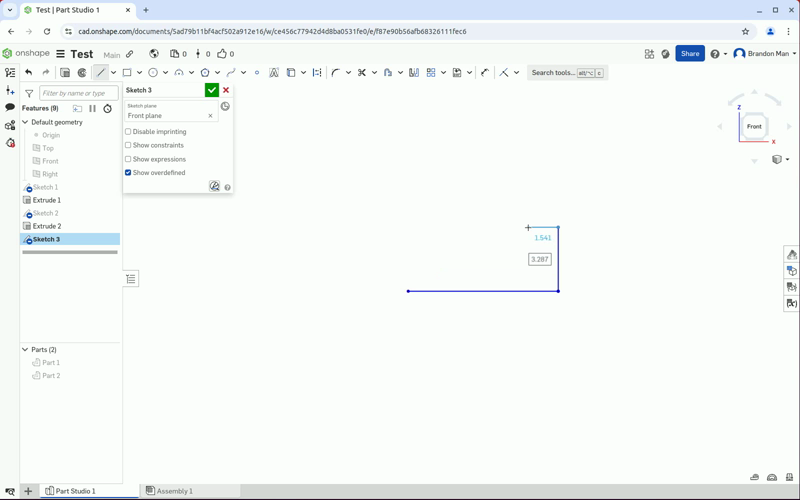
scroll(6)
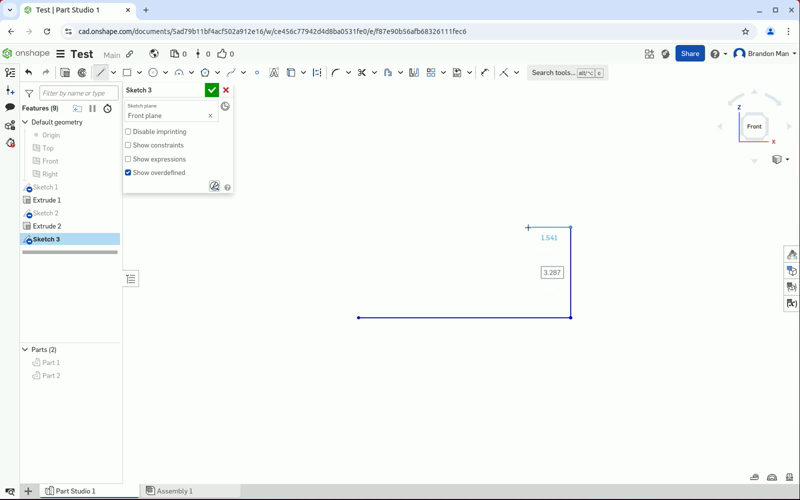
scroll(6)
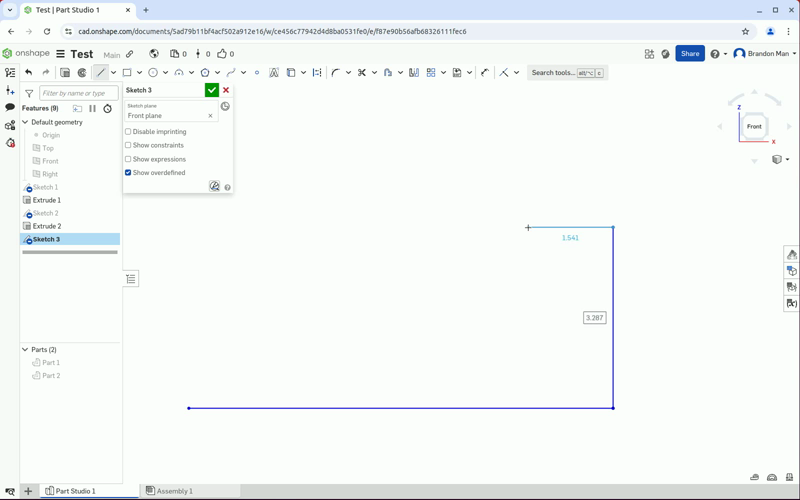
click(528, 227)
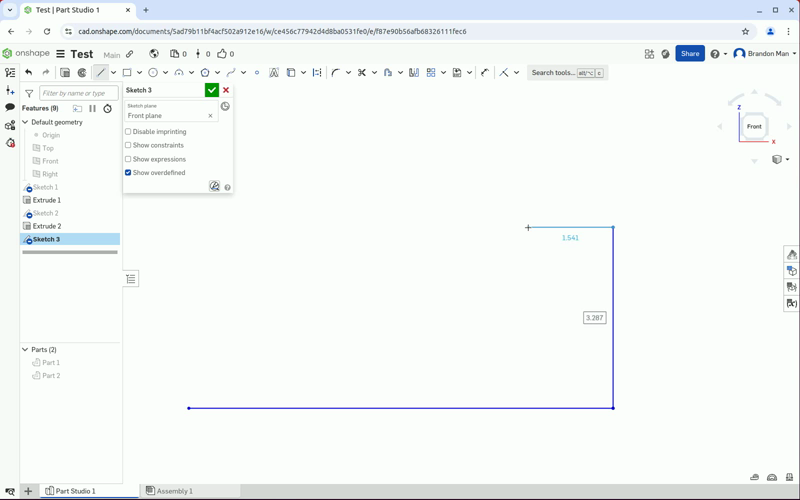
scroll(-6)
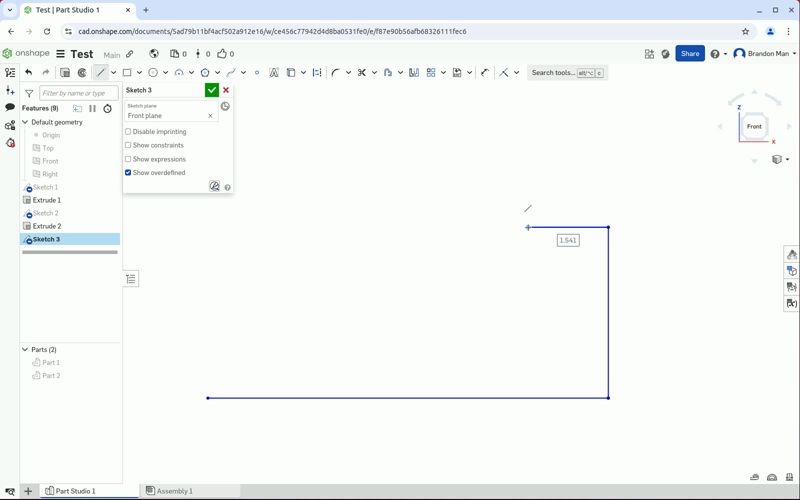
scroll(-6)
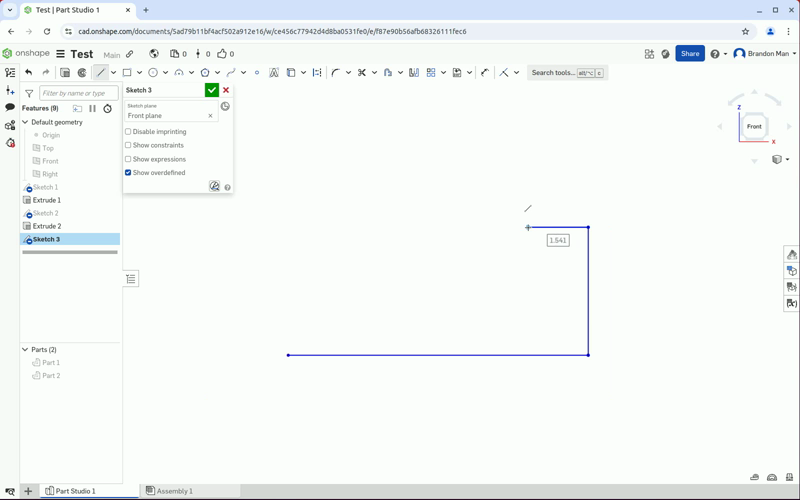
scroll(-6)
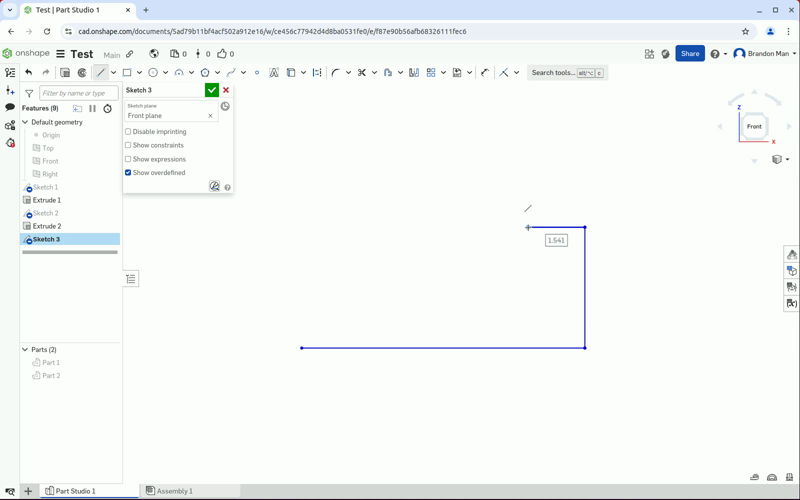
scroll(-6)
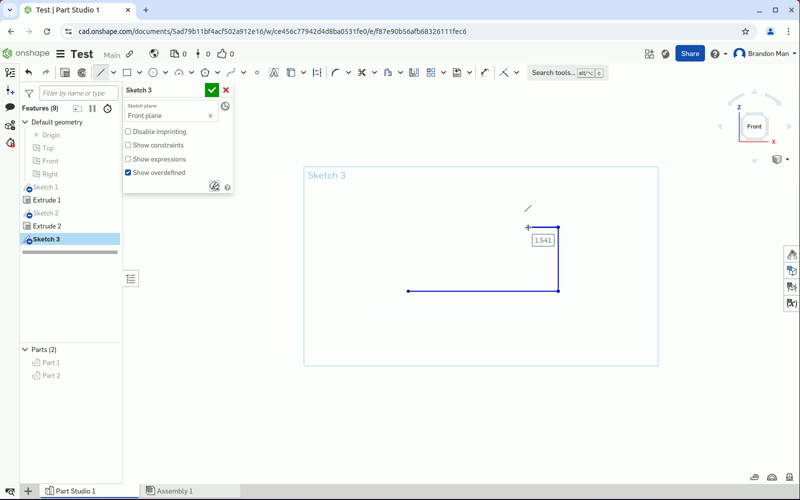
scroll(-6)
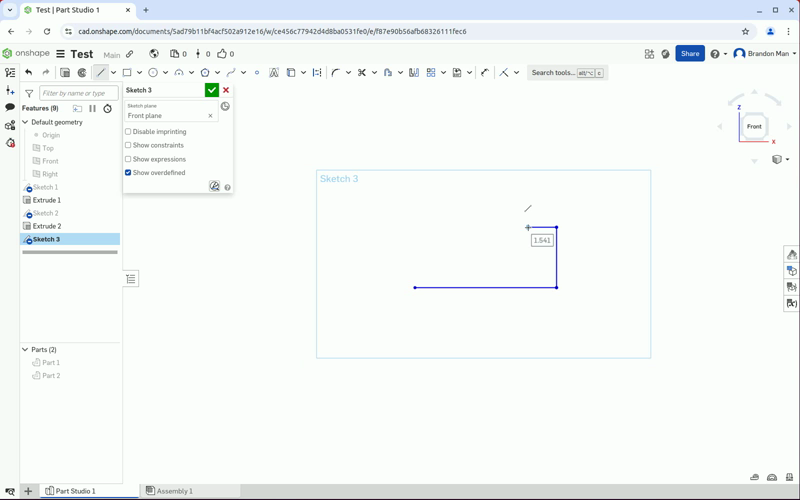
scroll(-6)
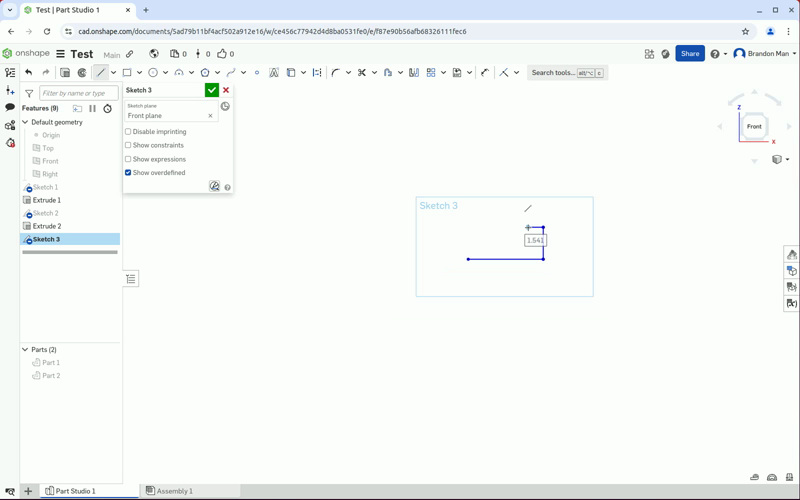
scroll(-6)
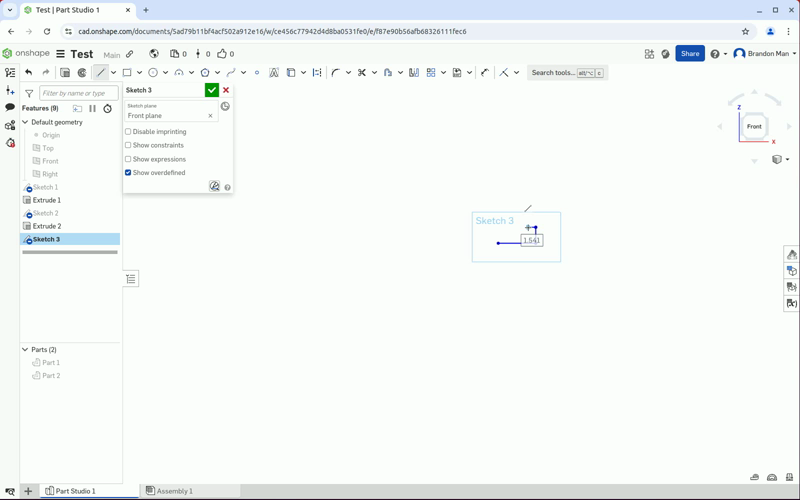
key_up(shift)
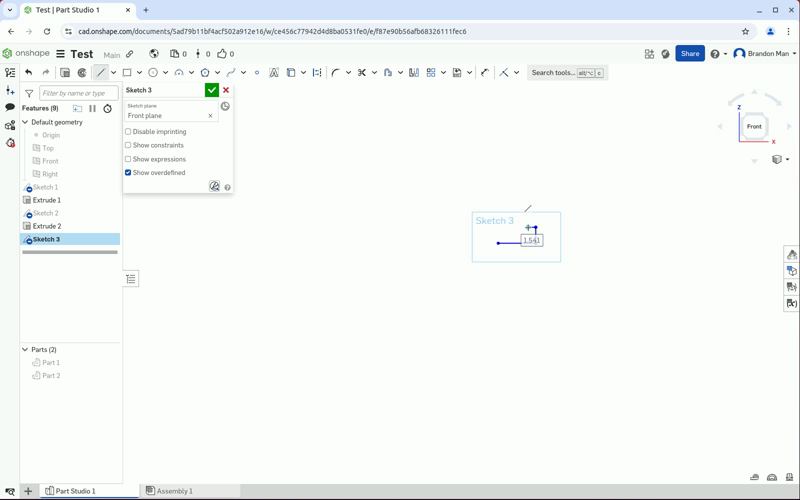
key_down(shift)
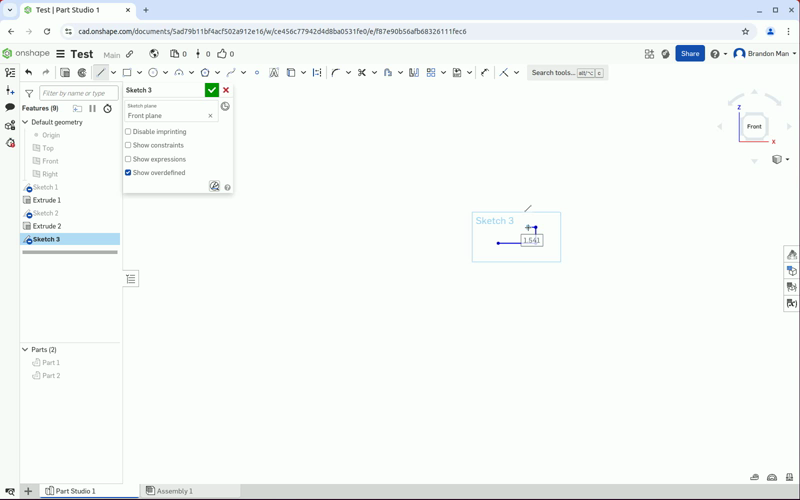
mouse_move(558, 227)
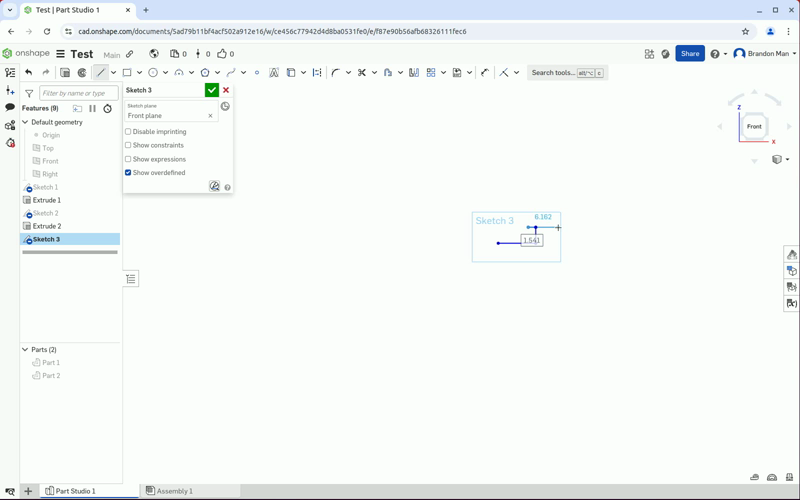
mouse_move(511, 227)
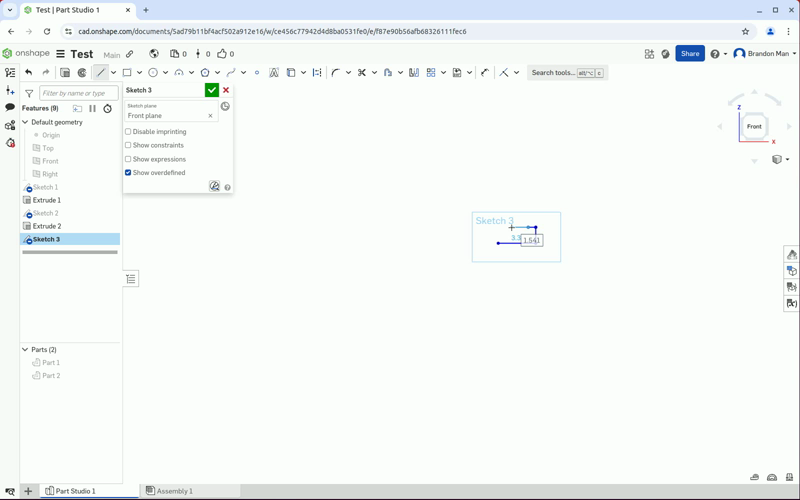
click(511, 227)
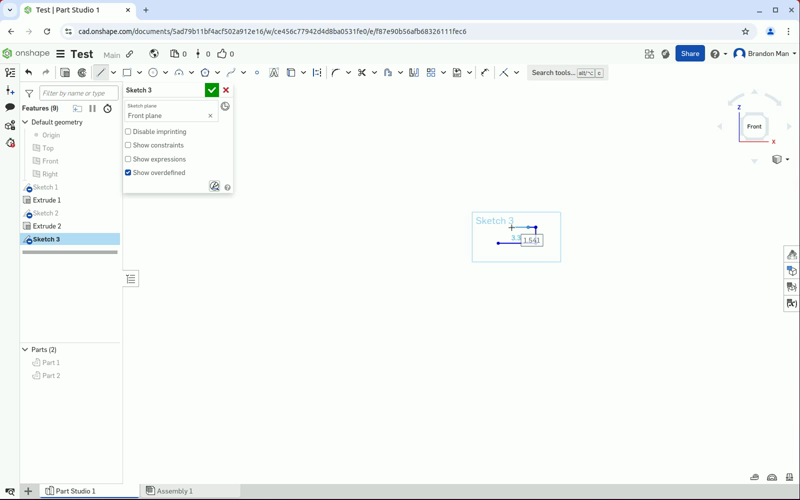
key_up(shift)
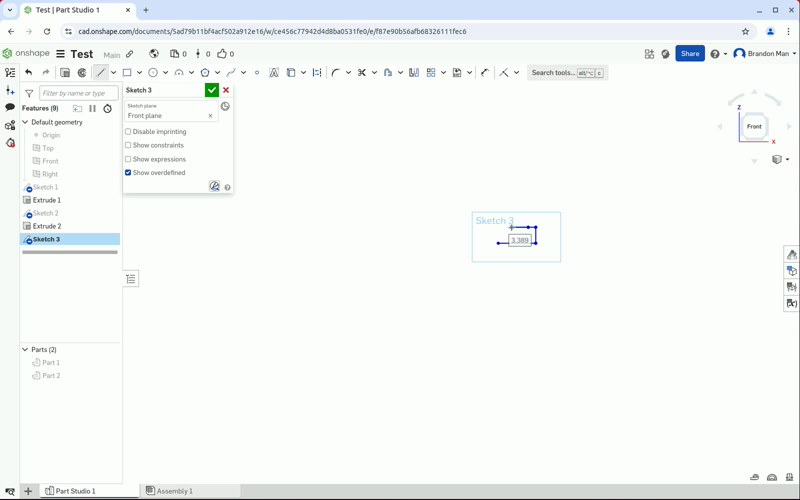
key_down(shift)
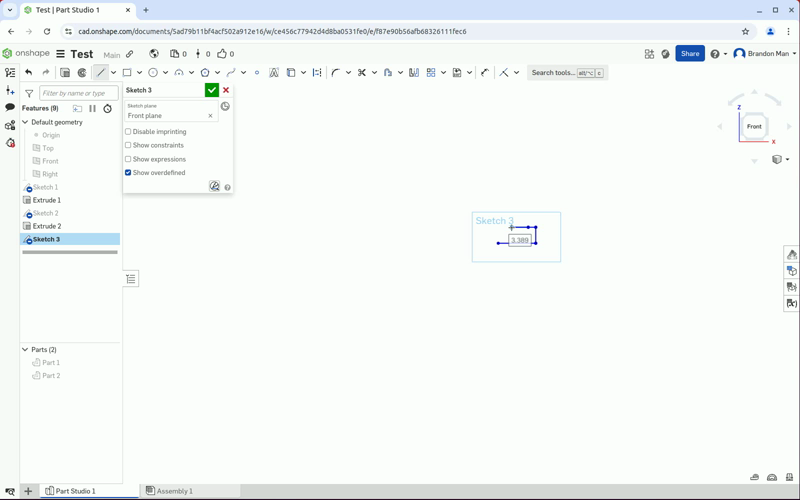
mouse_move(541, 227)
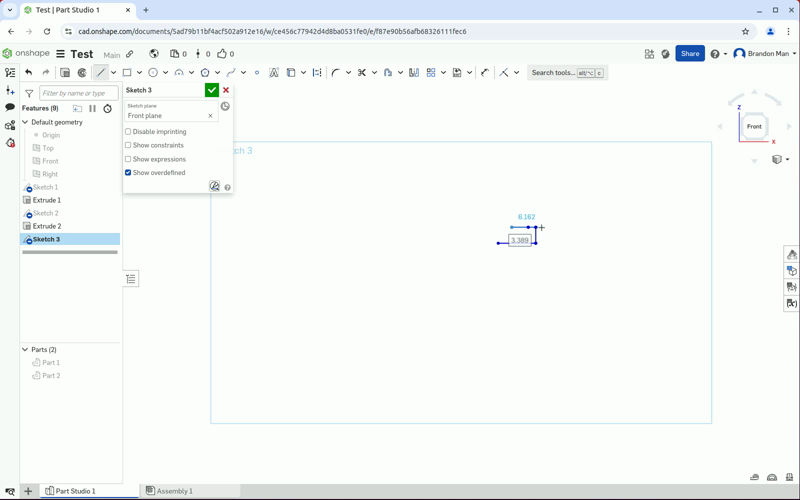
mouse_move(498, 227)
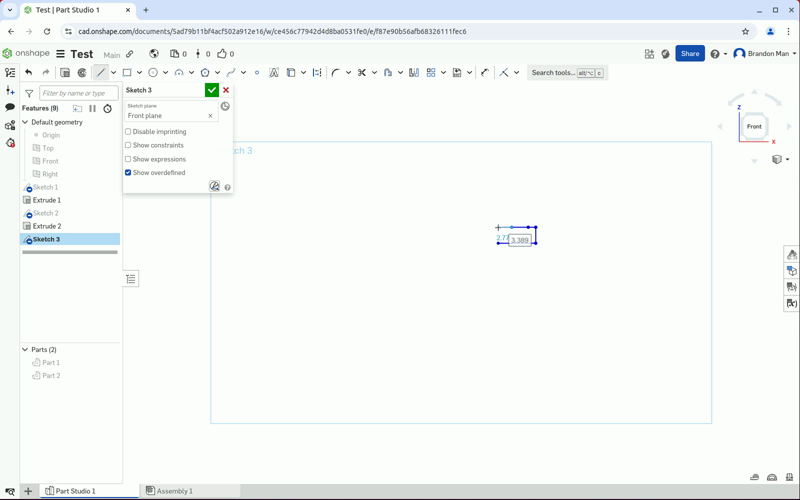
click(498, 227)
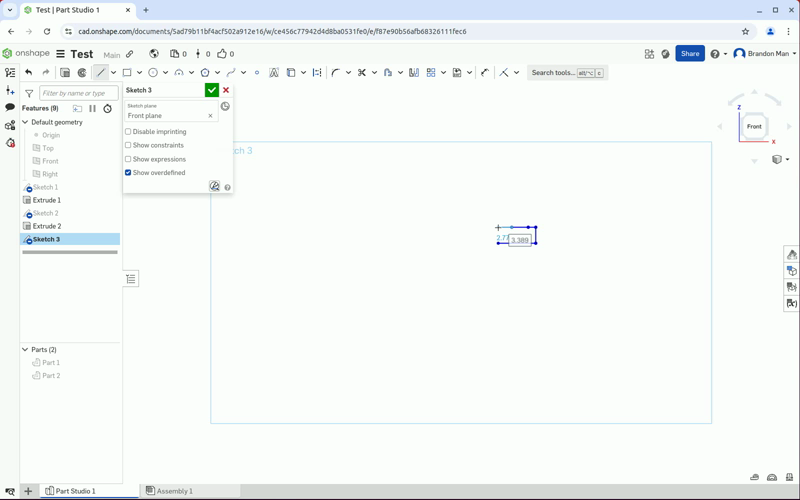
key_up(shift)
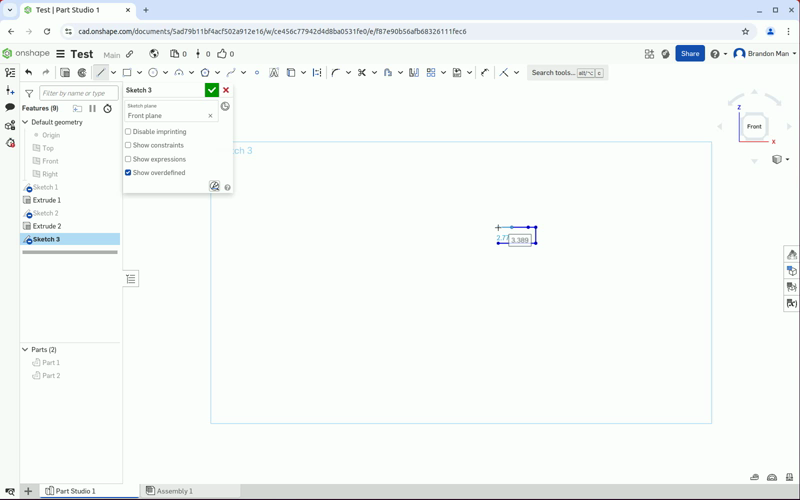
mouse_move(528, 227)
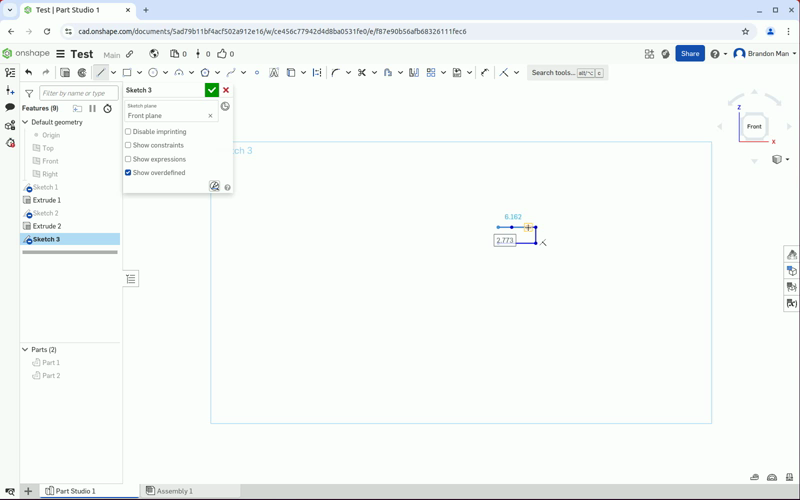
key_down(shift)
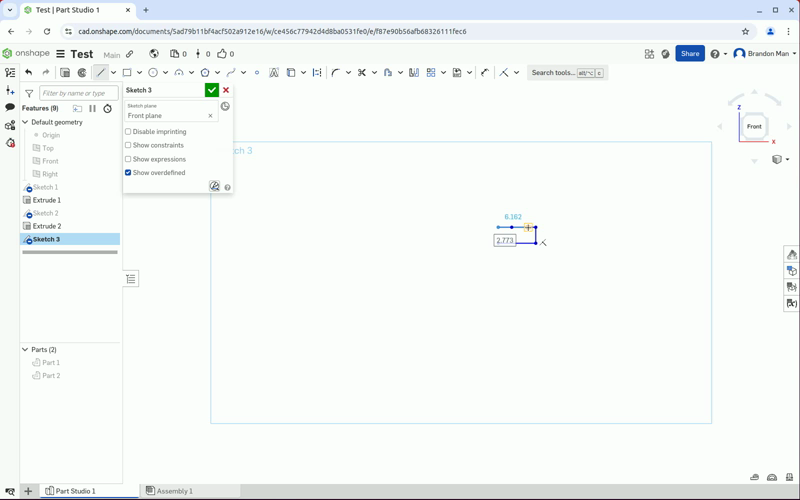
mouse_move(498, 243)
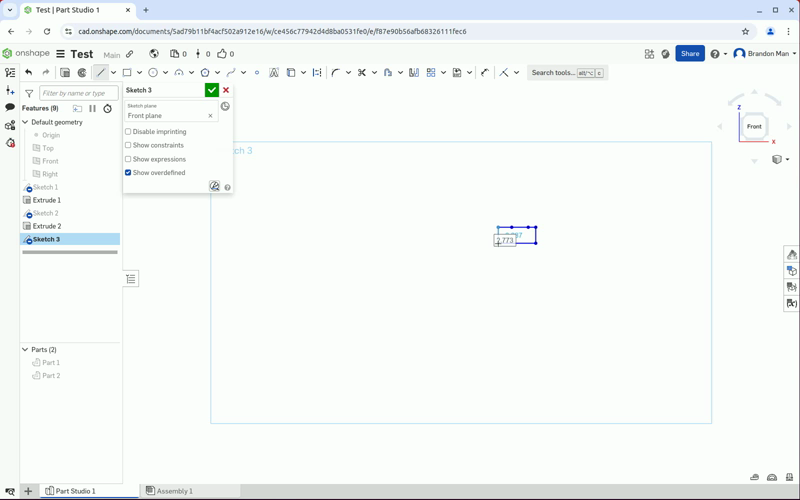
key_up(shift)
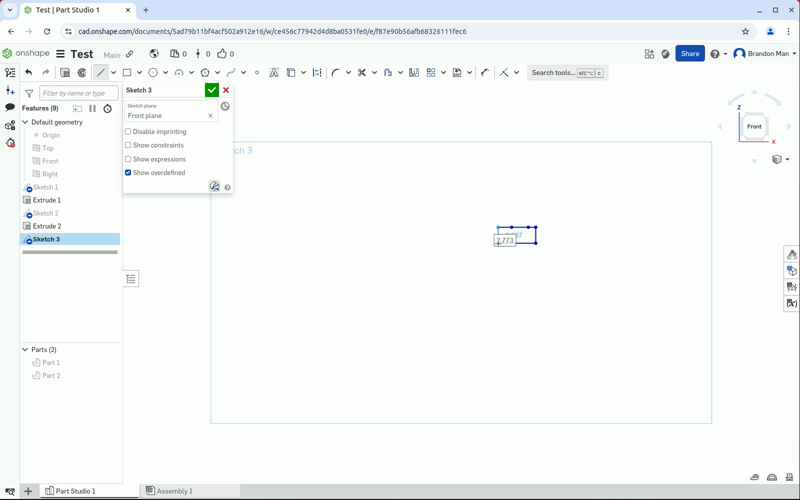
click(498, 243)
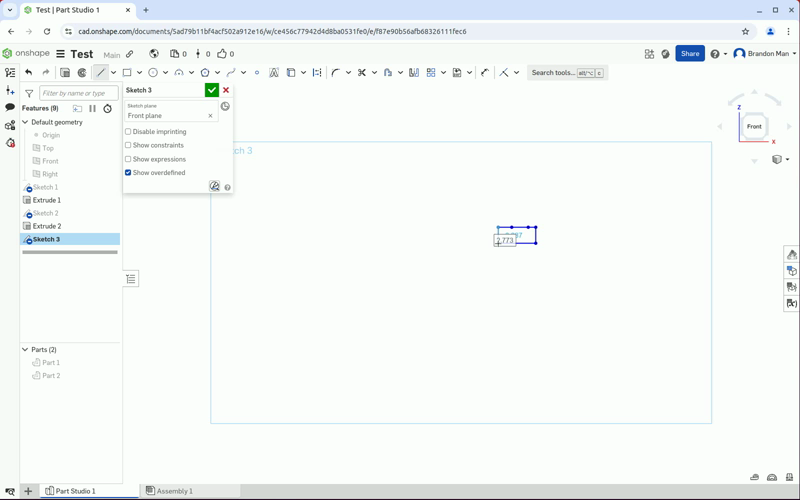
key(esc)
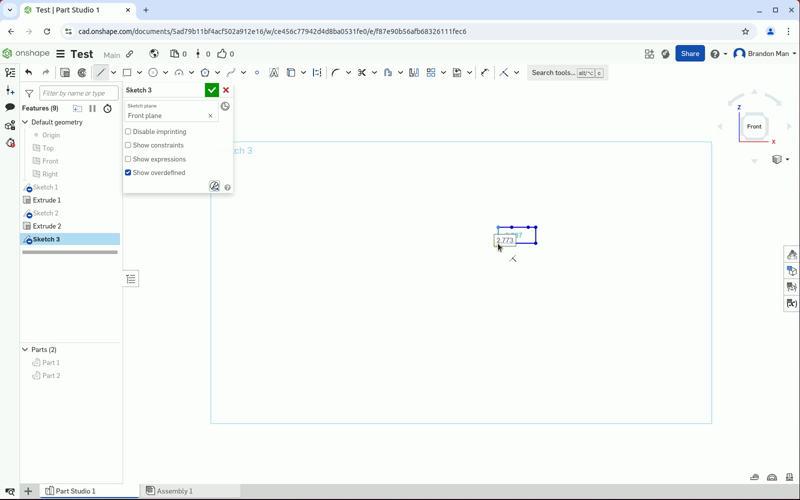
mouse_move(534, 231)
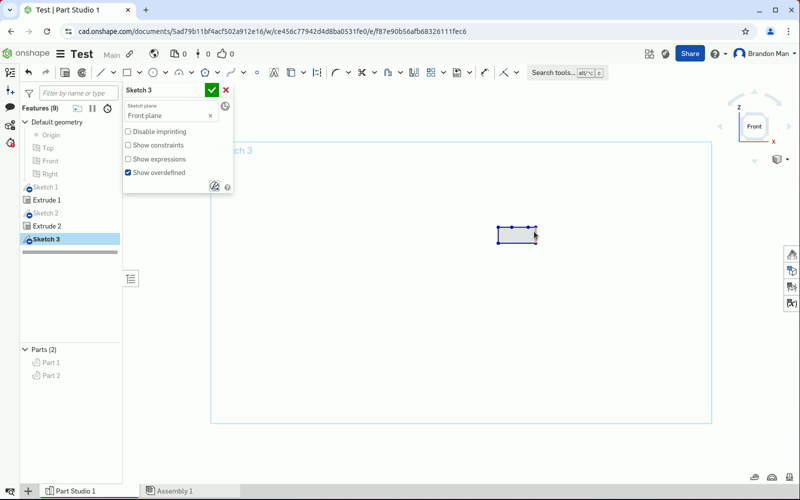
scroll(6)
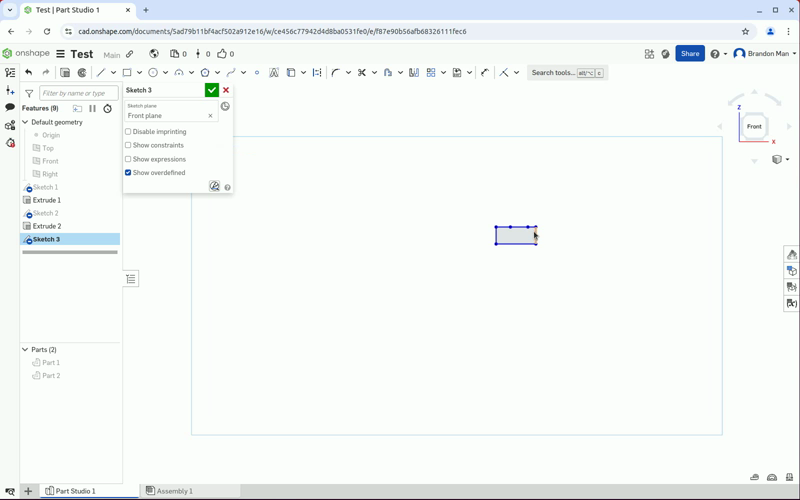
scroll(6)
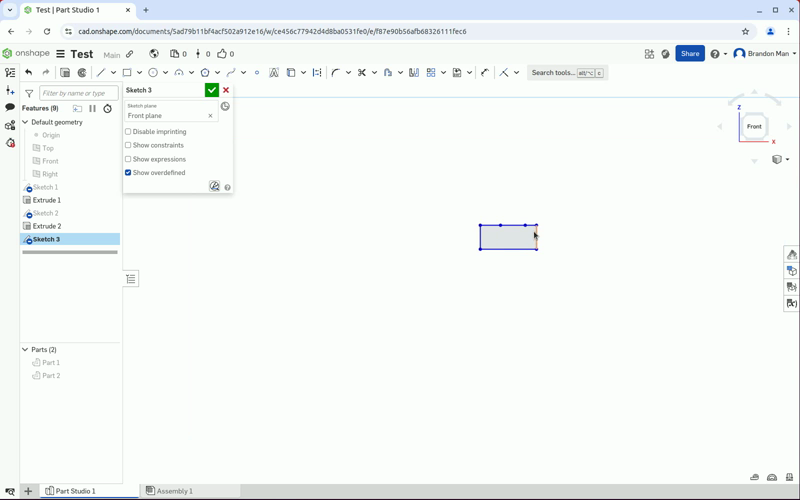
scroll(6)
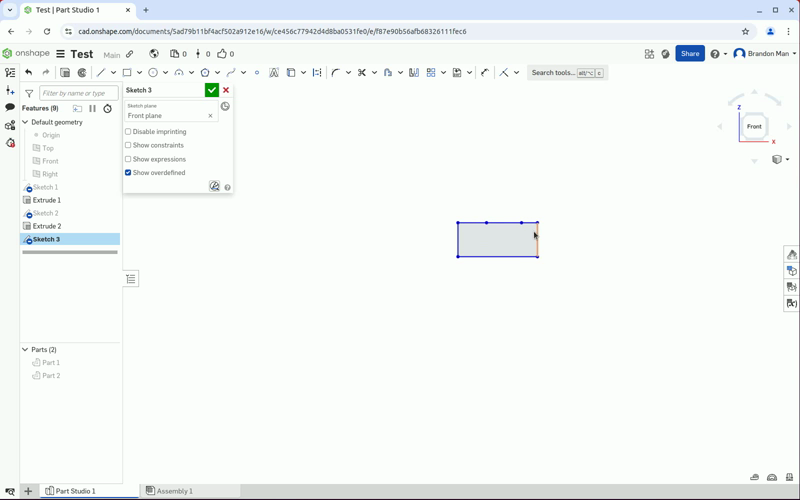
scroll(6)
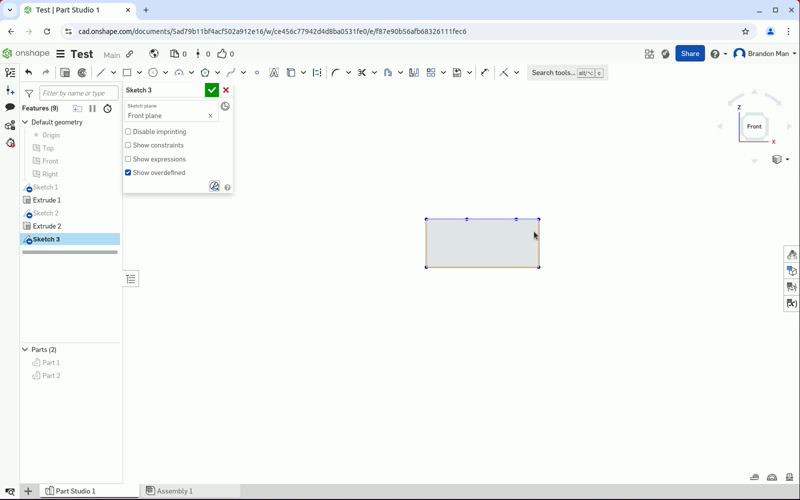
scroll(6)
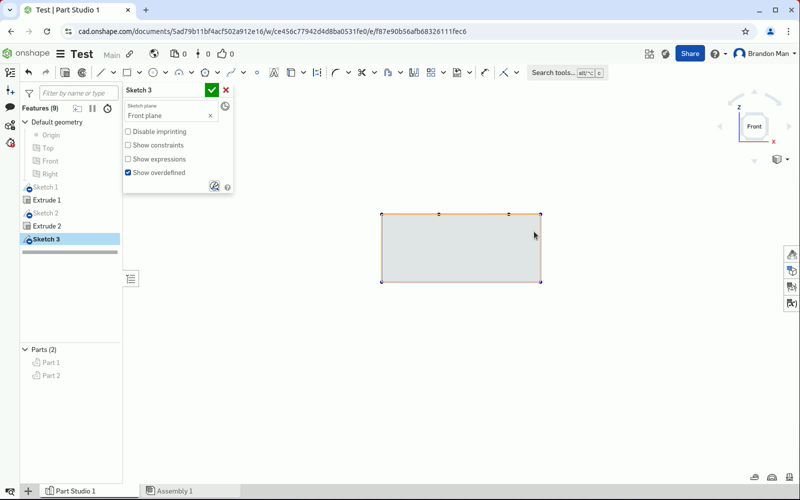
scroll(6)
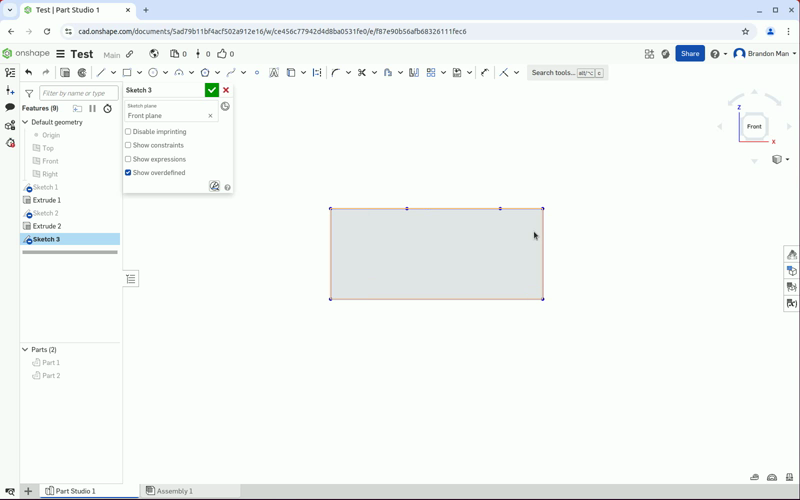
scroll(6)
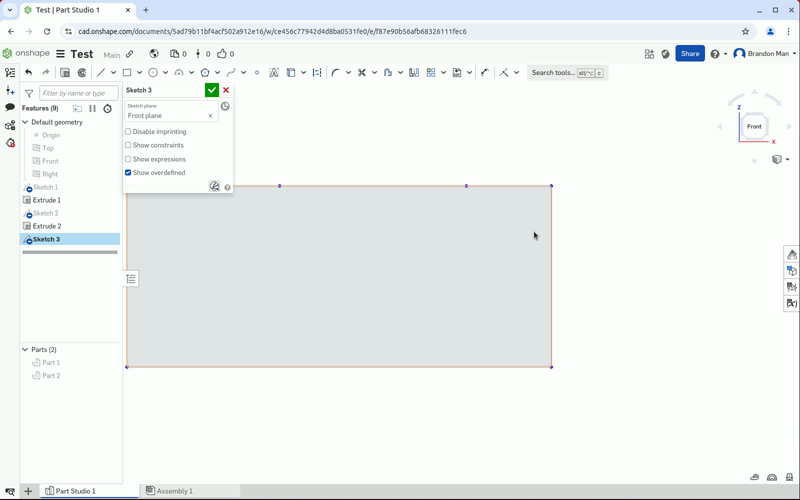
click(534, 231)
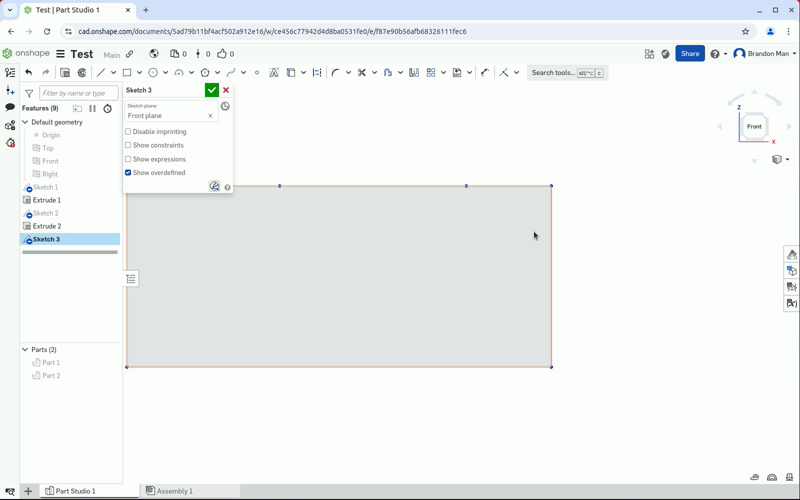
scroll(-6)
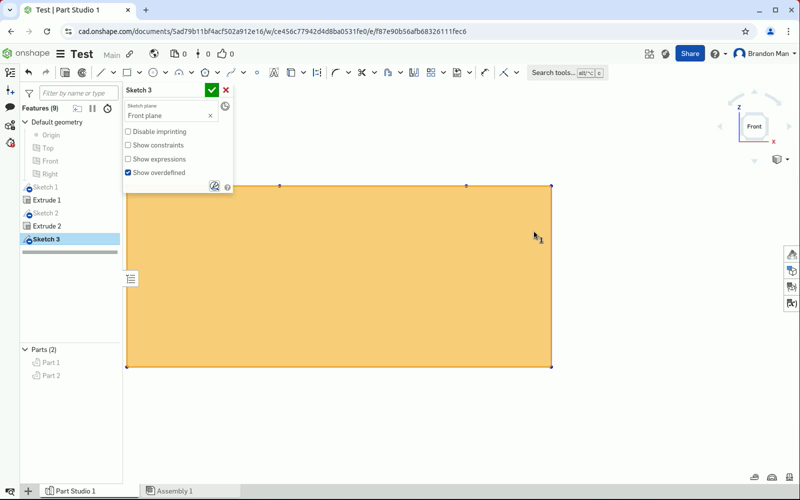
scroll(-6)
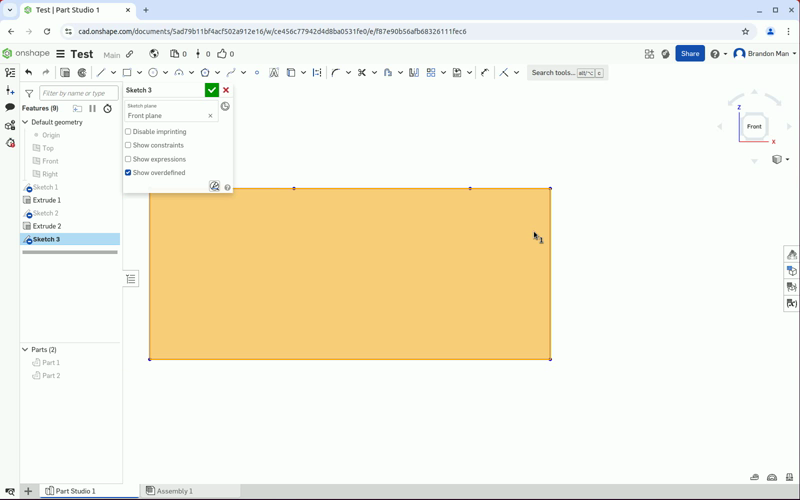
scroll(-6)
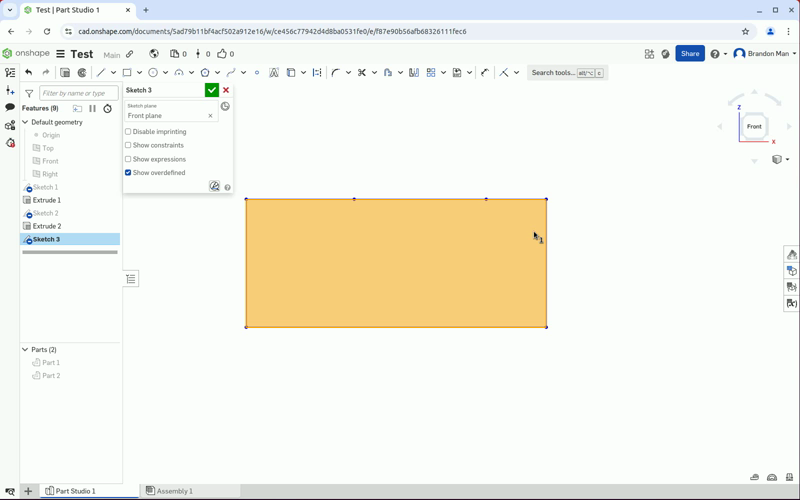
scroll(-6)
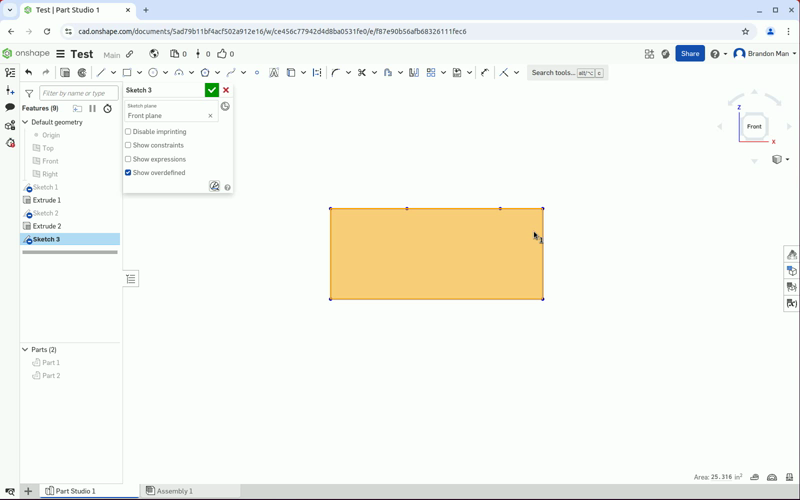
scroll(-6)
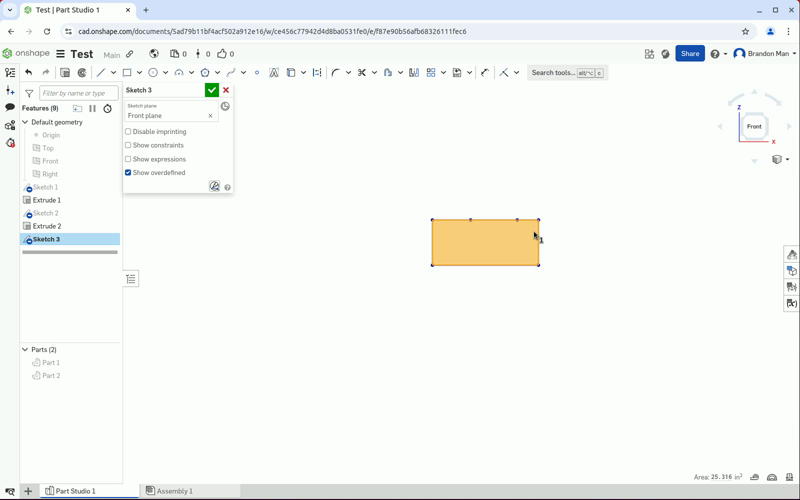
scroll(-6)
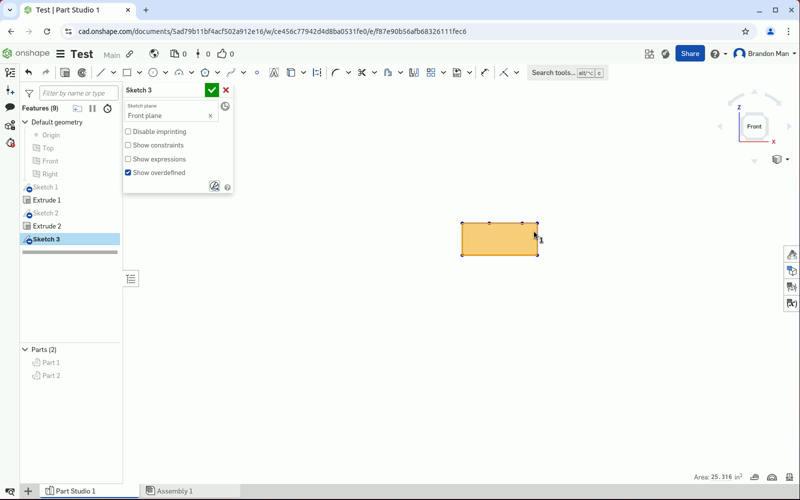
scroll(-6)
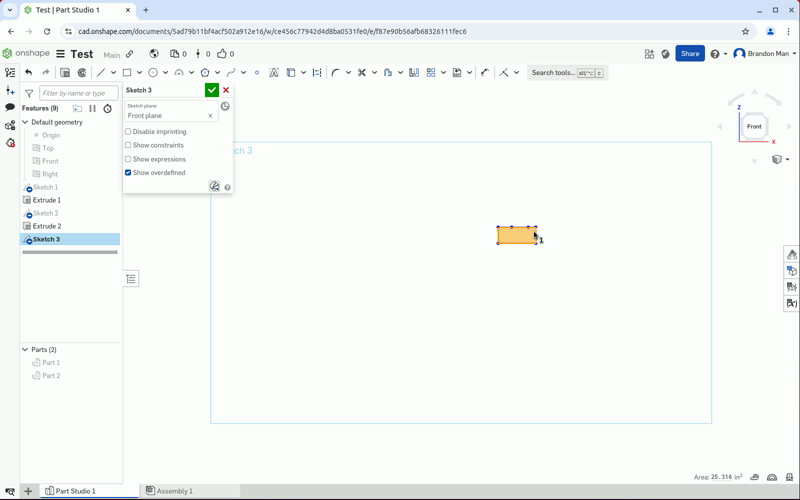
mouse_move(73, 352)
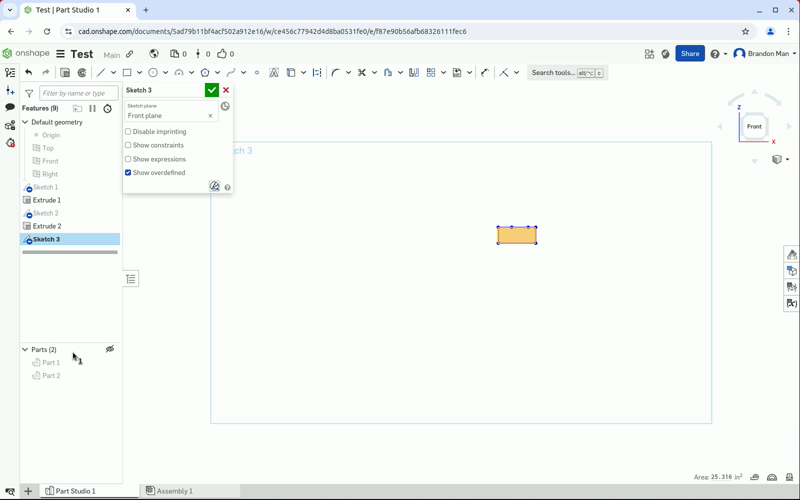
key(shift+y)
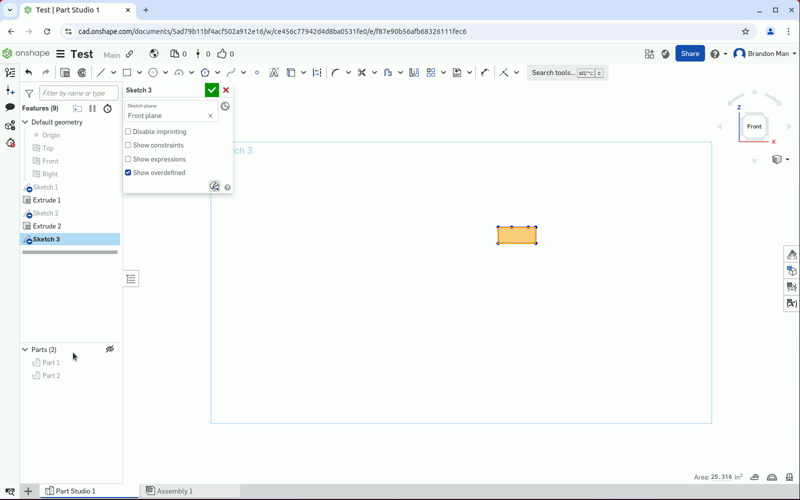
key(shift+e)
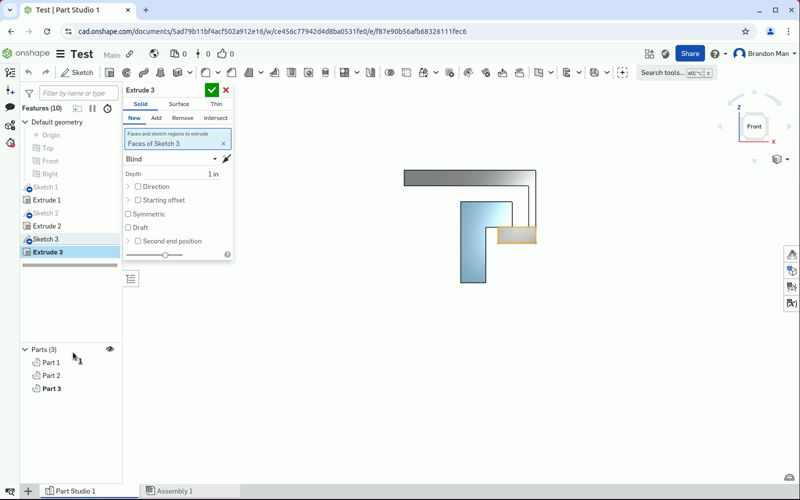
mouse_move(143, 106)
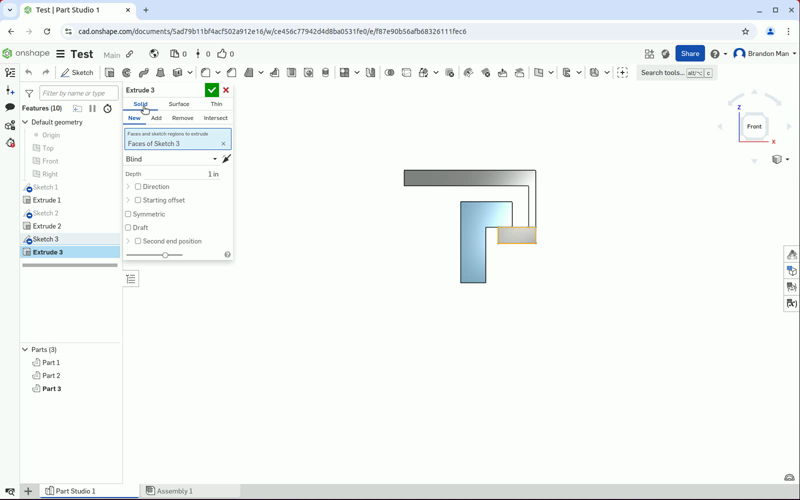
click(143, 106)
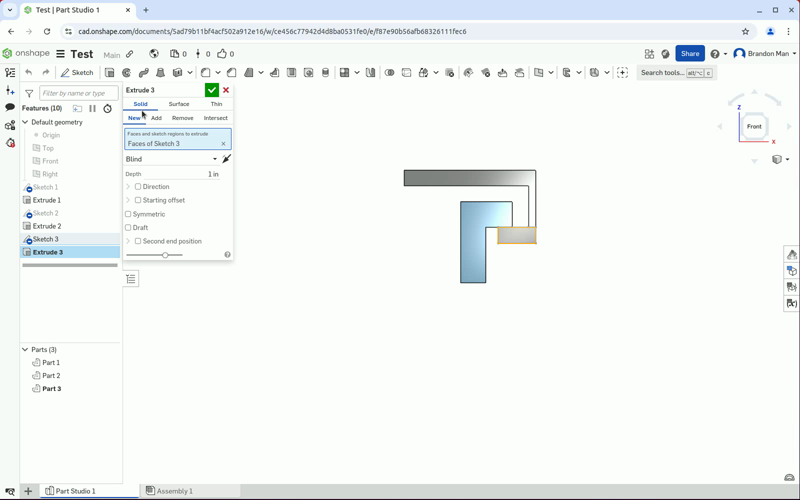
mouse_move(137, 120)
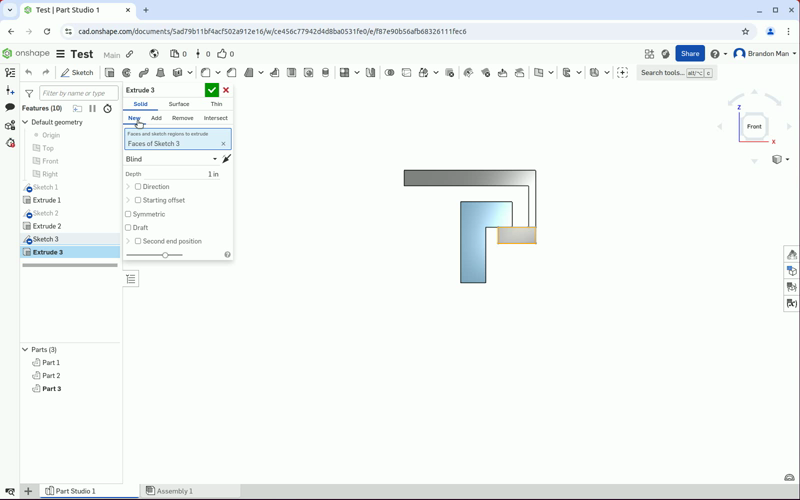
click(137, 120)
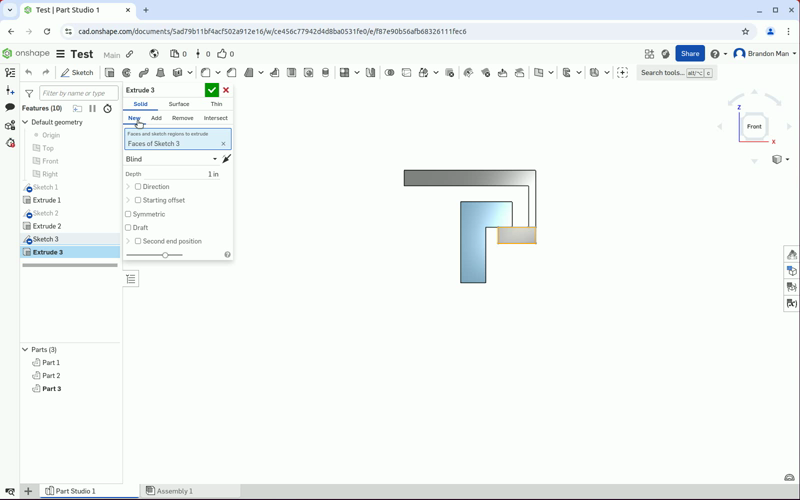
key(tab, 4)
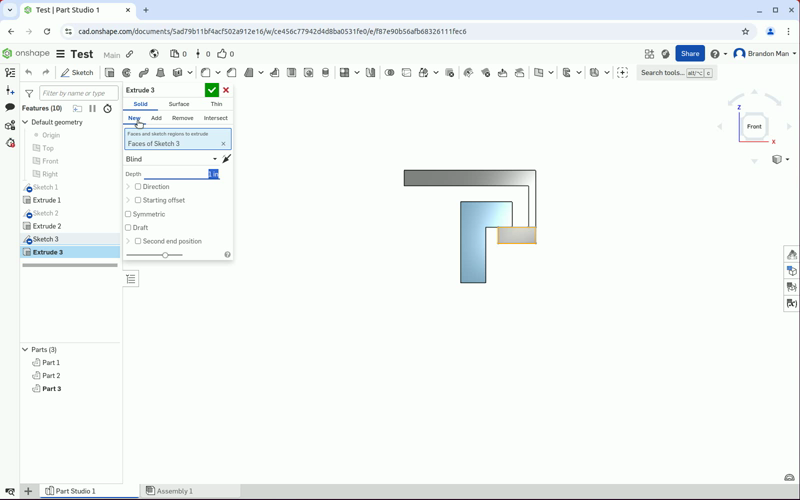
text(-14.443)
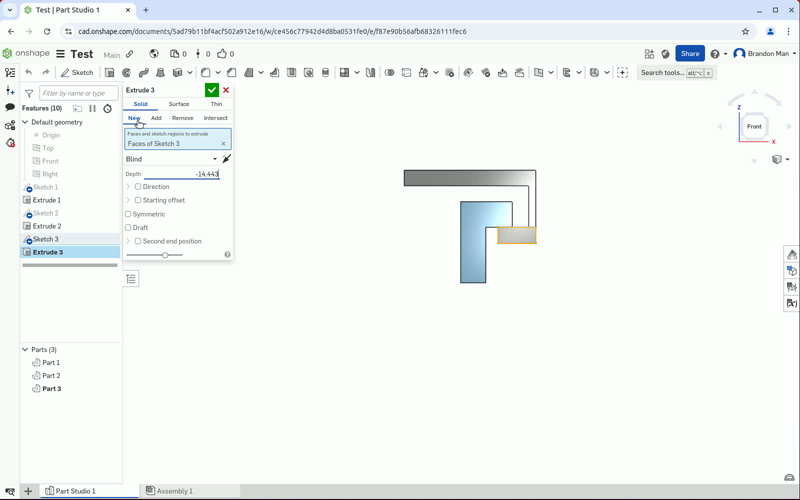
key(enter)
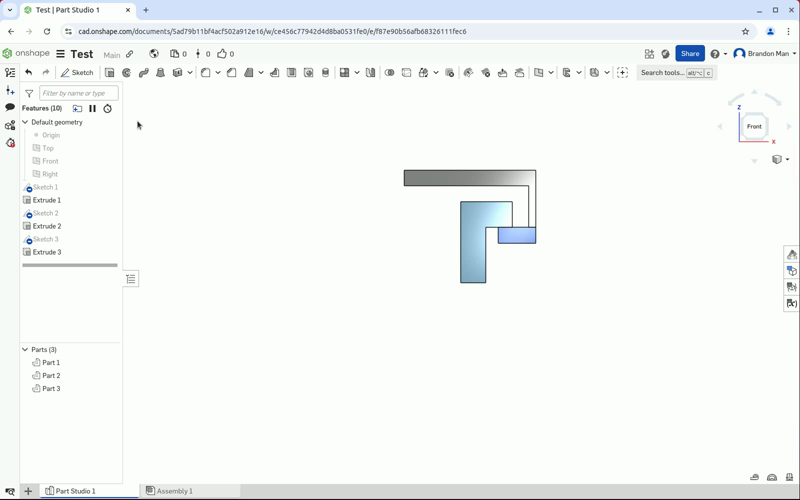
key(shift+h)
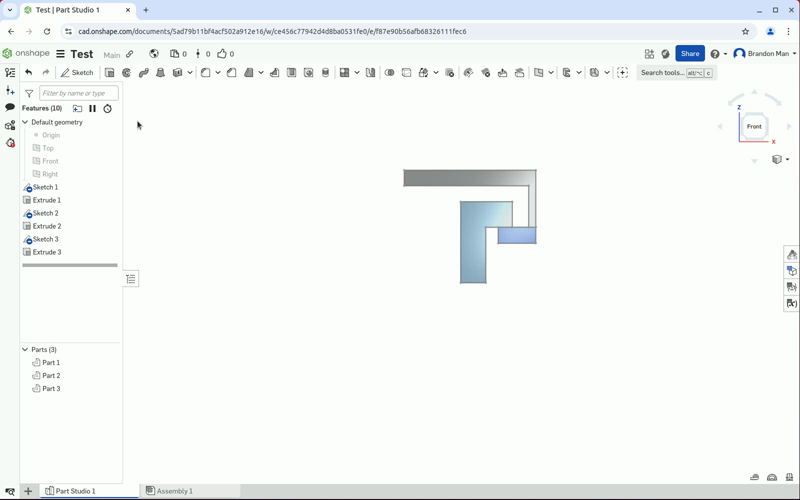
key(shift+h)
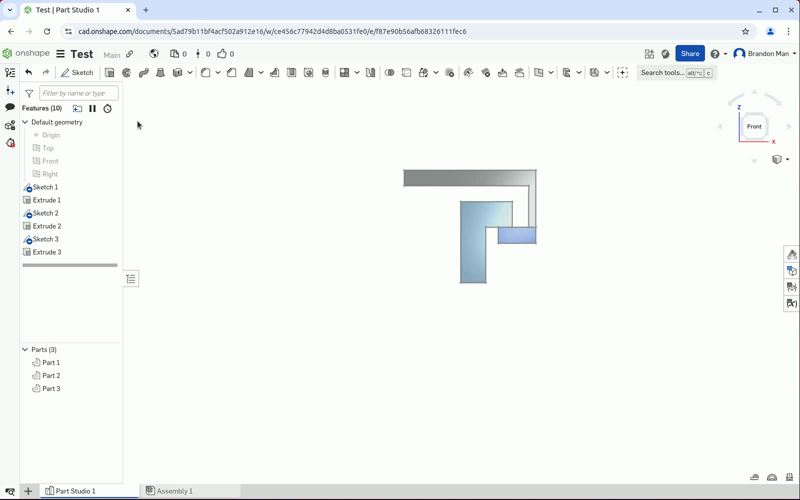
key(shift+7)
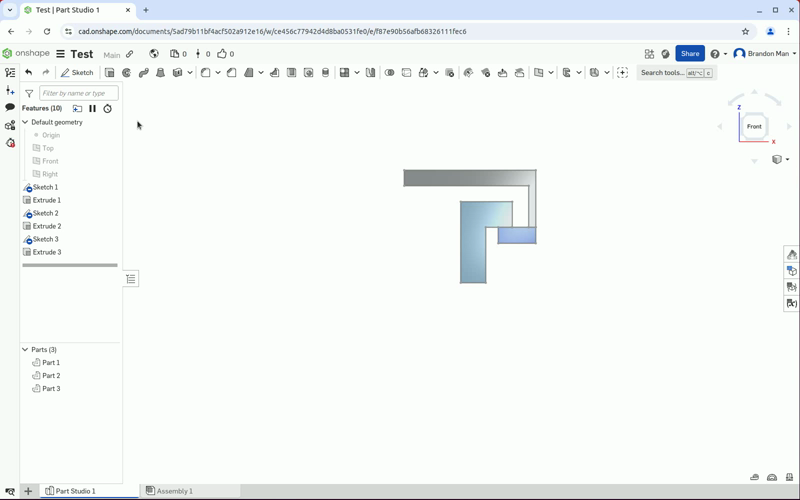
key(left, 2)
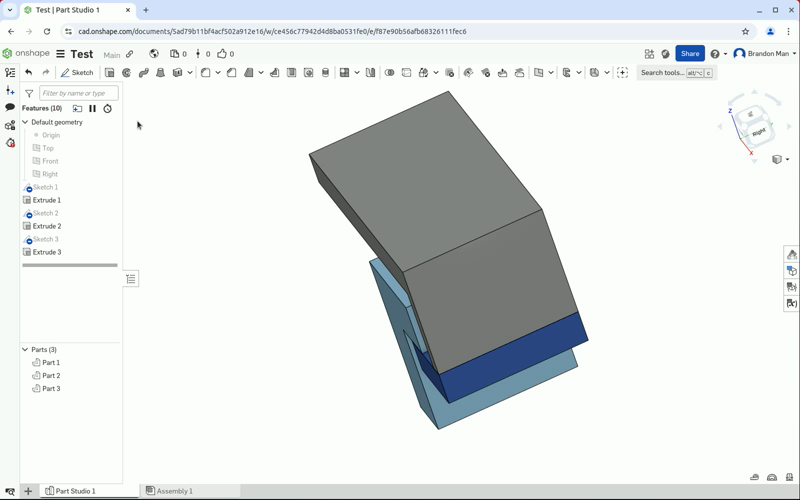
key(down, 2)
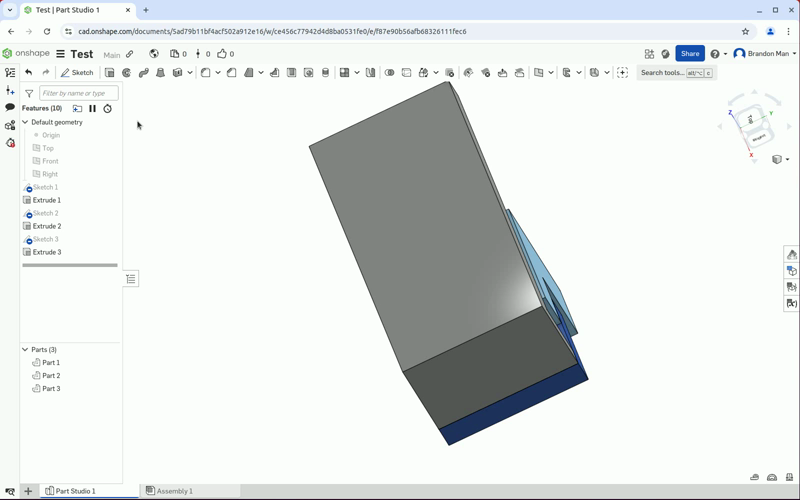
key(up, 2)
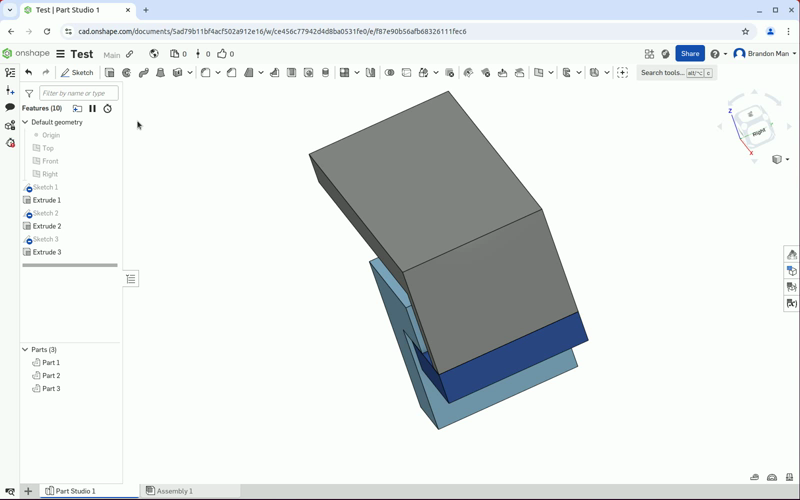
key(right, 2)
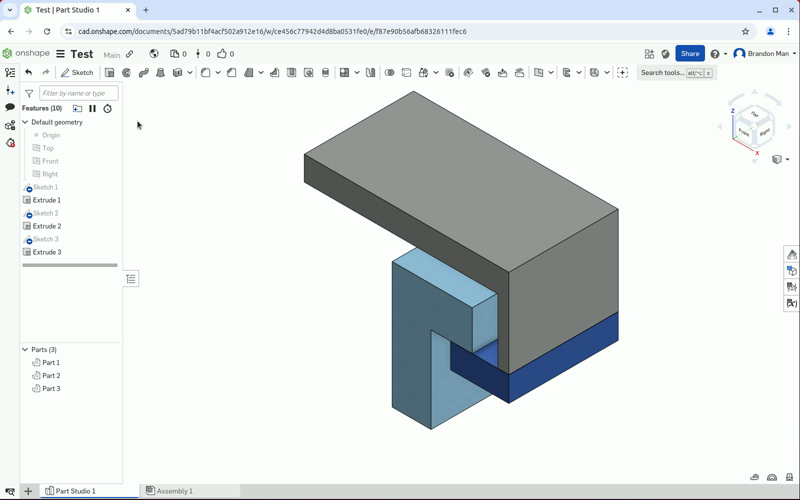
mouse_move(73, 189)
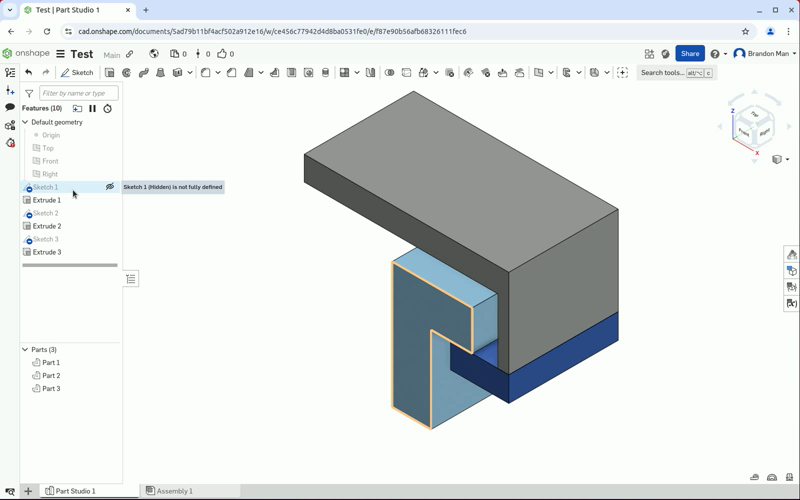
click(73, 189)